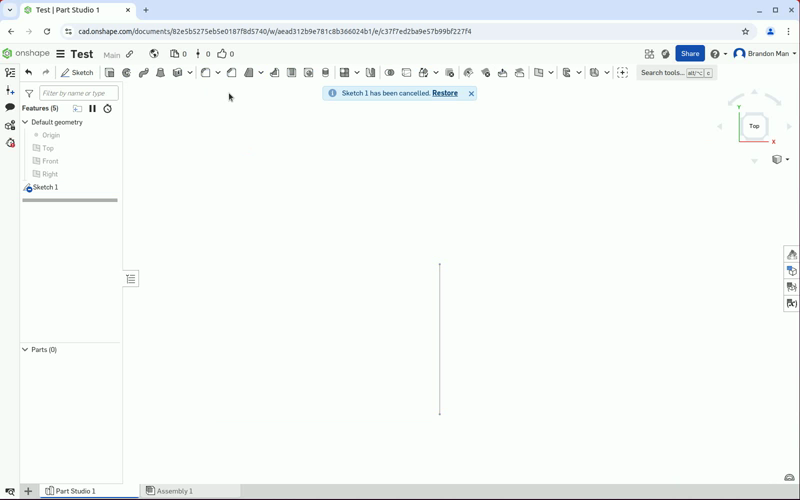
key(shift+h)
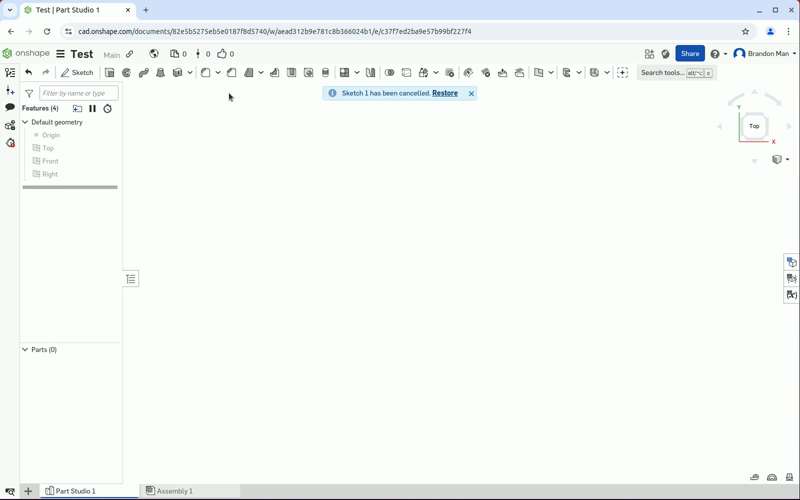
mouse_move(73, 352)
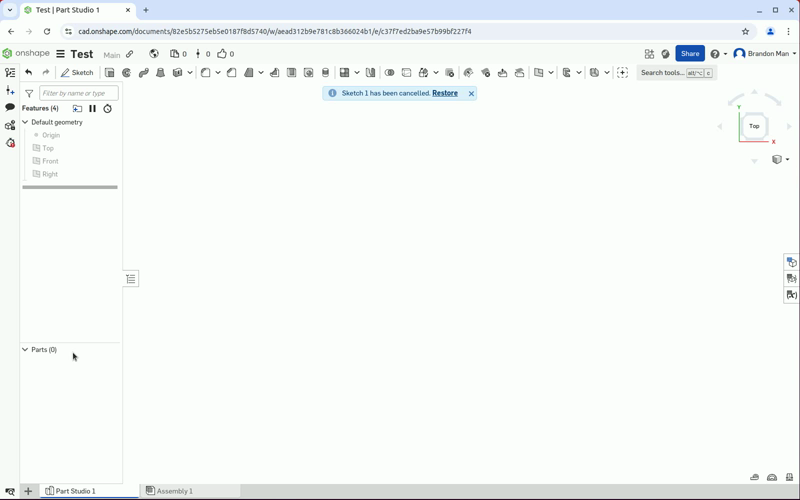
key(y)
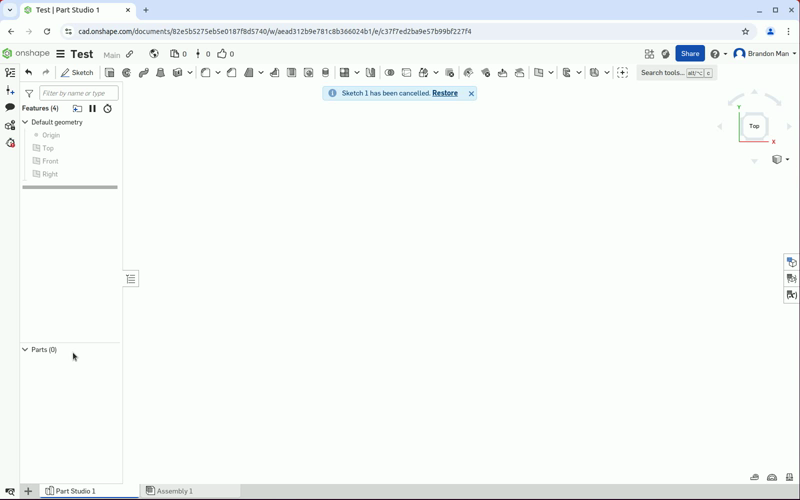
key(shift+p)
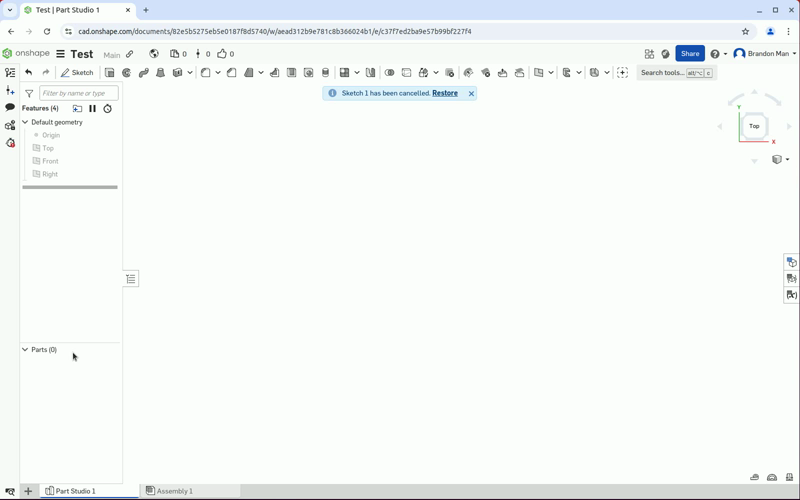
key(space)
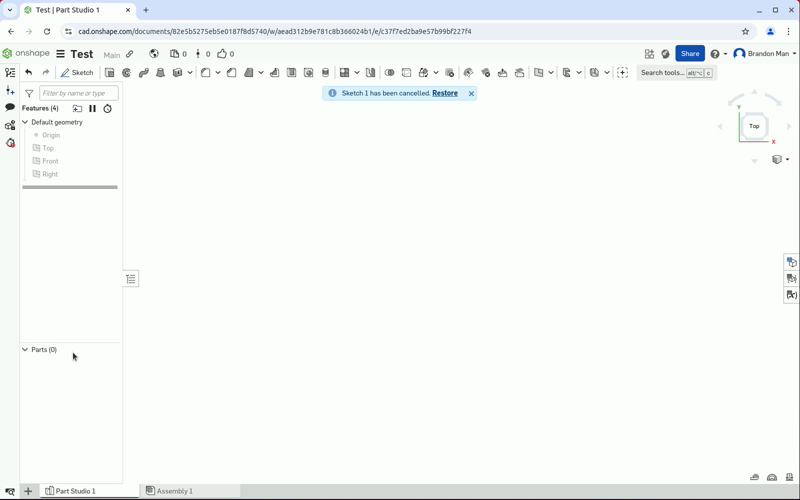
key_down(shift)
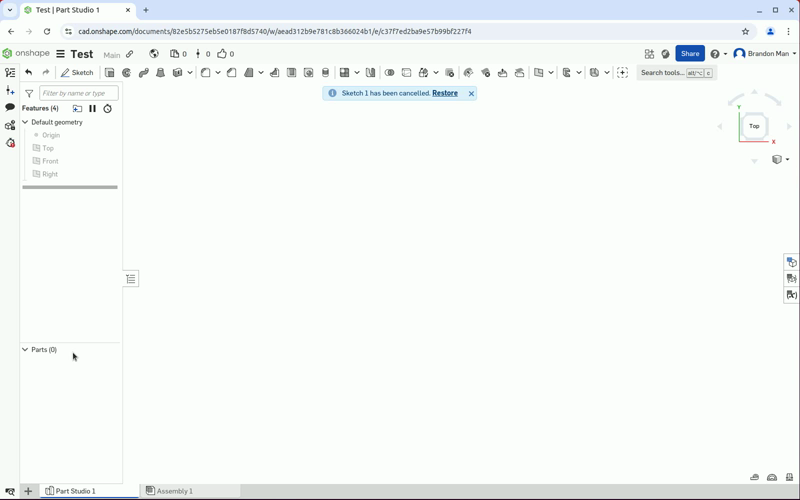
key(up)
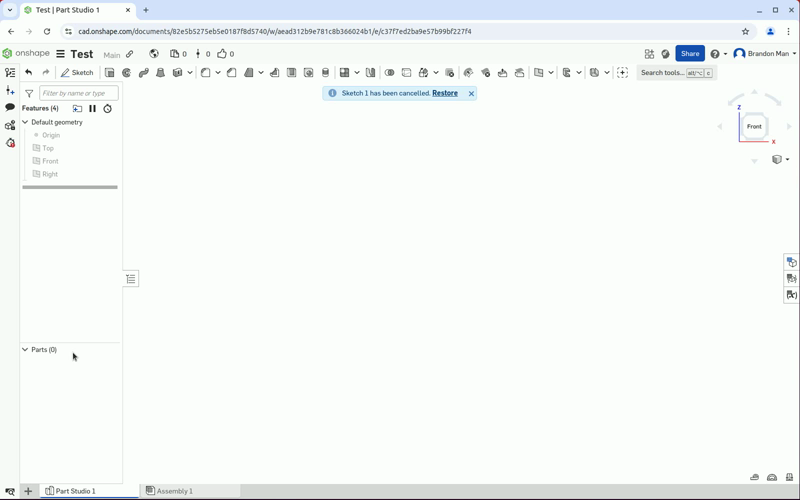
key_up(shift)
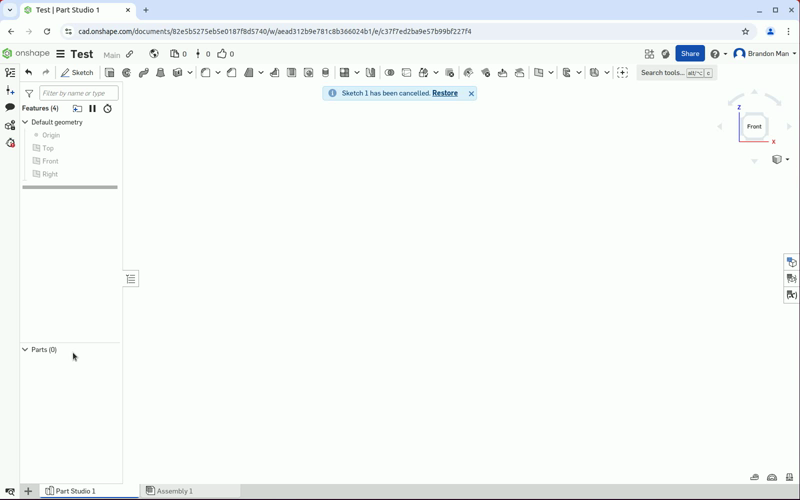
mouse_move(73, 352)
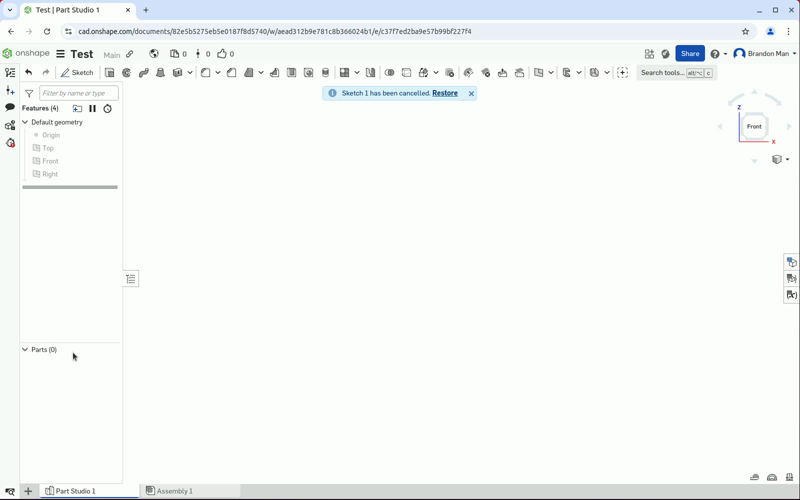
key(shift+y)
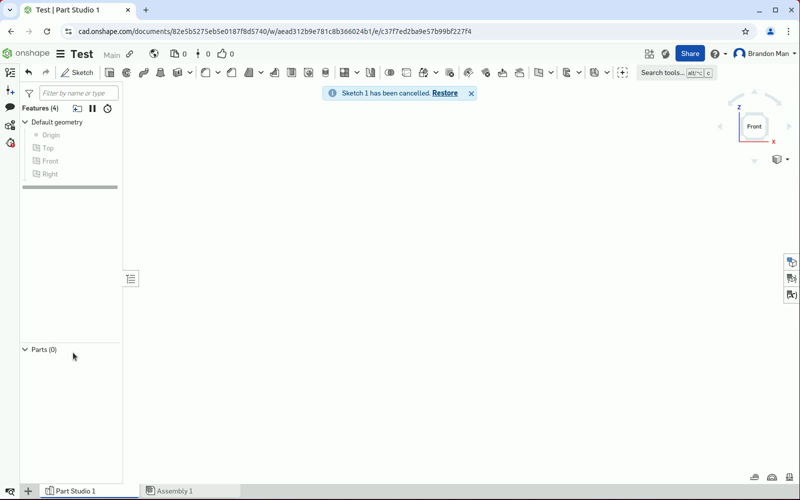
key(shift+s)
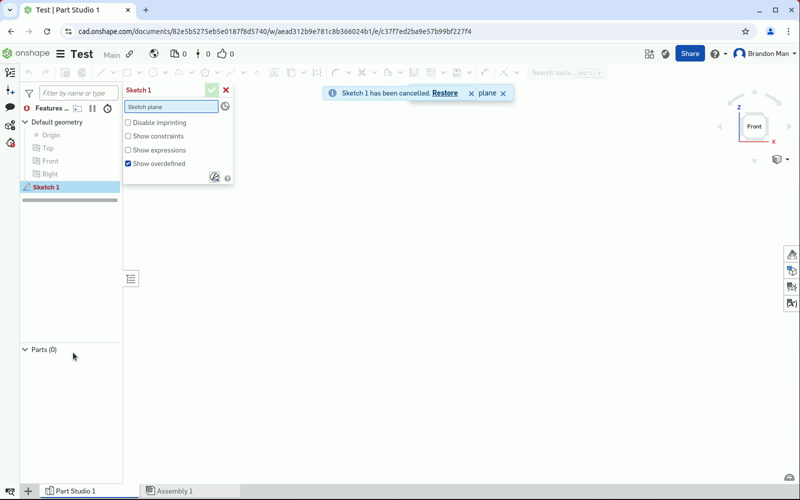
mouse_move(73, 163)
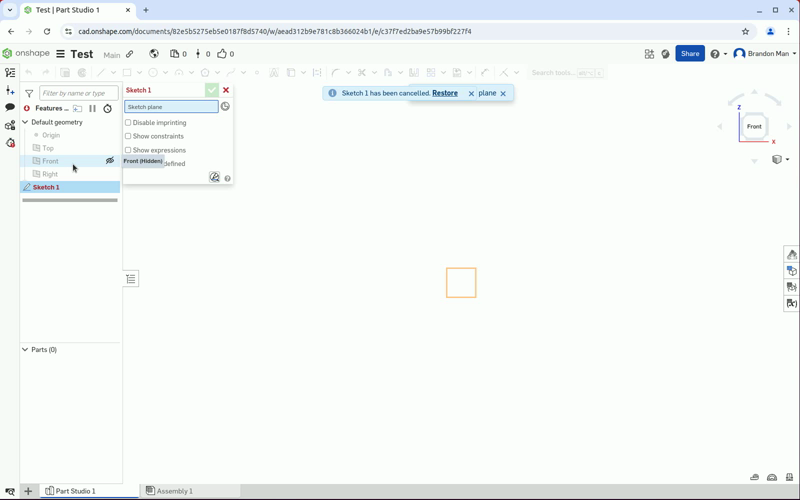
click(73, 163)
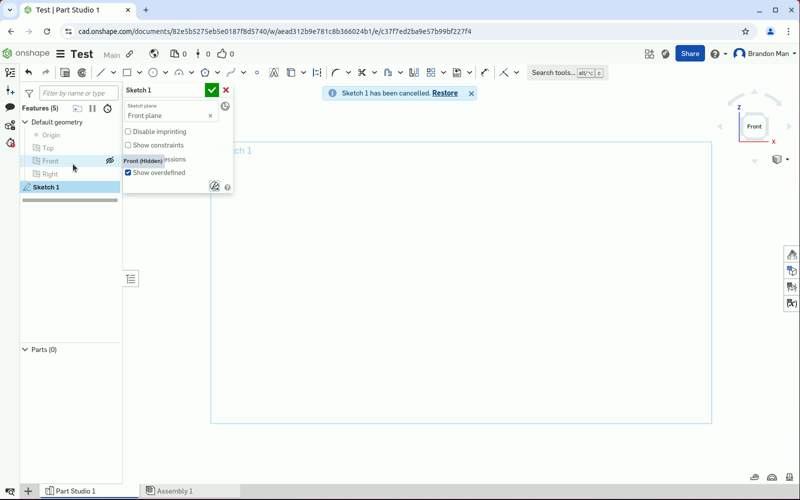
mouse_move(73, 352)
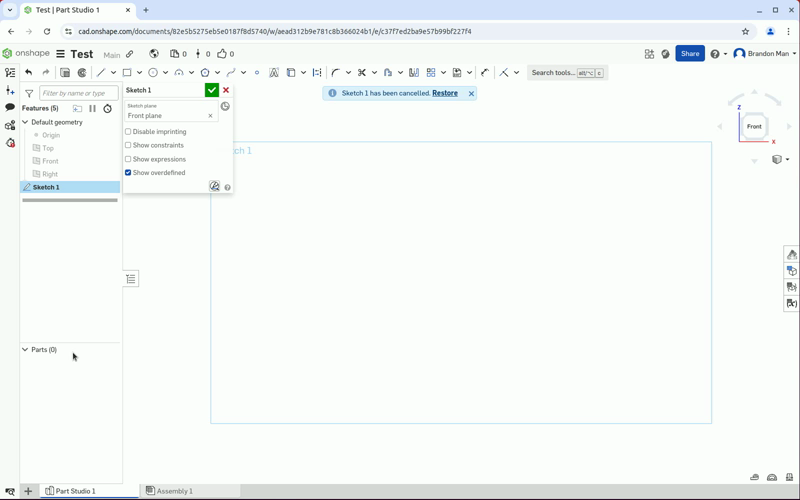
key(y)
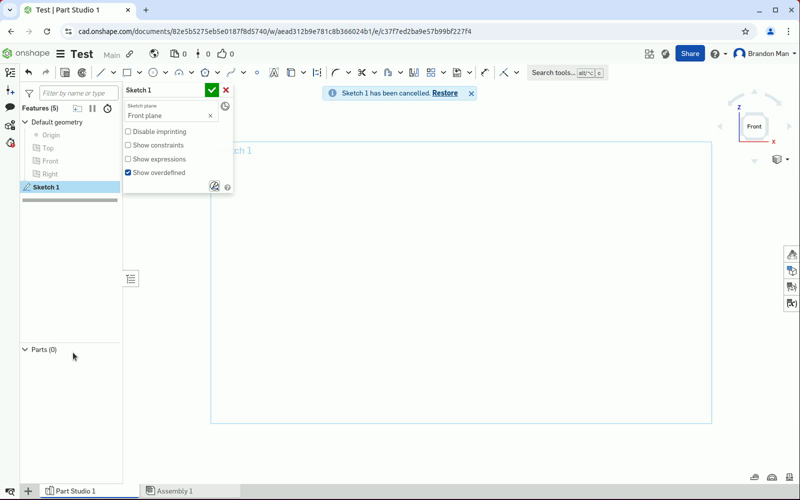
key(l)
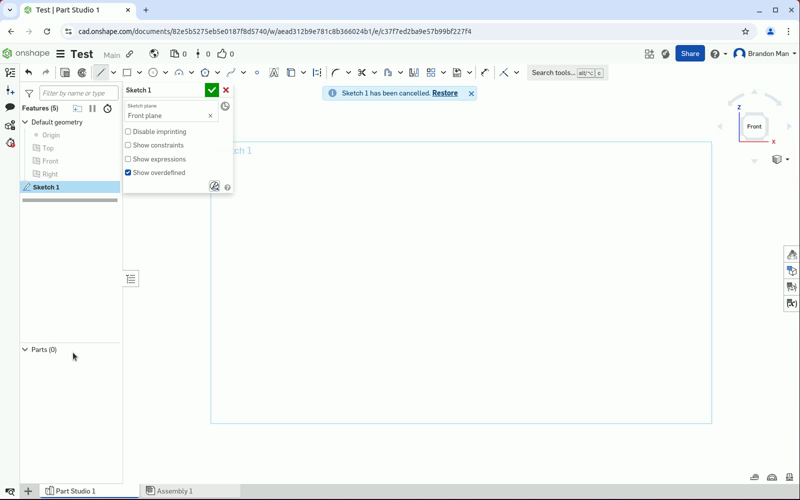
key_down(shift)
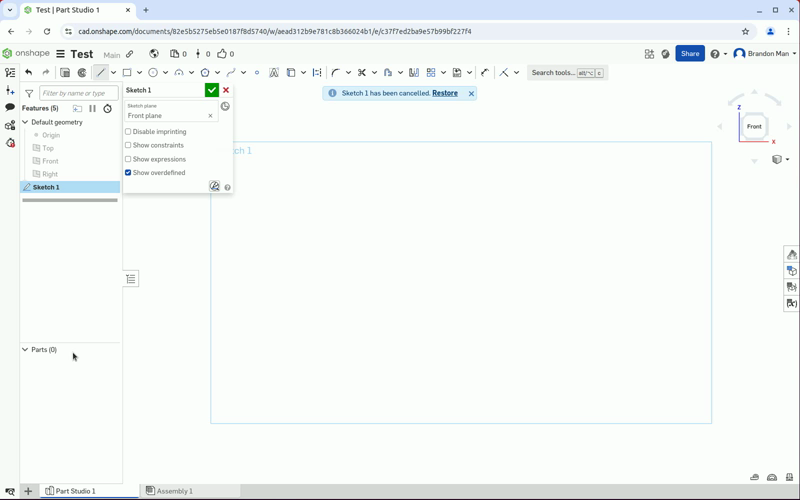
mouse_move(460, 282)
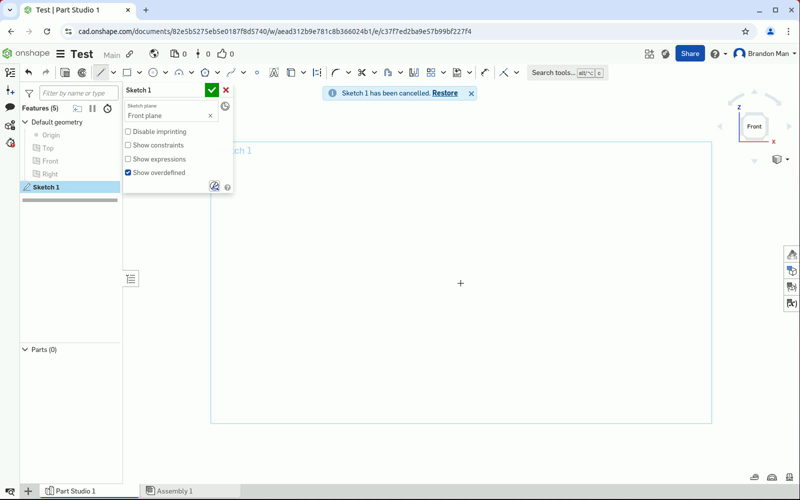
click(460, 282)
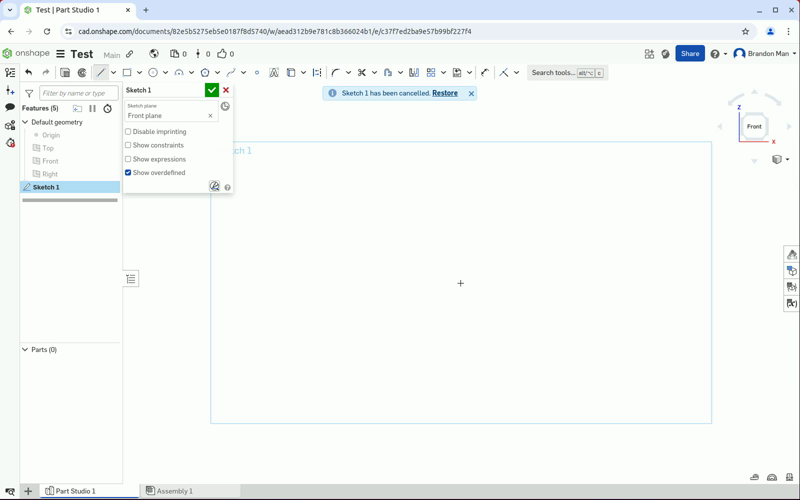
key_up(shift)
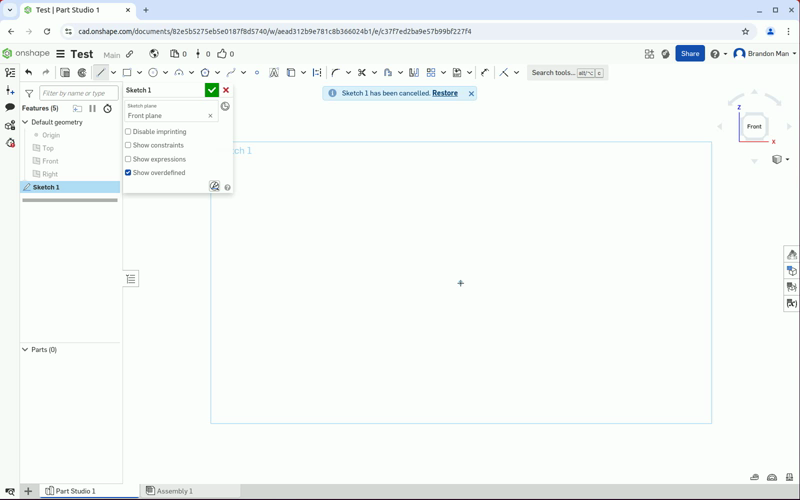
key_down(shift)
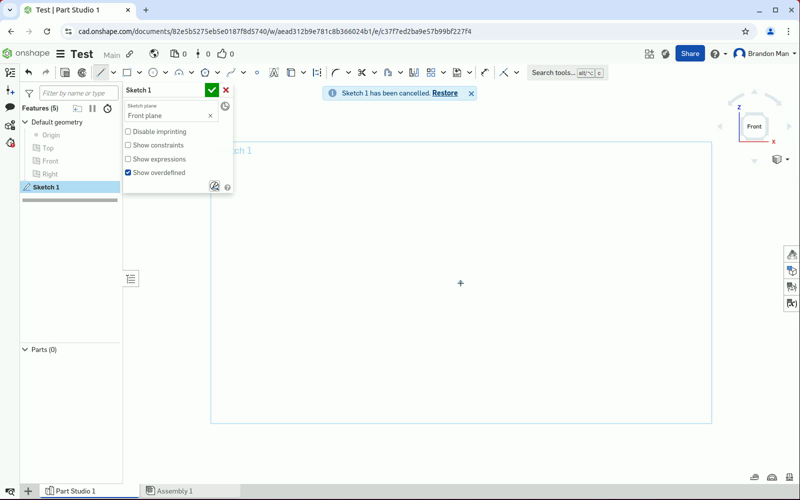
mouse_move(573, 282)
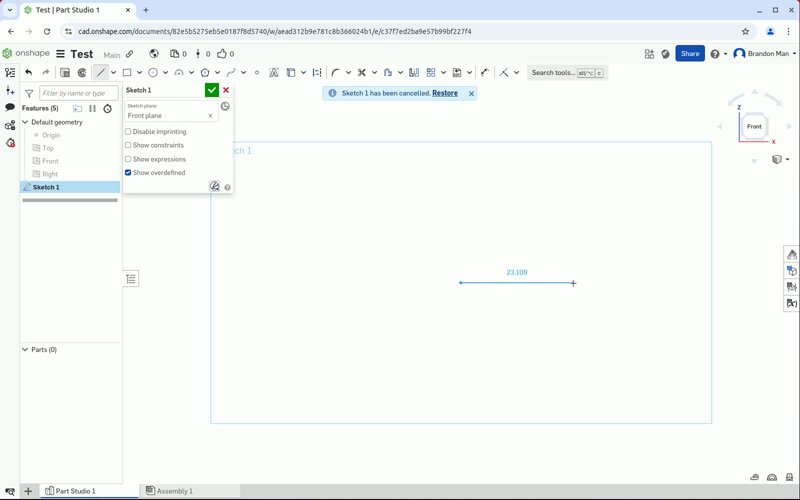
click(573, 282)
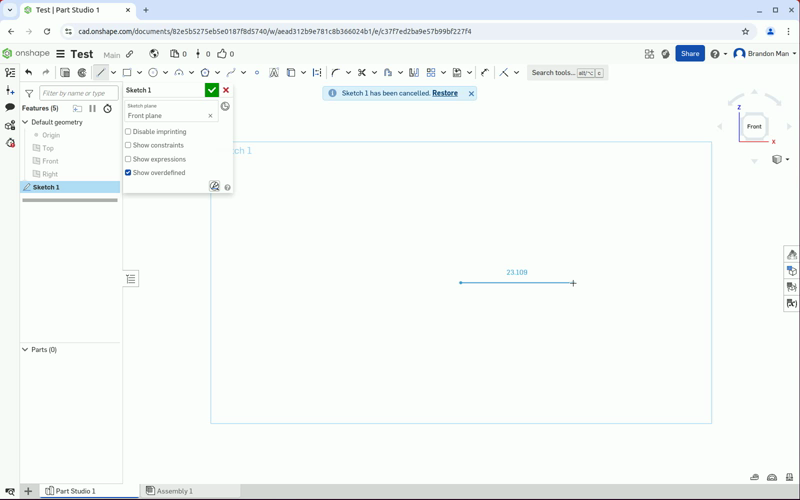
key_up(shift)
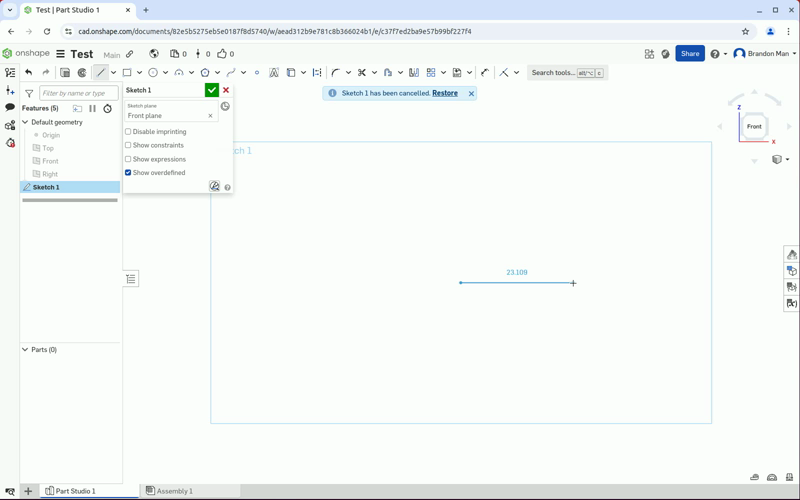
key_down(shift)
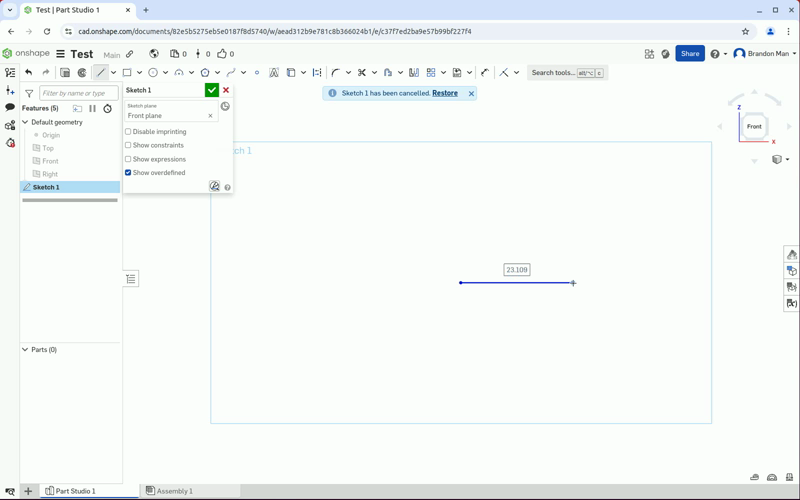
mouse_move(589, 282)
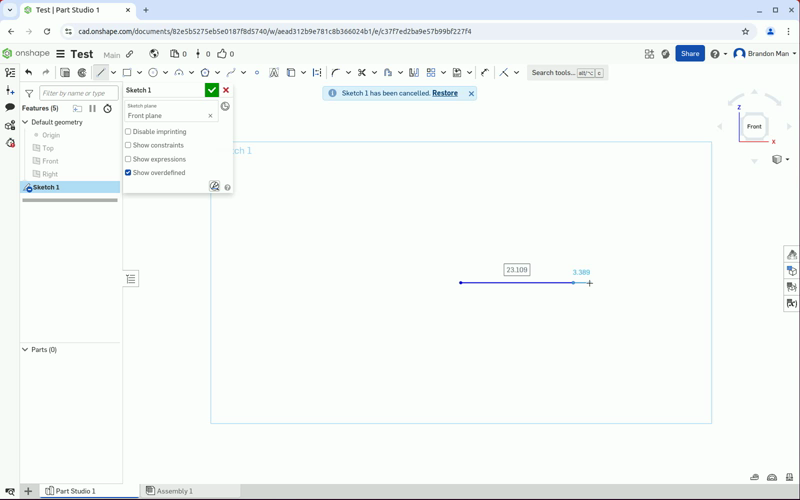
mouse_move(573, 247)
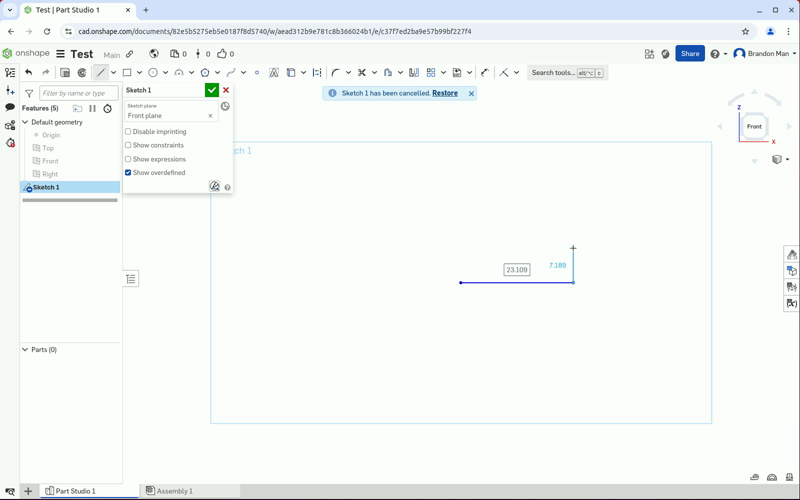
click(573, 247)
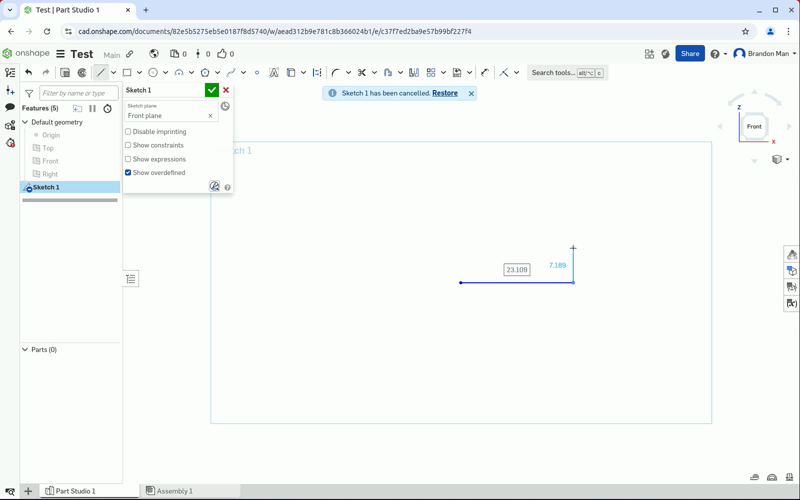
key_up(shift)
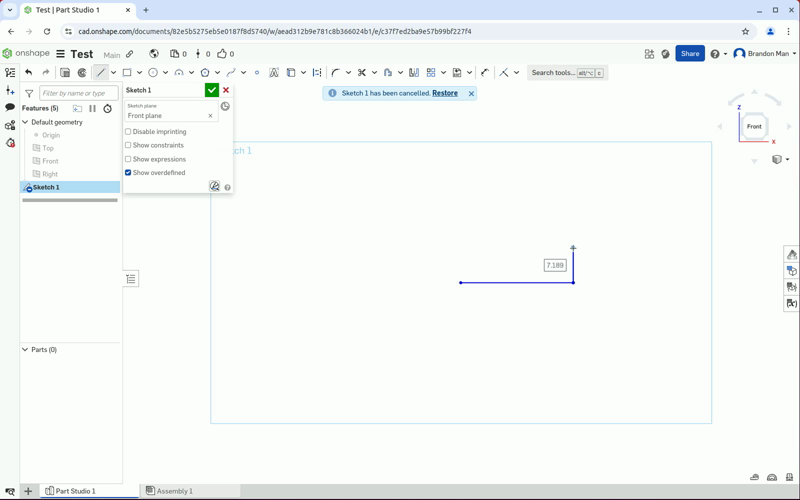
key_down(shift)
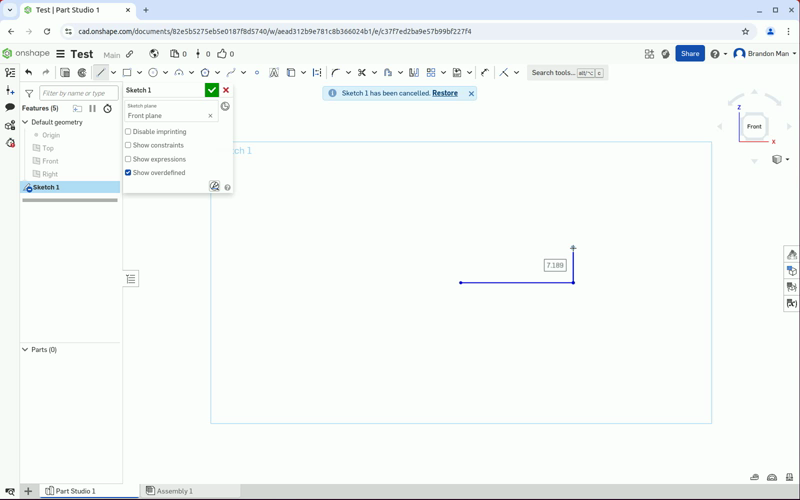
mouse_move(460, 247)
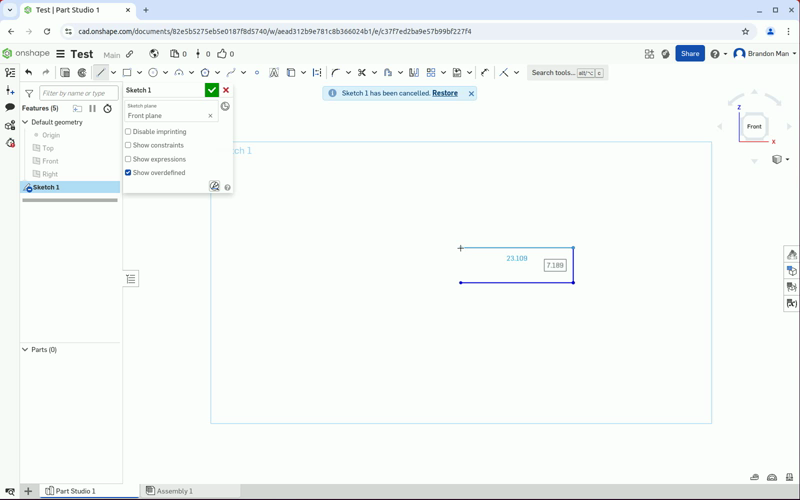
click(460, 247)
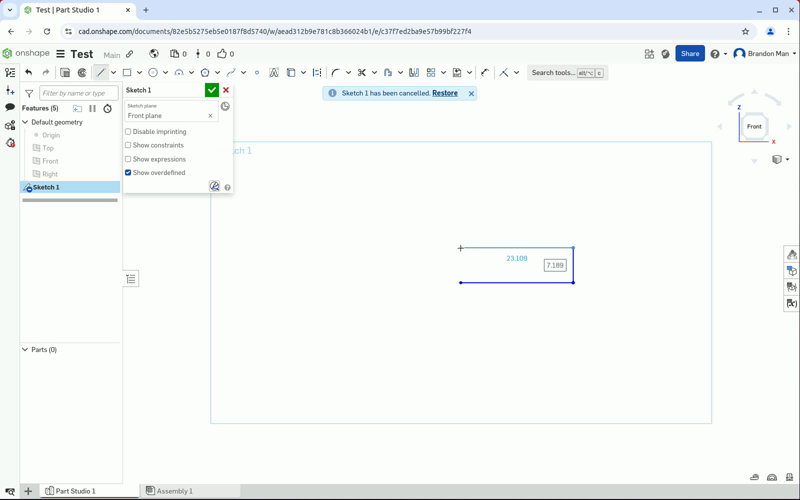
key_up(shift)
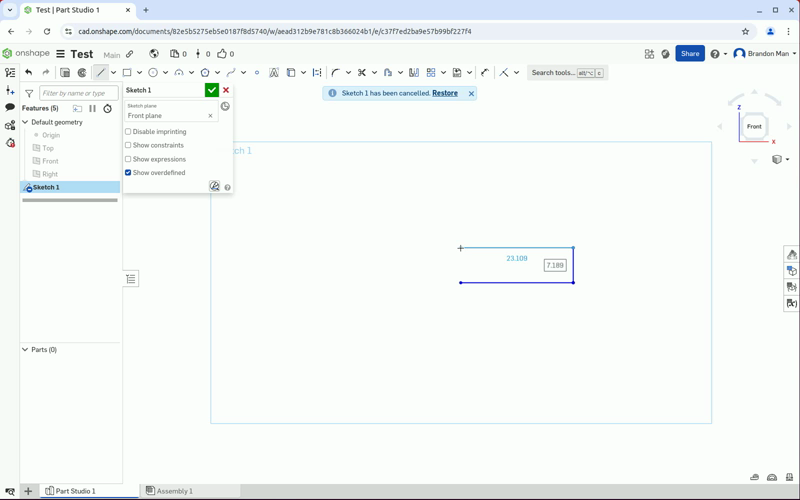
mouse_move(490, 247)
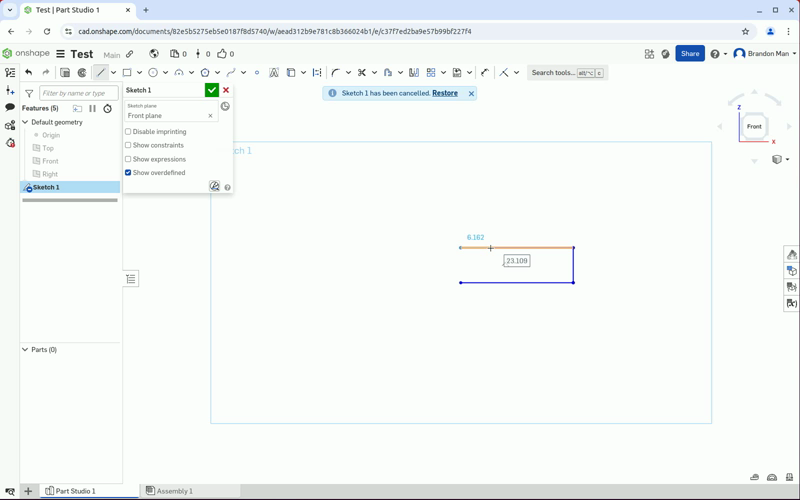
key_down(shift)
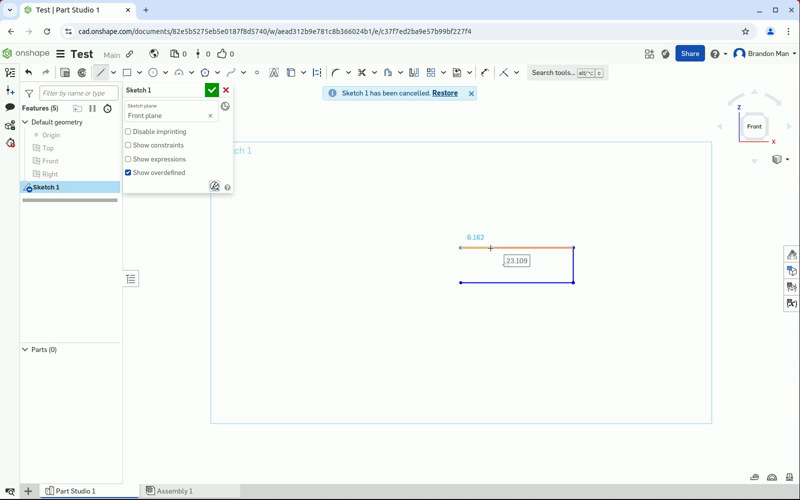
mouse_move(460, 282)
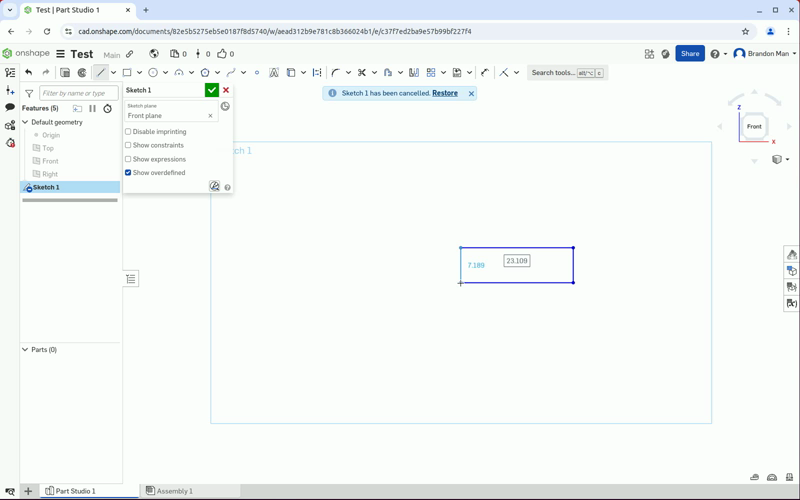
key_up(shift)
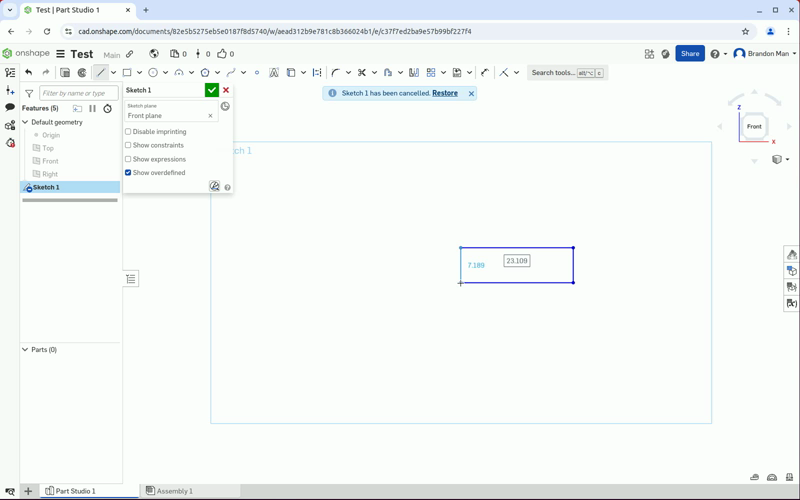
click(460, 282)
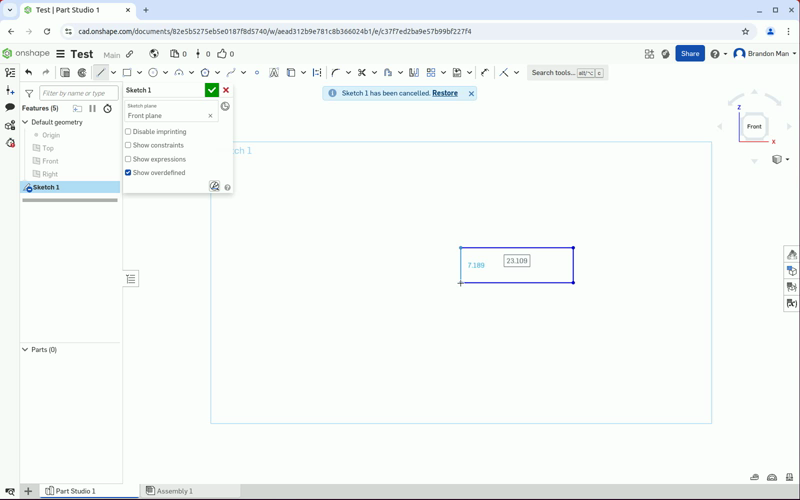
key(esc)
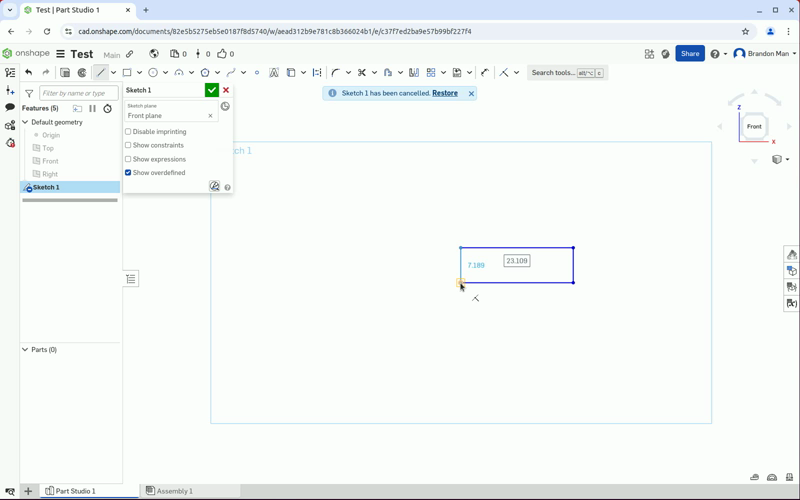
mouse_move(541, 276)
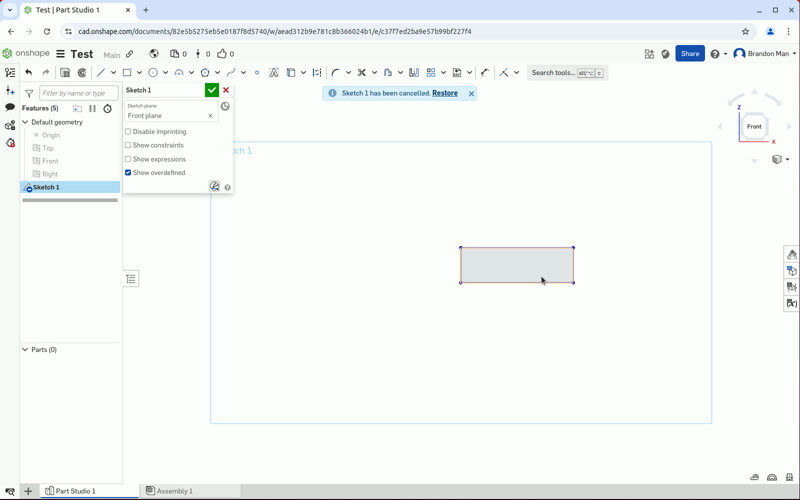
click(541, 276)
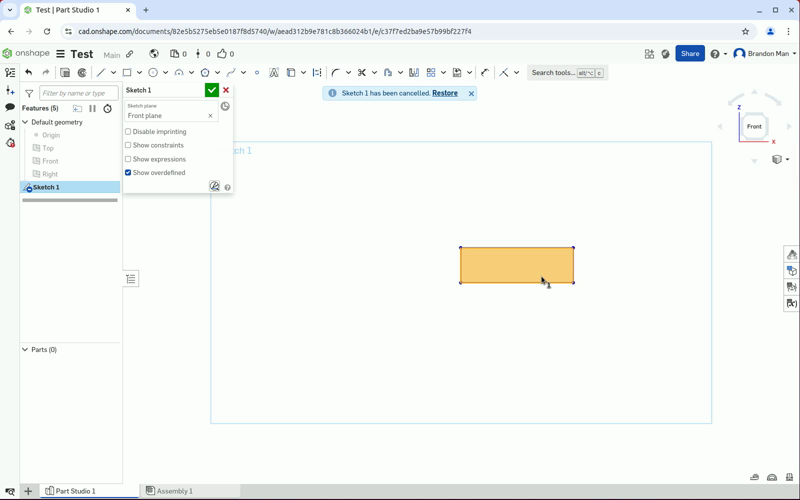
mouse_move(73, 352)
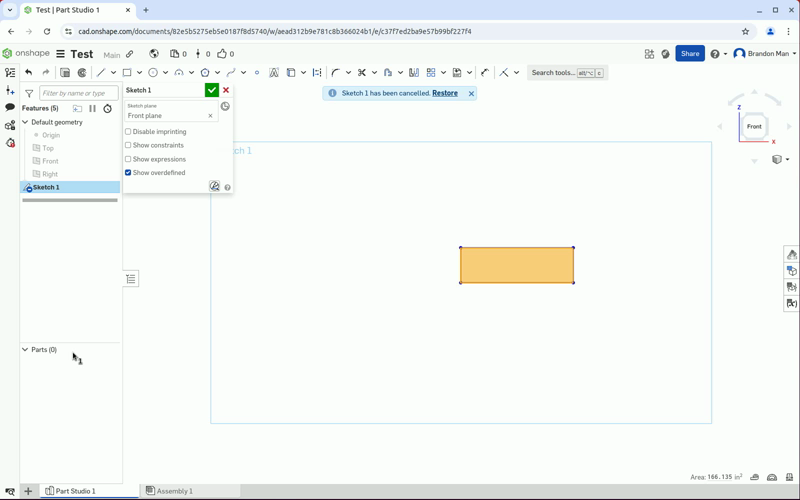
key(shift+y)
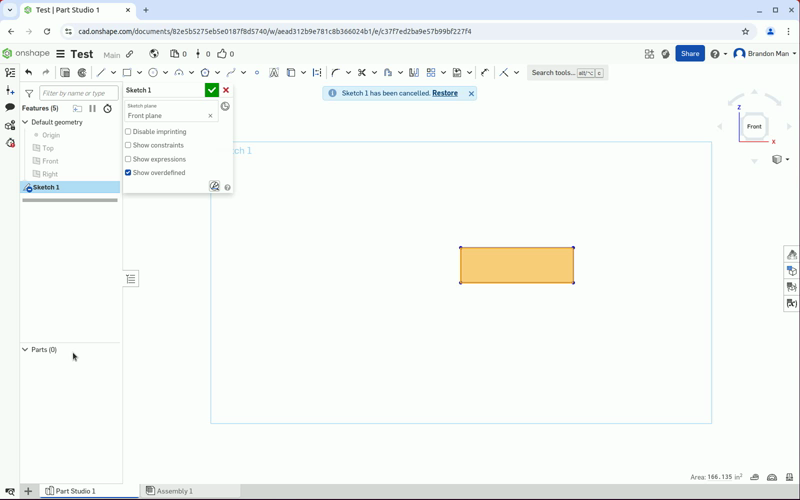
key(shift+e)
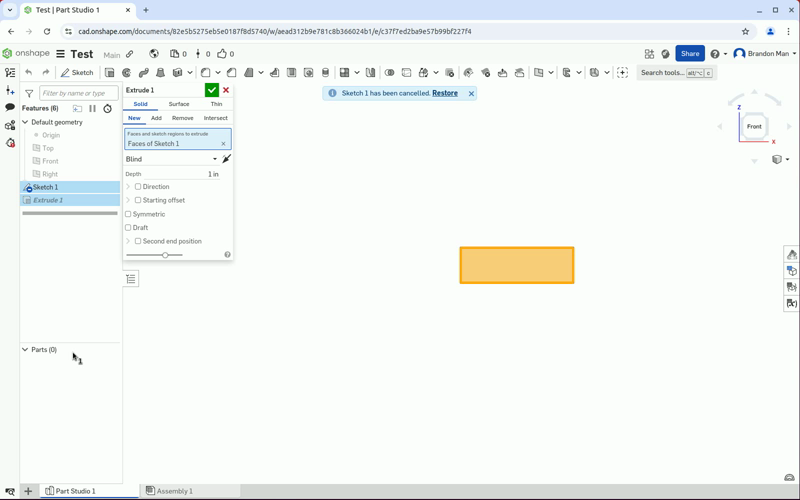
mouse_move(143, 106)
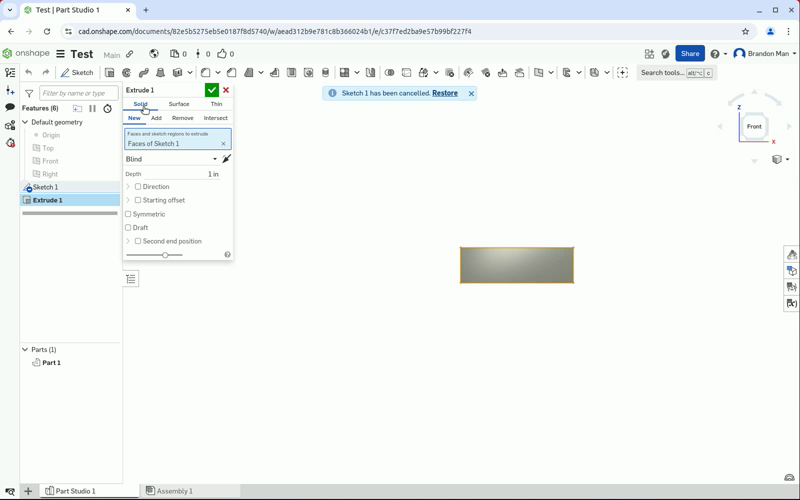
click(143, 106)
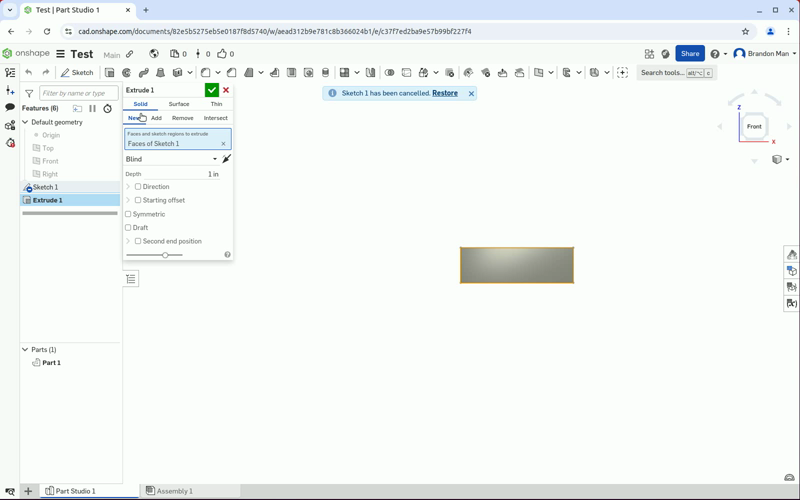
mouse_move(137, 120)
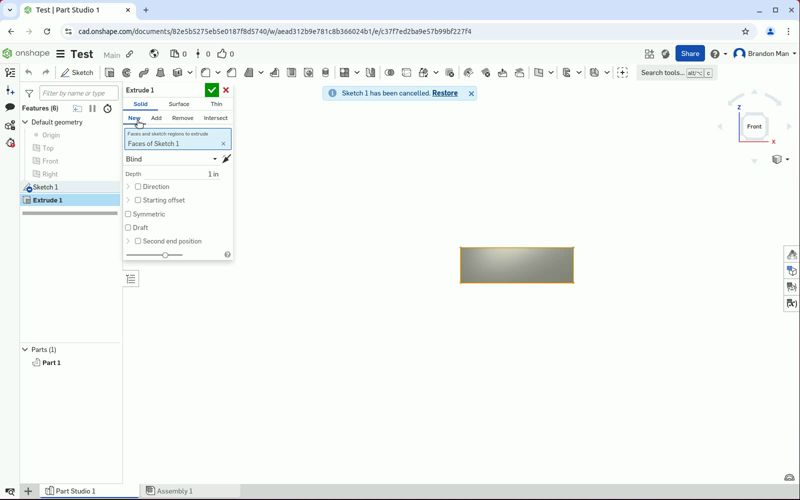
click(137, 120)
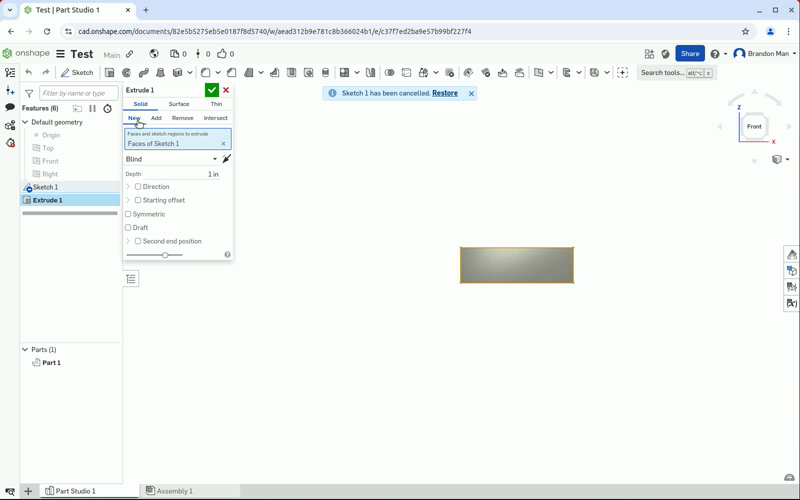
key(tab, 4)
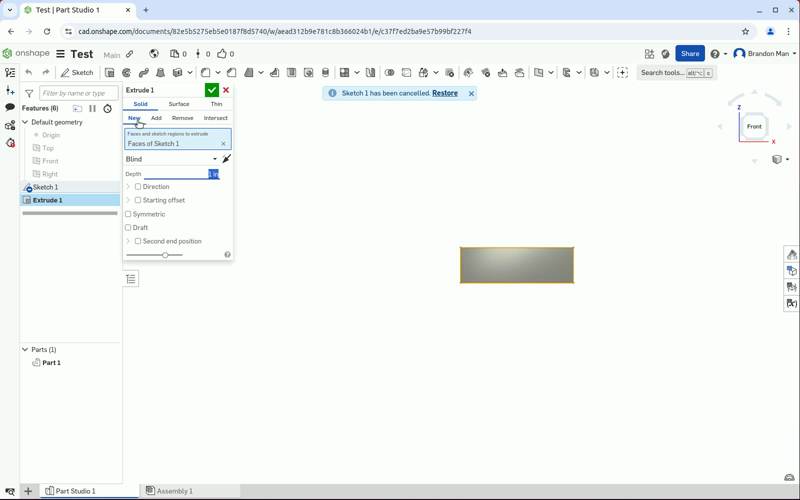
text(11.554)
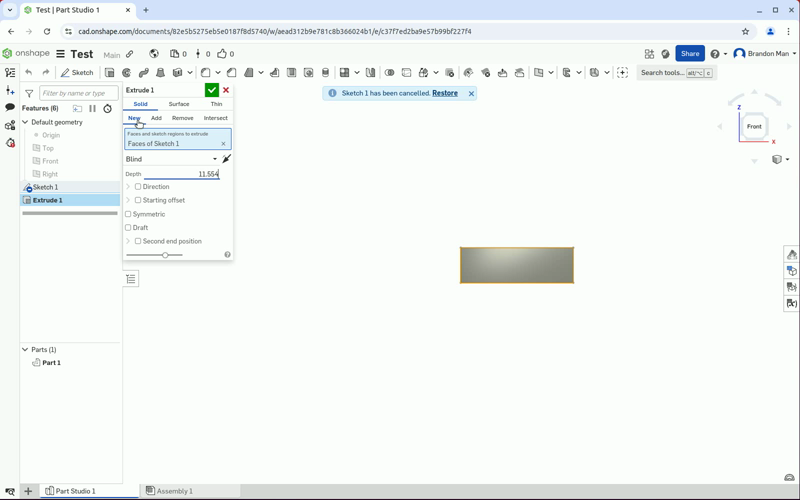
key(enter)
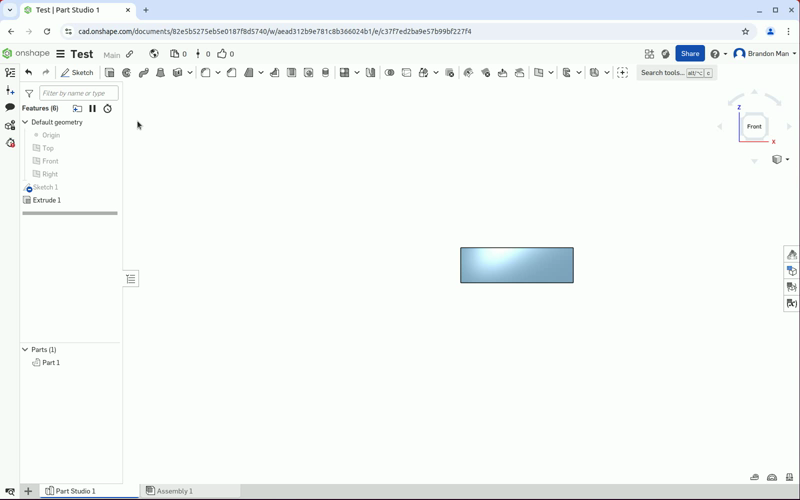
key(shift+h)
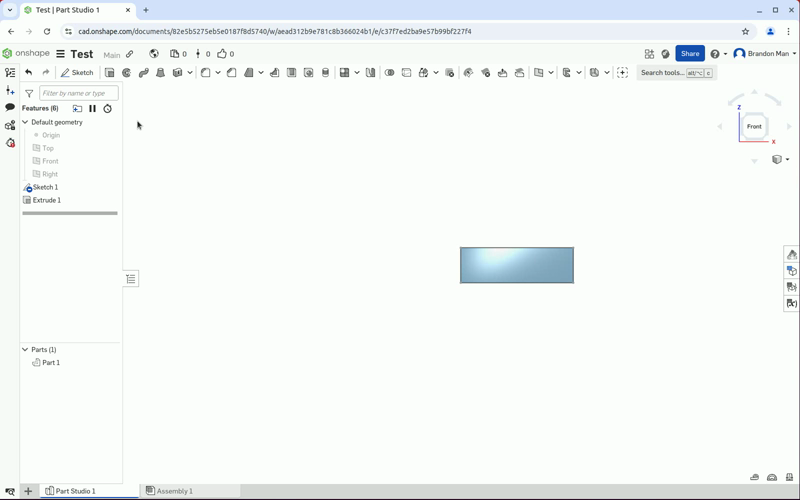
key(shift+h)
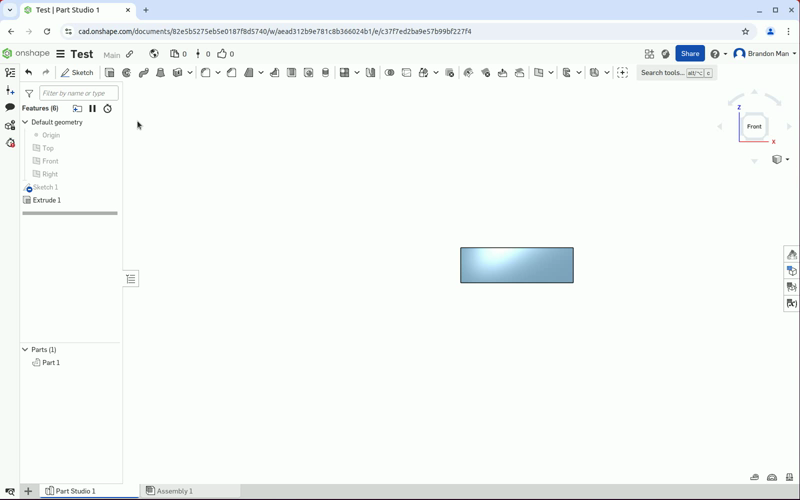
mouse_move(73, 189)
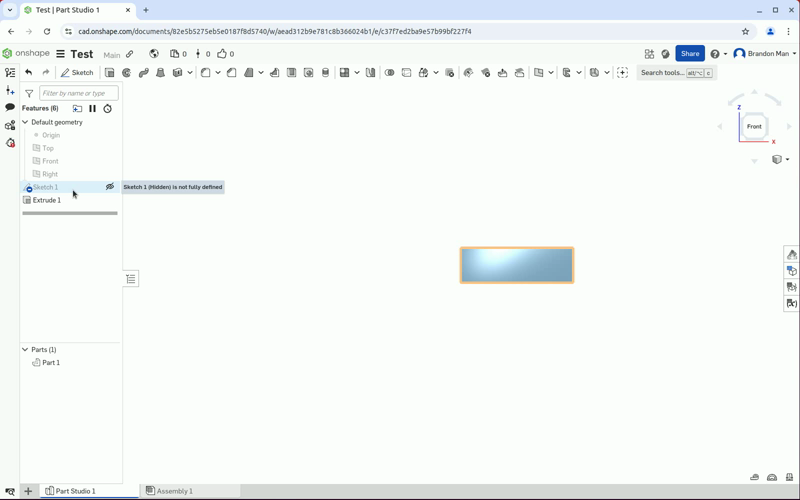
click(73, 189)
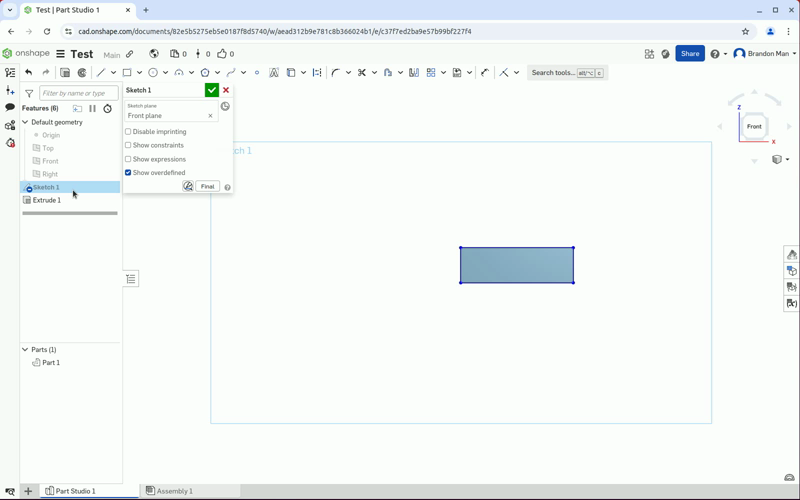
mouse_move(229, 92)
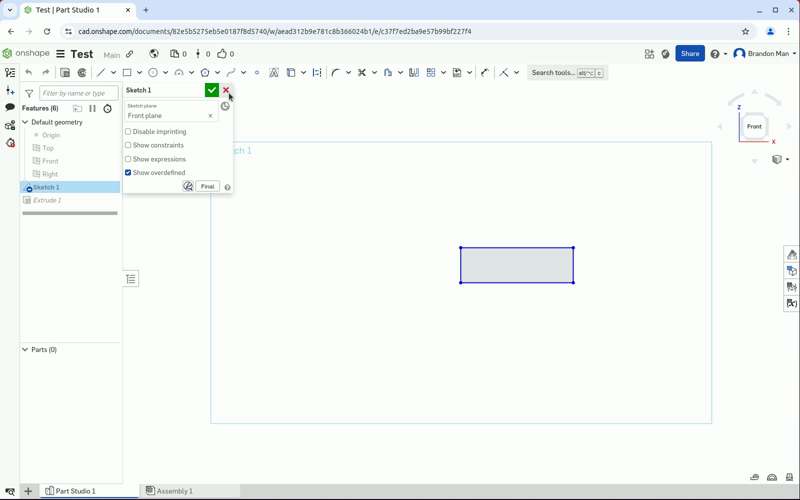
click(229, 92)
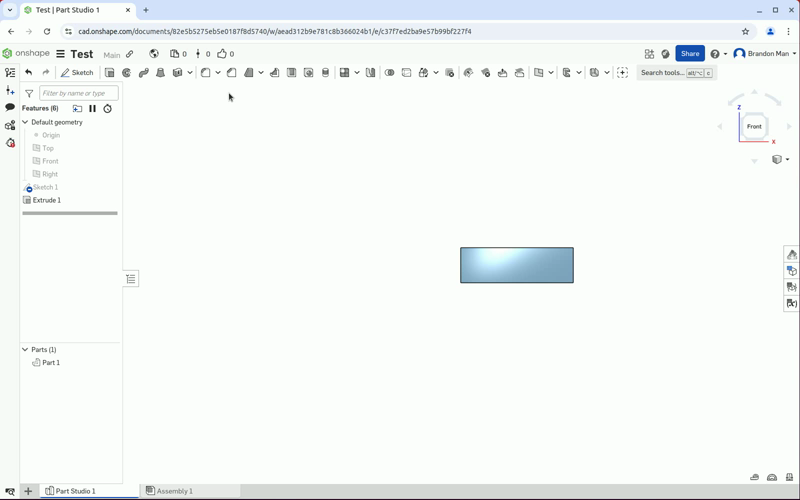
mouse_move(73, 352)
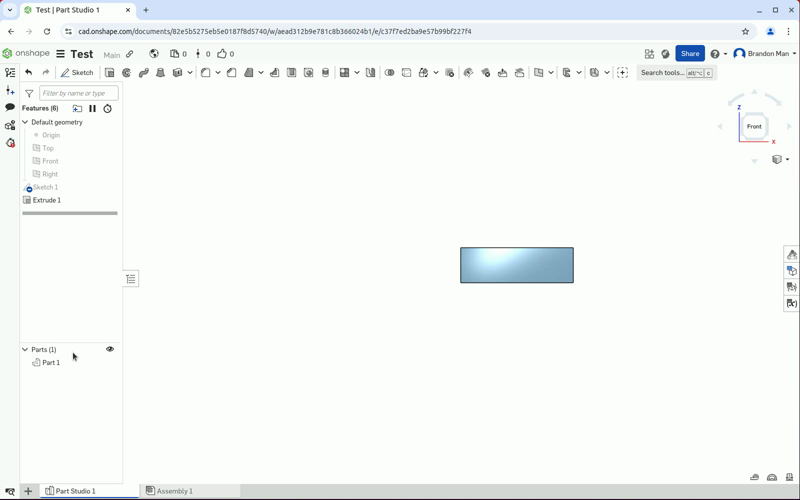
key(y)
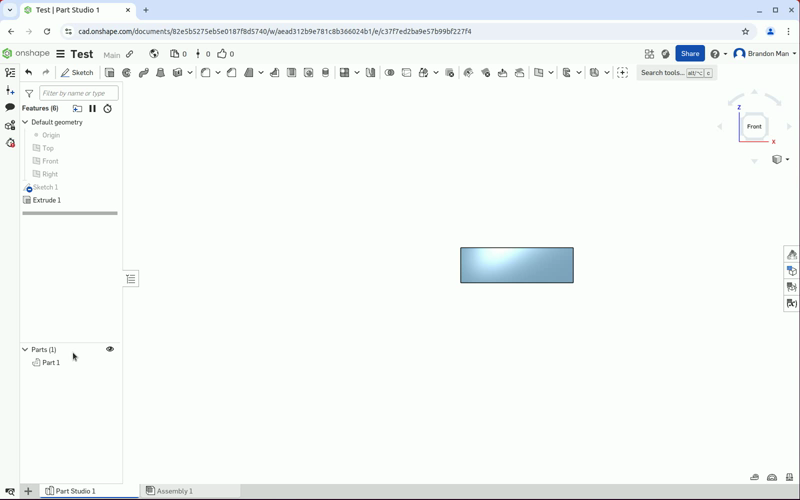
key(shift+p)
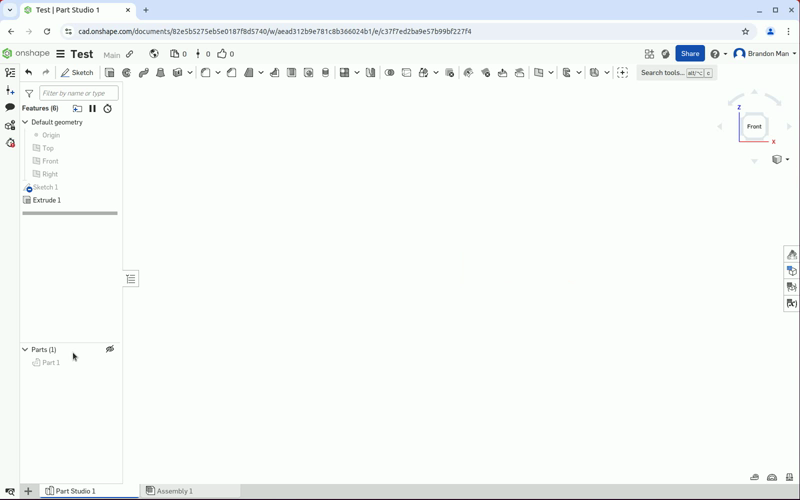
key(space)
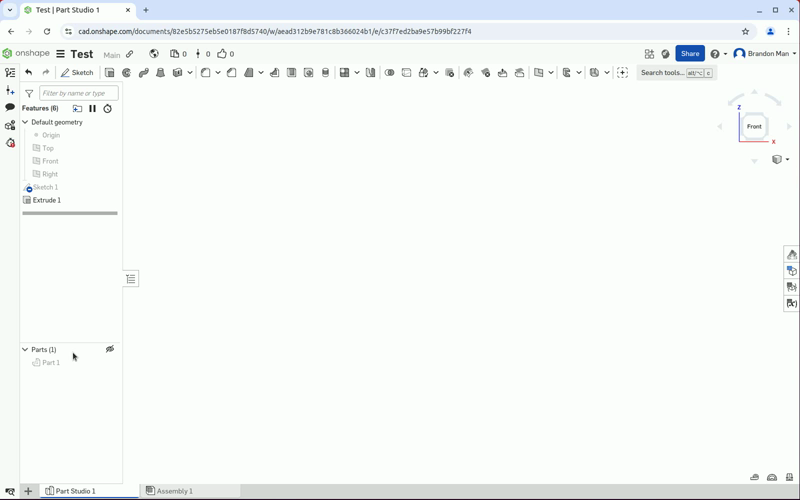
key_down(shift)
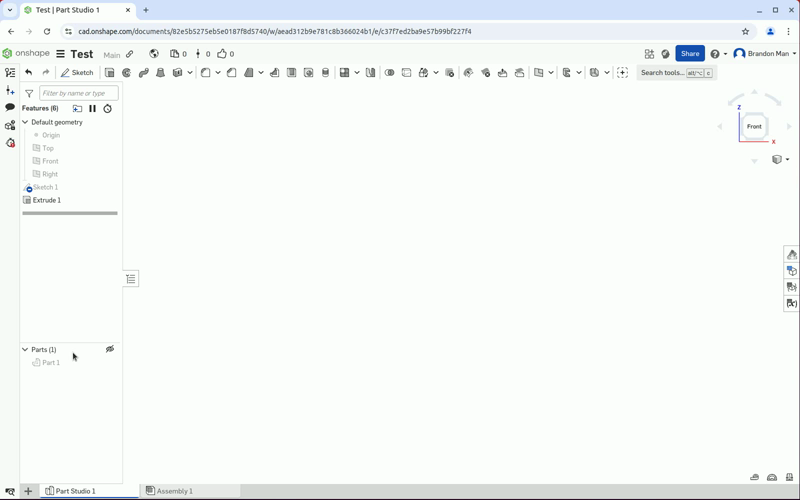
key(left)
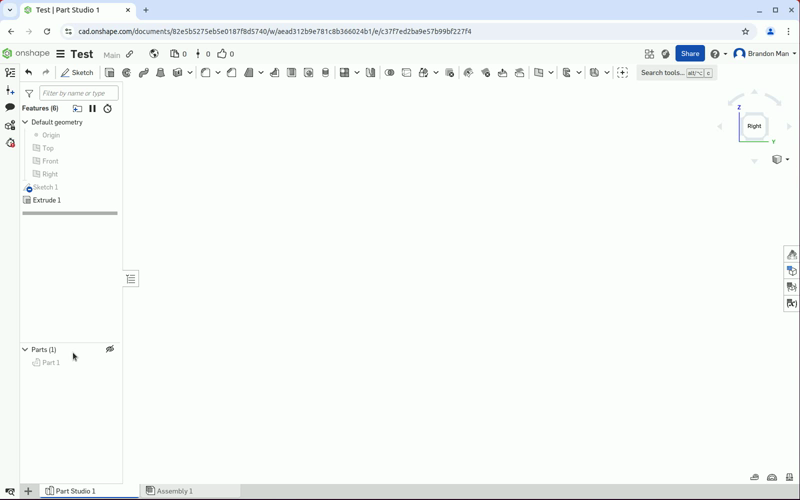
key_up(shift)
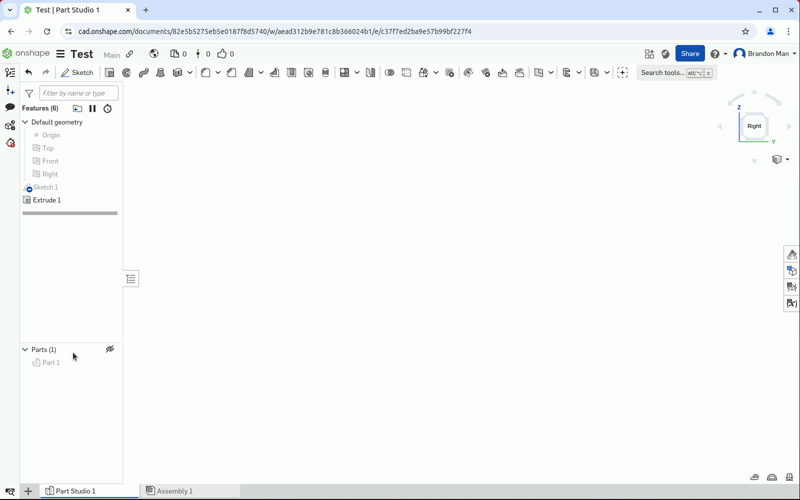
mouse_move(73, 352)
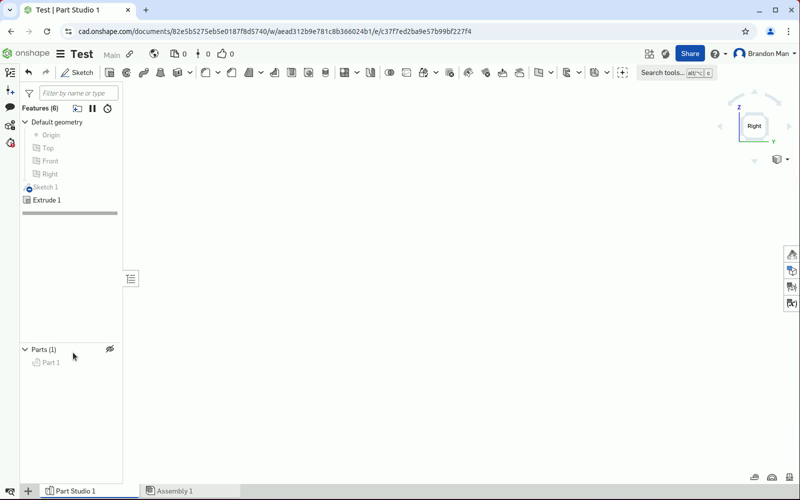
key(shift+y)
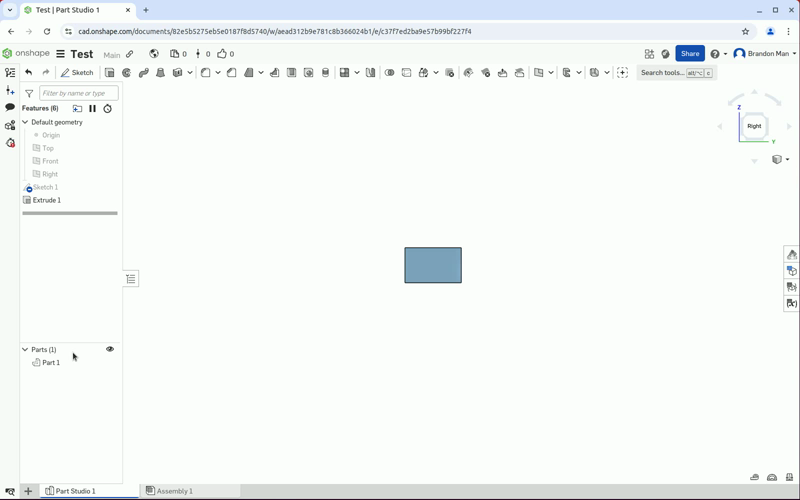
mouse_move(541, 75)
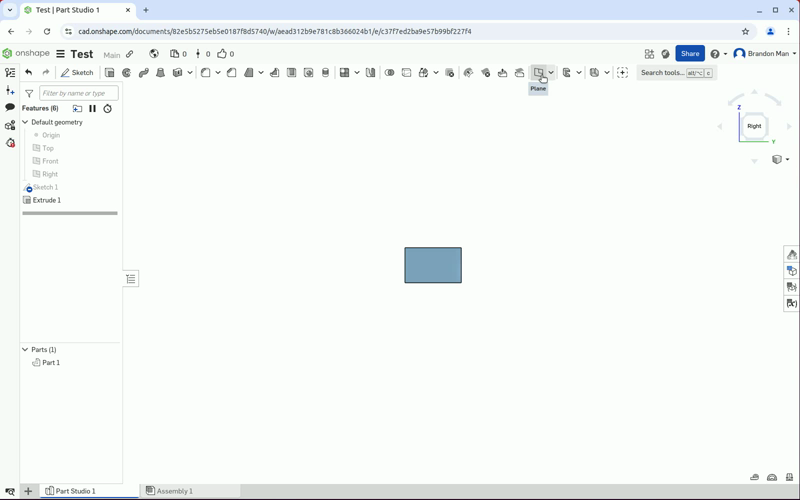
click(541, 75)
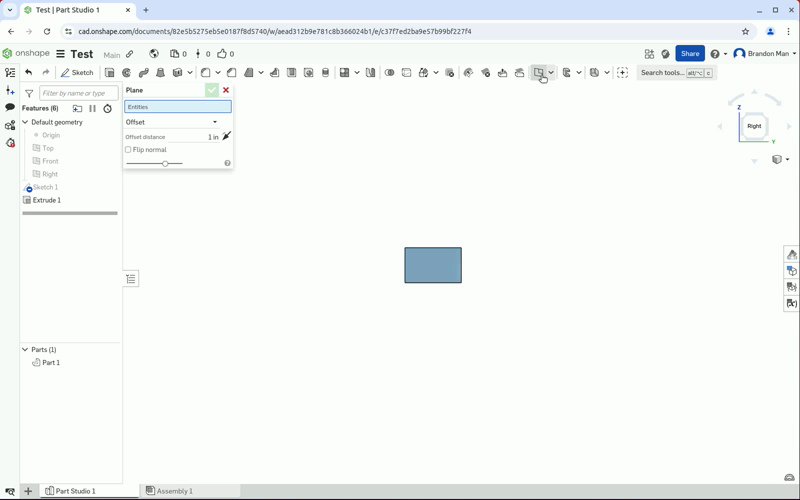
mouse_move(73, 176)
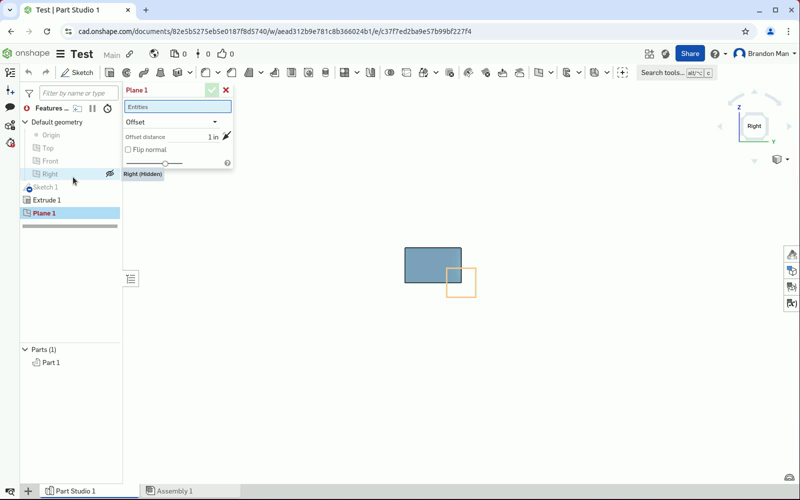
click(73, 176)
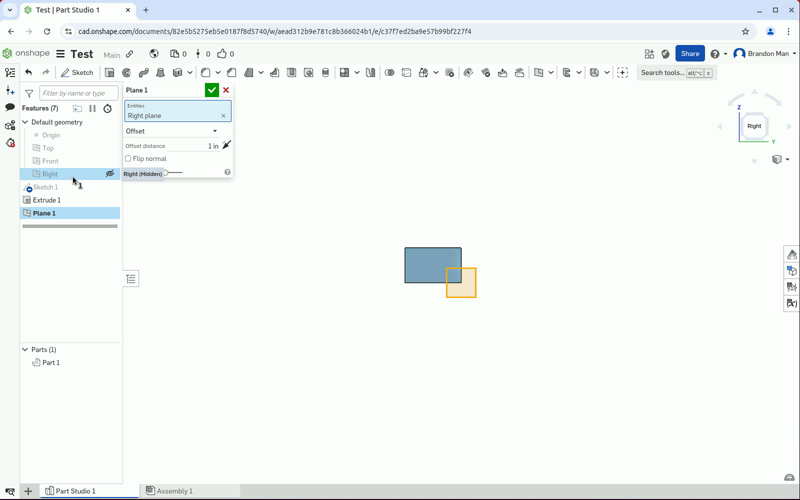
key(tab, 2)
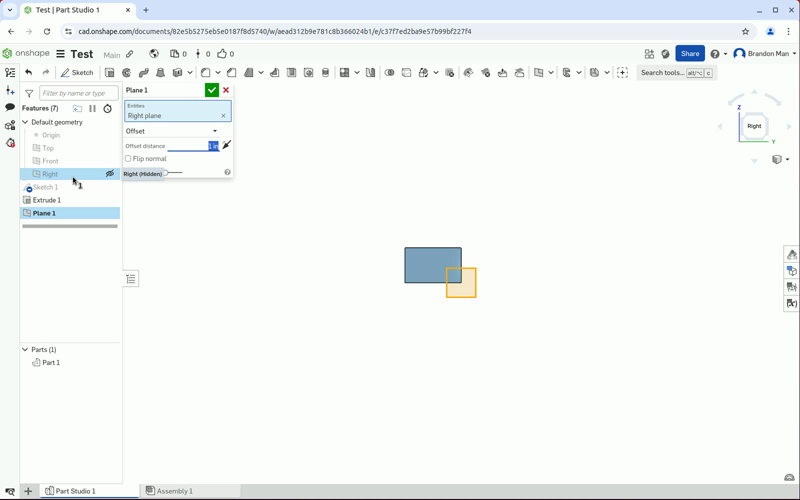
text(23.108)
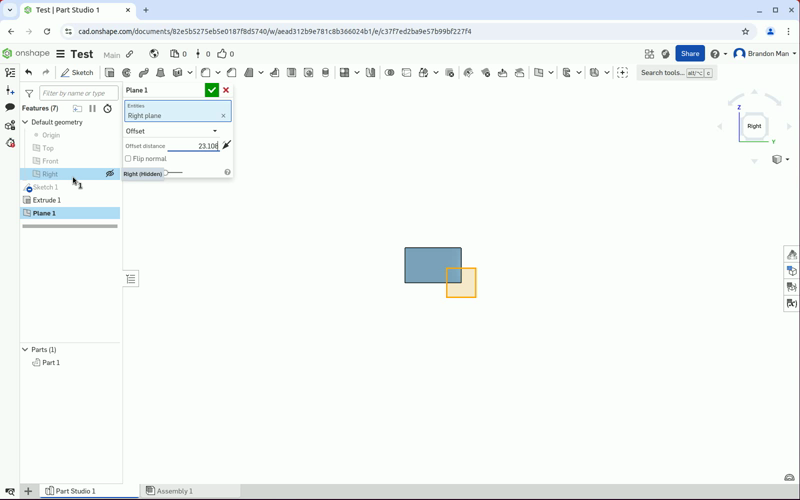
key(enter, 2)
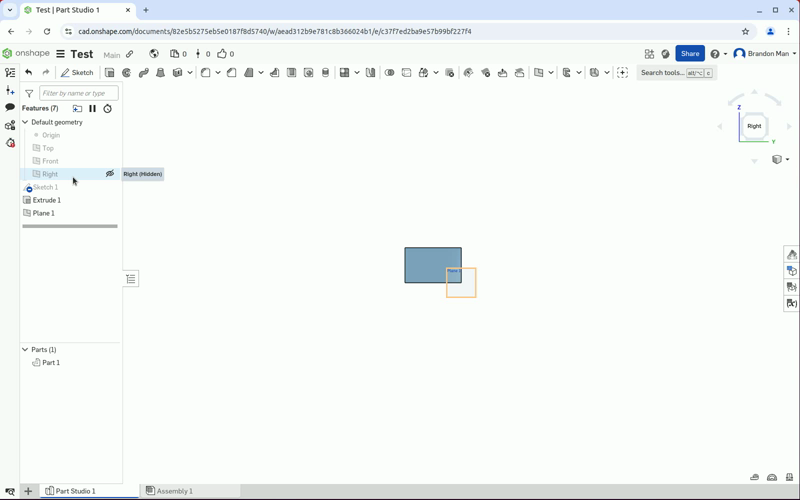
key(shift+s)
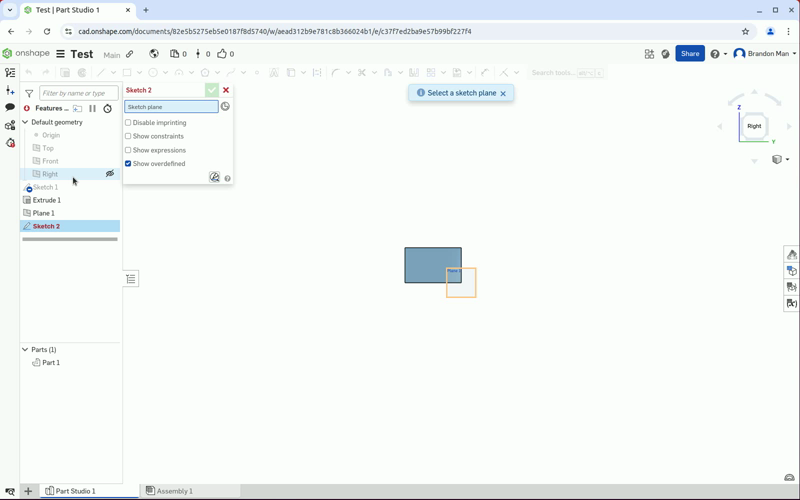
mouse_move(73, 215)
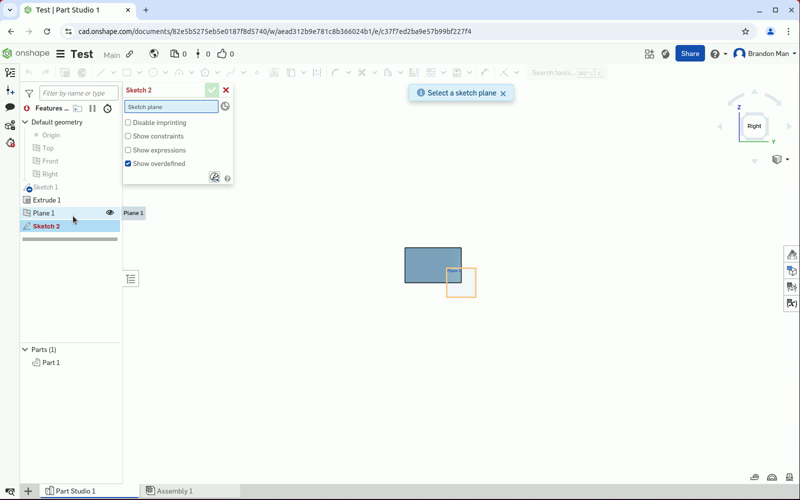
click(73, 215)
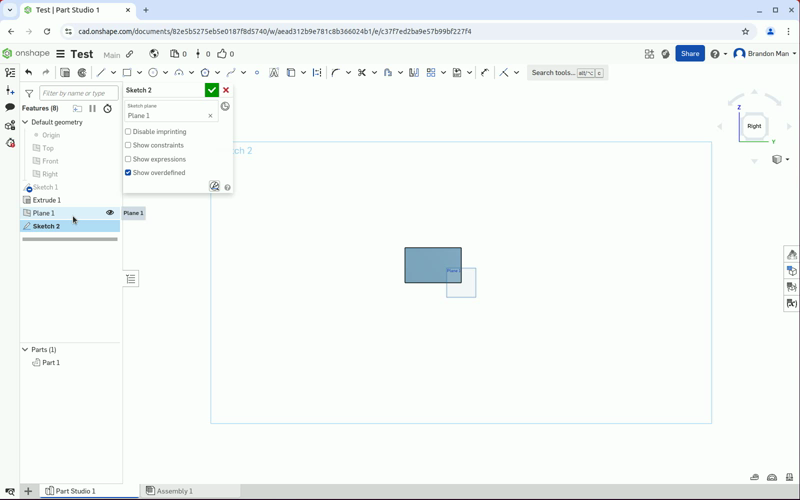
mouse_move(73, 352)
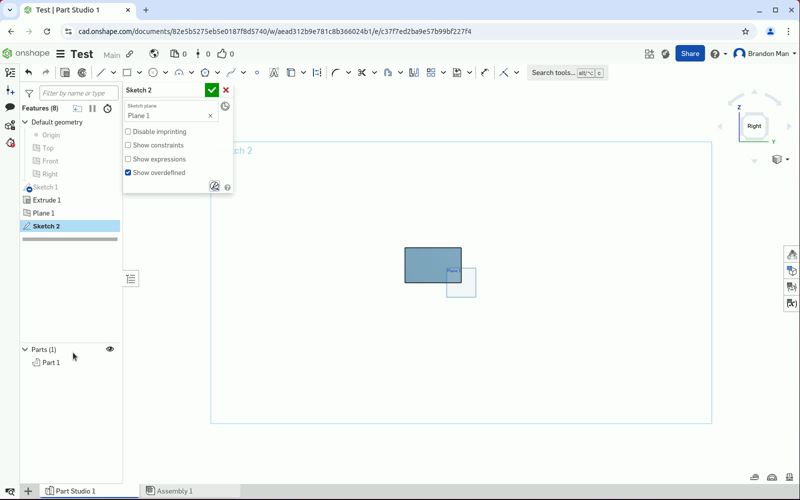
key(y)
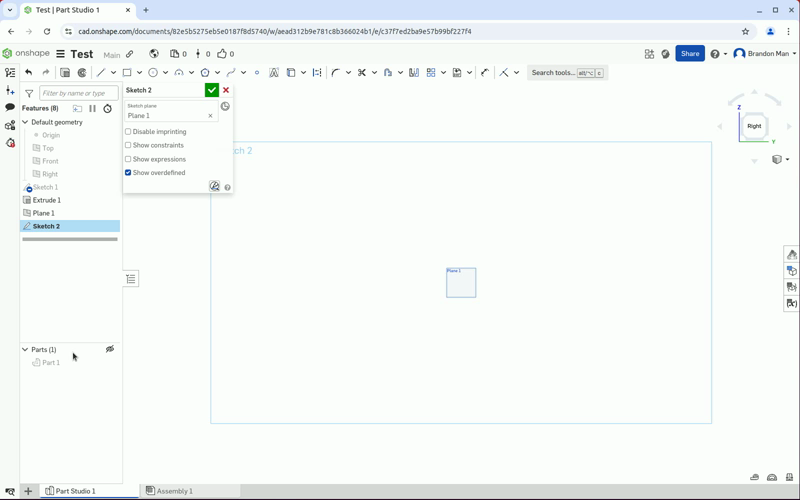
key(l)
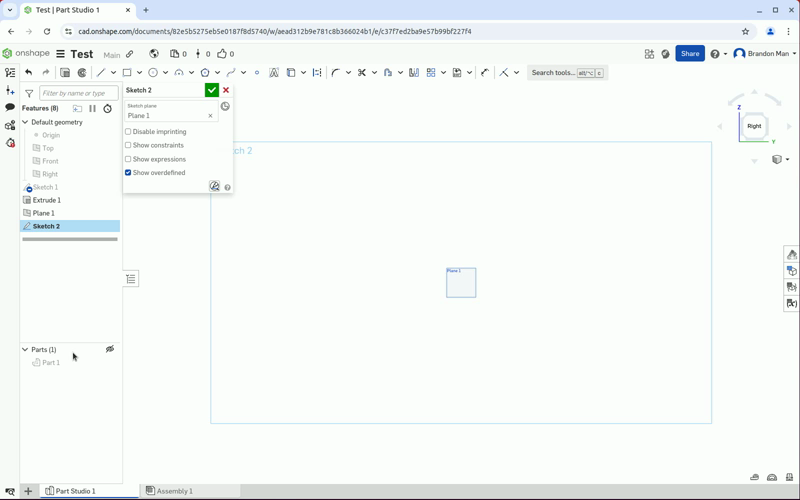
key_down(shift)
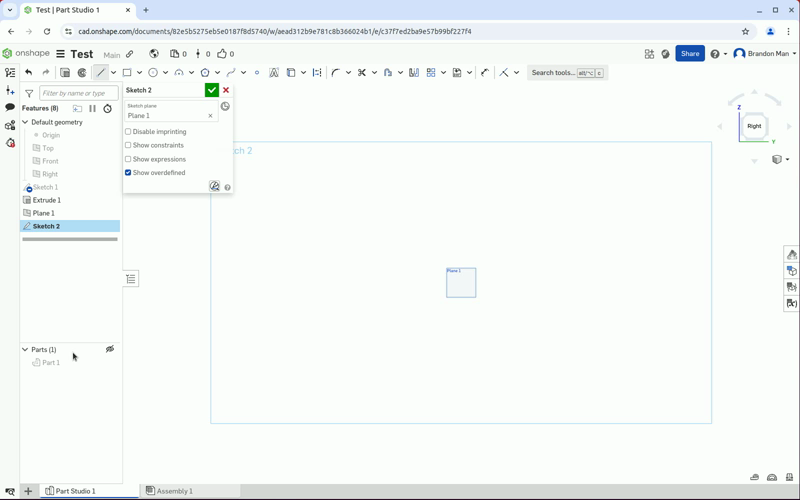
mouse_move(432, 268)
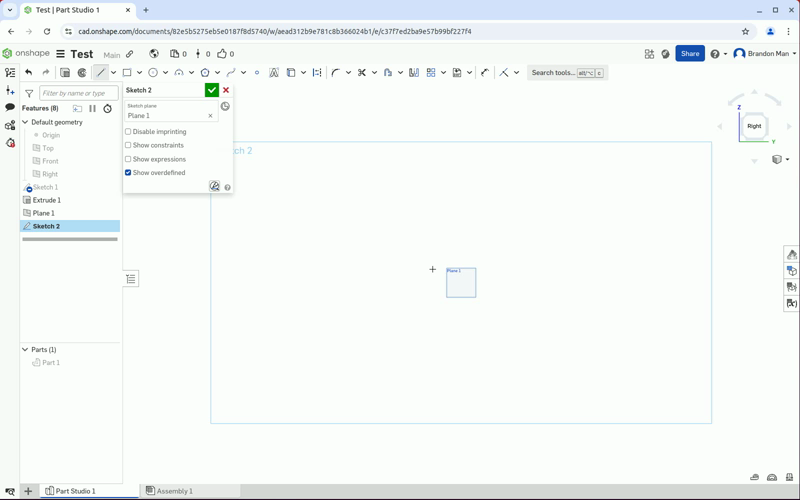
click(432, 268)
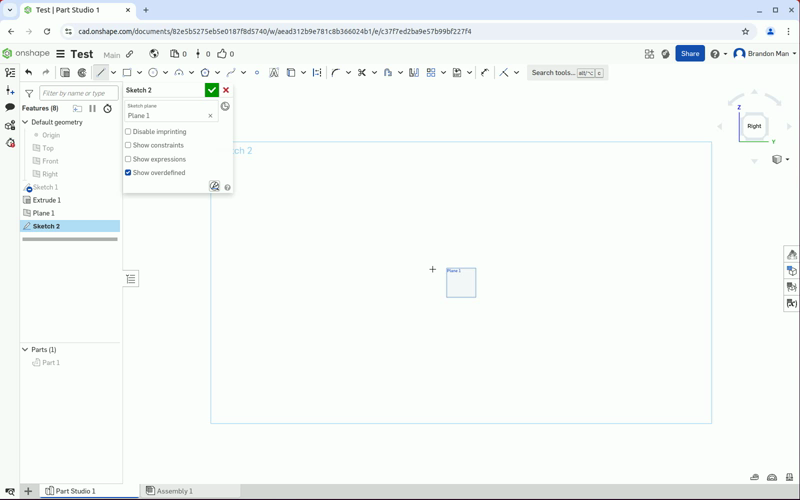
key_up(shift)
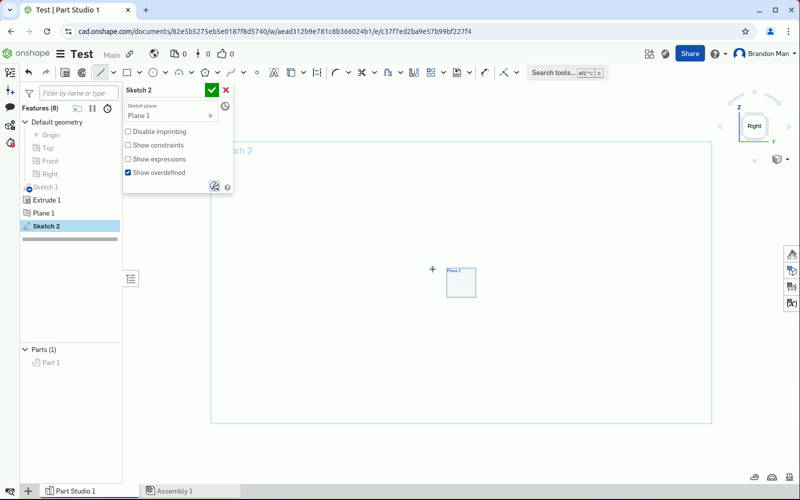
key_down(shift)
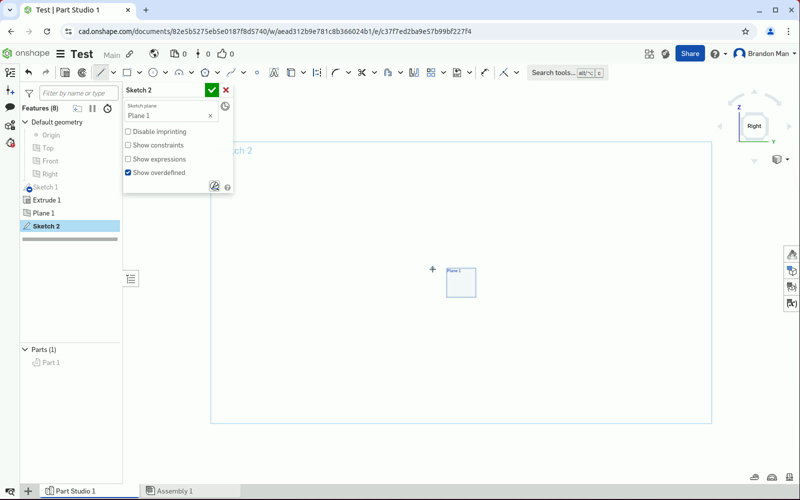
mouse_move(462, 268)
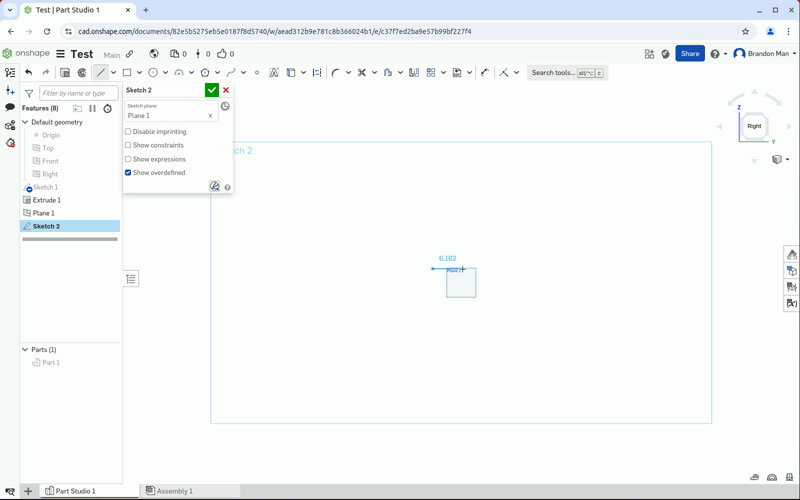
mouse_move(461, 268)
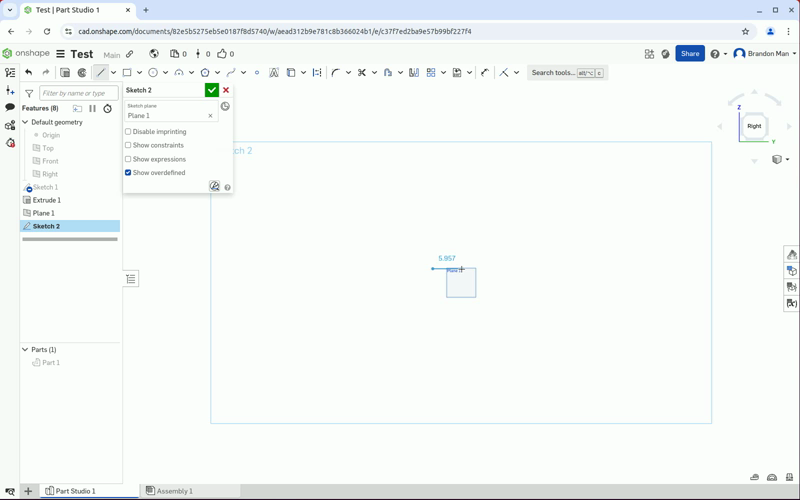
click(461, 268)
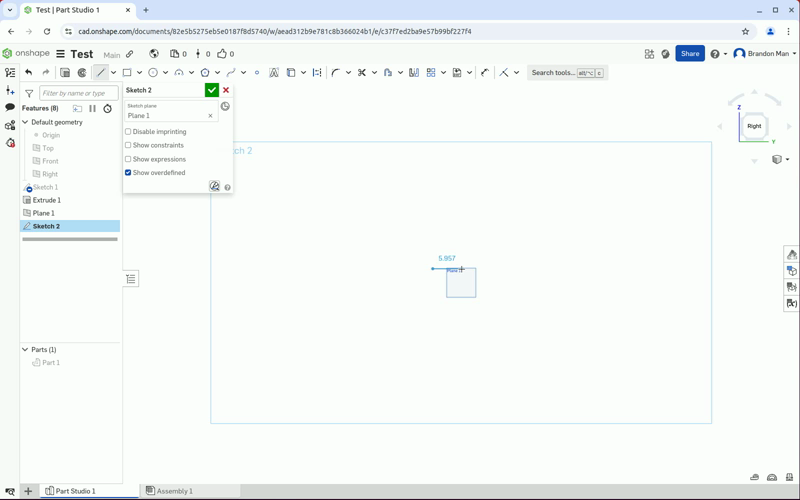
key_up(shift)
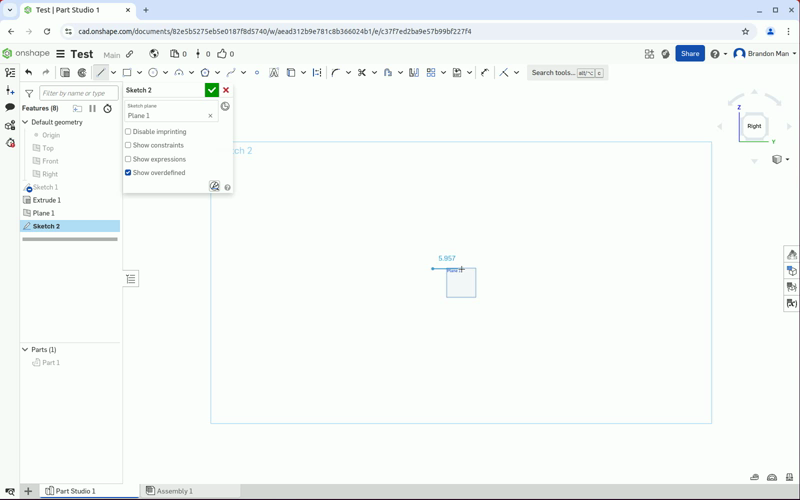
key_down(shift)
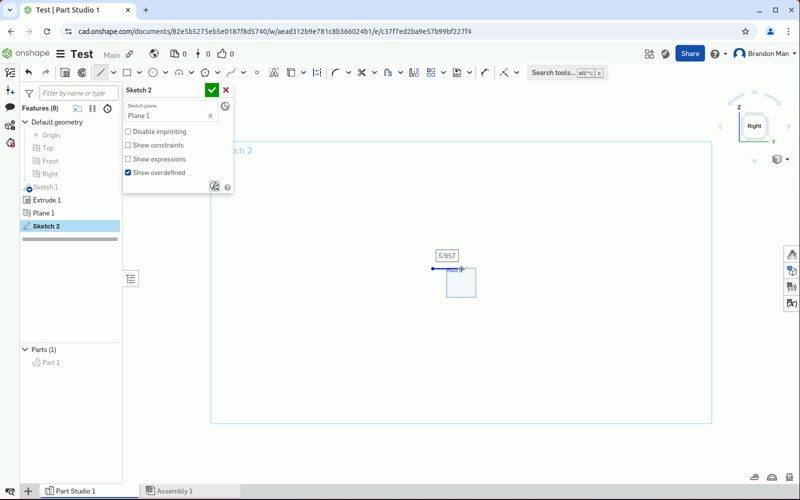
mouse_move(491, 268)
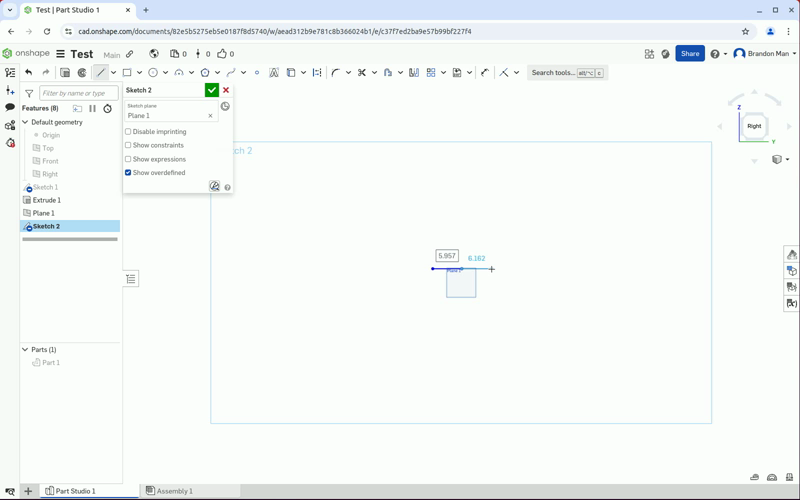
mouse_move(461, 247)
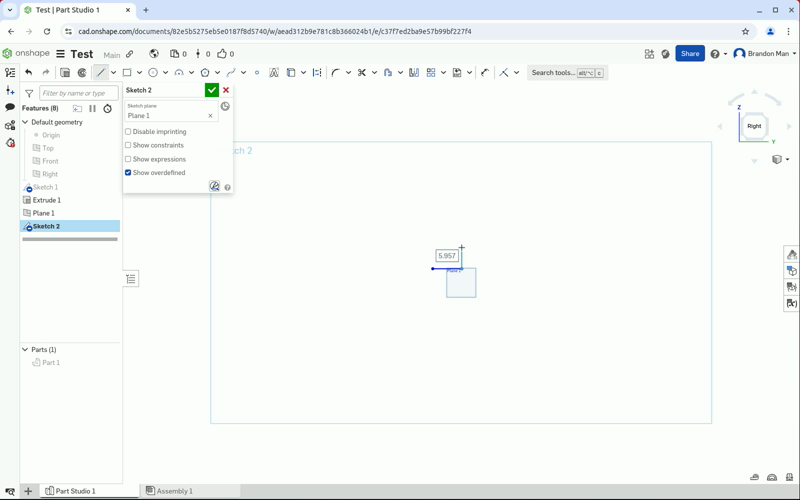
click(461, 247)
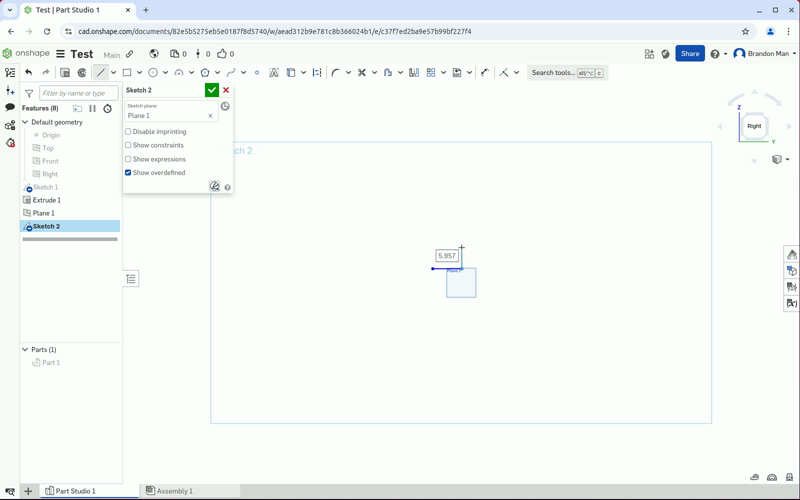
key_up(shift)
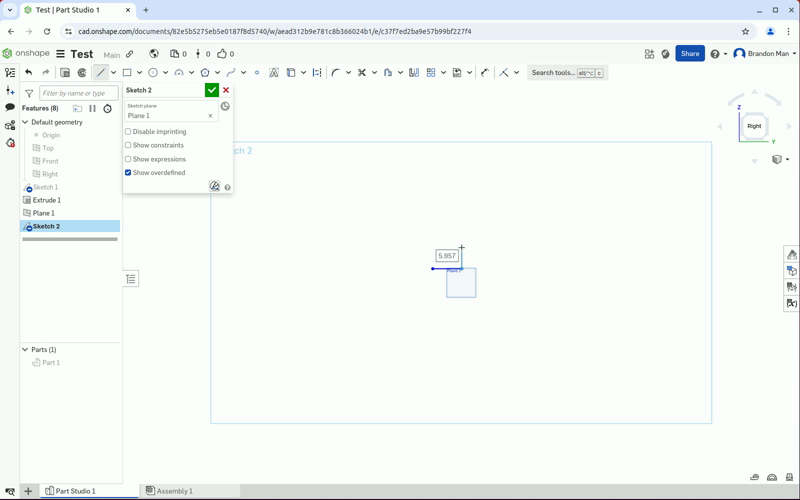
key_down(shift)
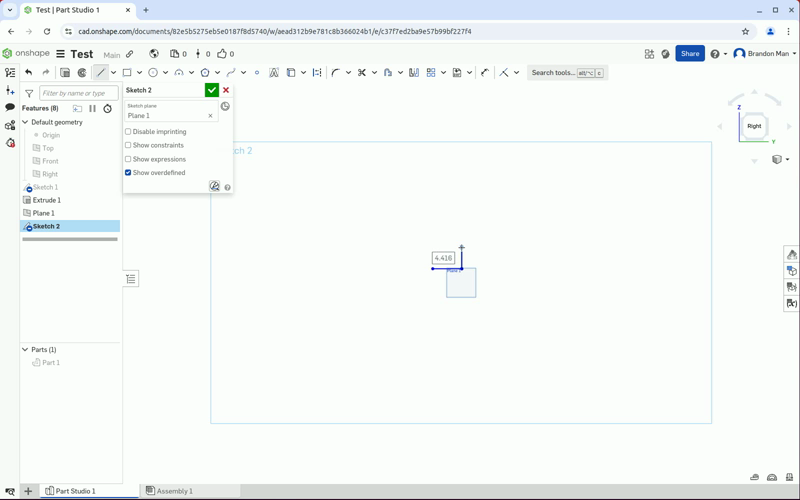
mouse_move(491, 247)
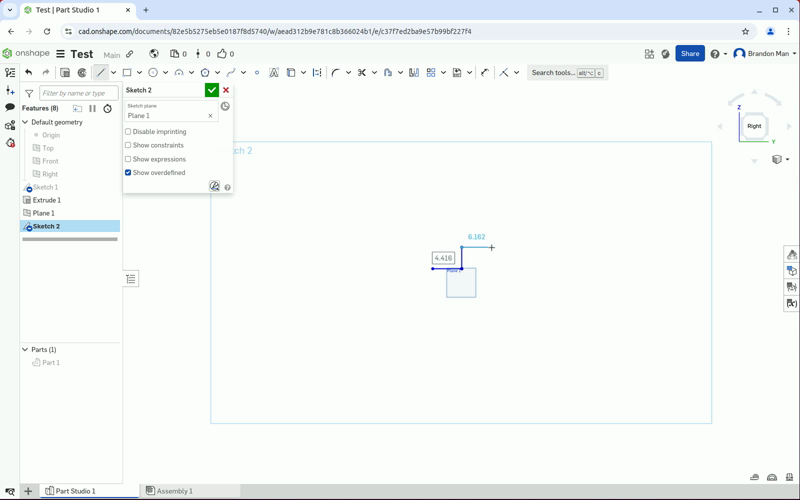
mouse_move(432, 247)
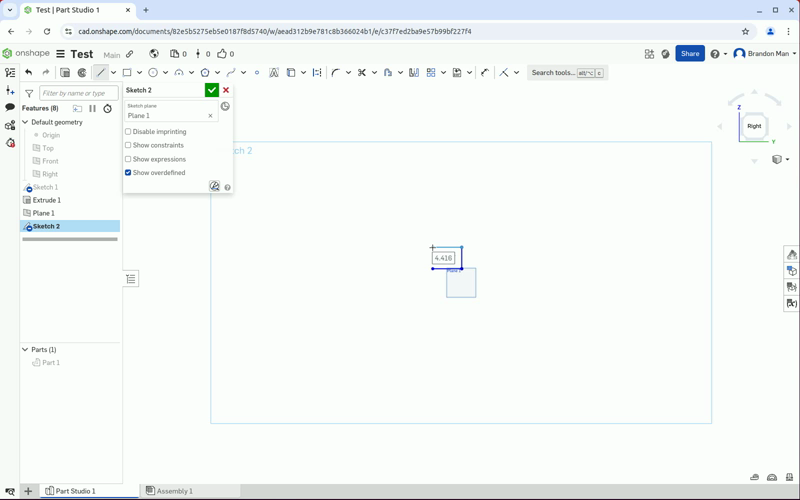
click(432, 247)
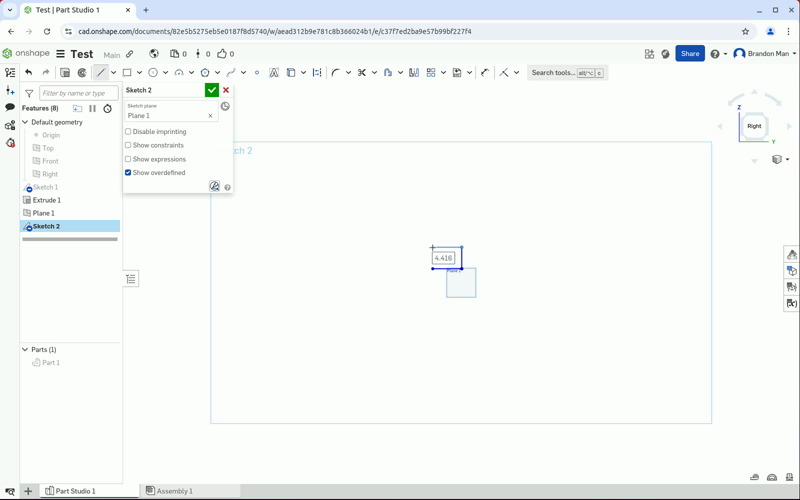
key_up(shift)
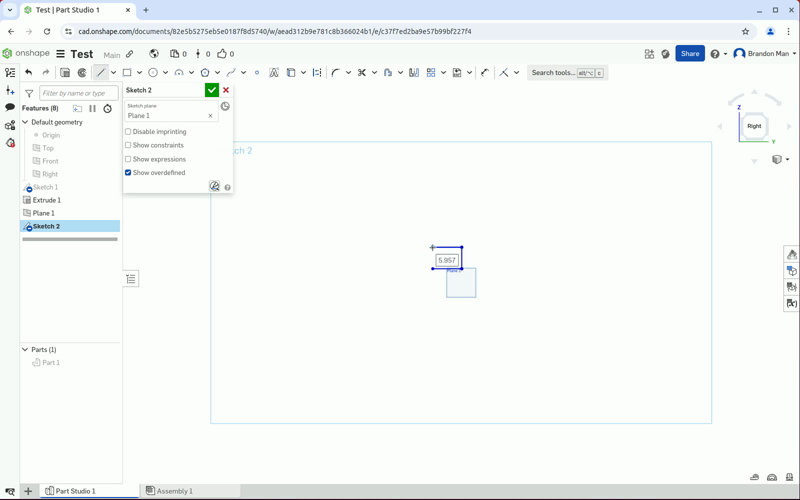
mouse_move(462, 247)
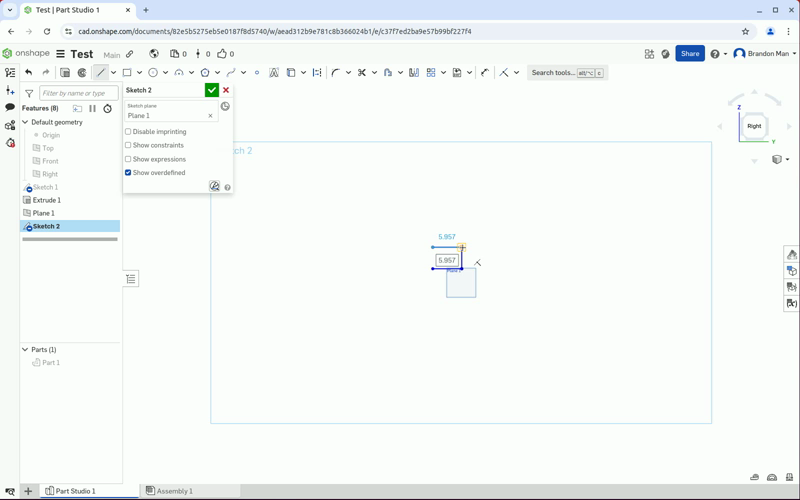
key_down(shift)
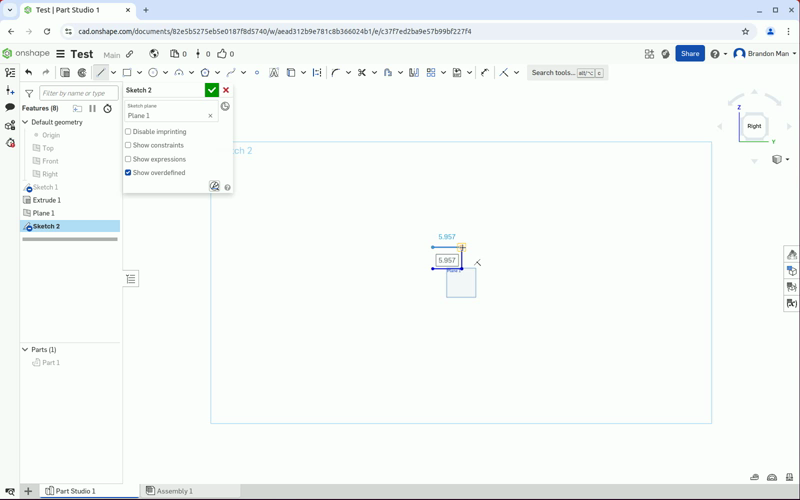
mouse_move(432, 268)
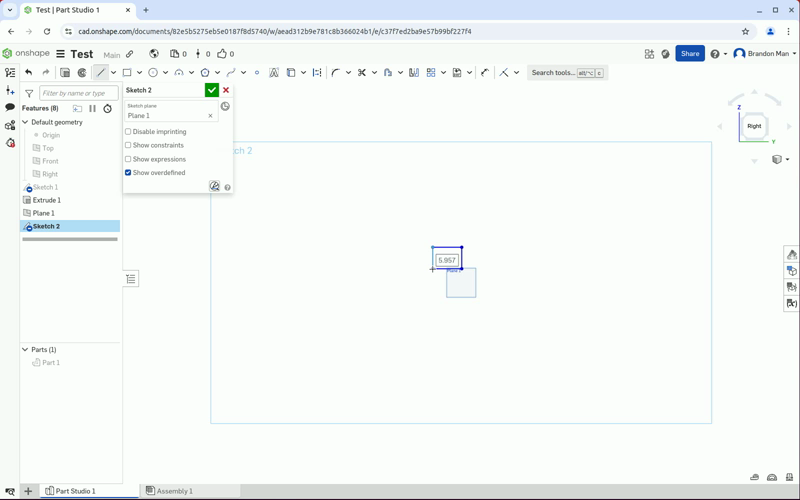
key_up(shift)
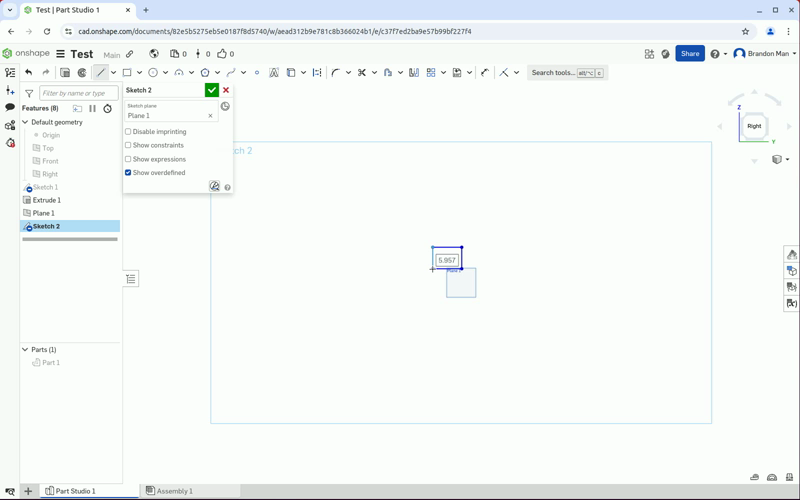
click(432, 268)
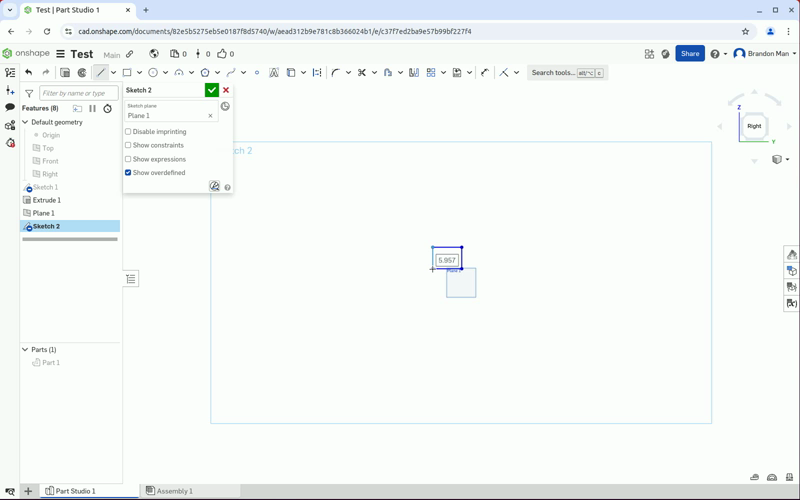
key(esc)
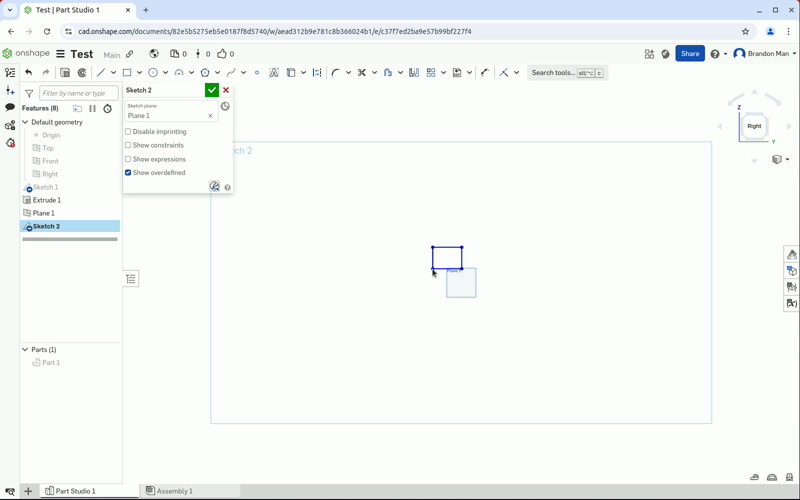
mouse_move(444, 266)
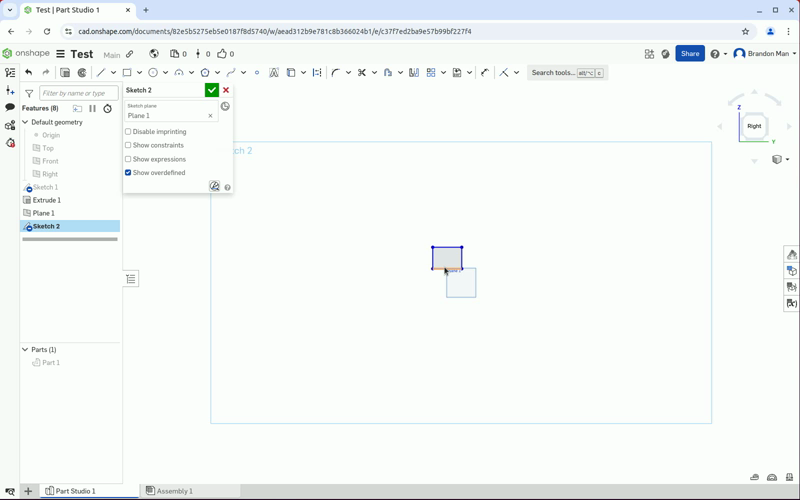
scroll(6)
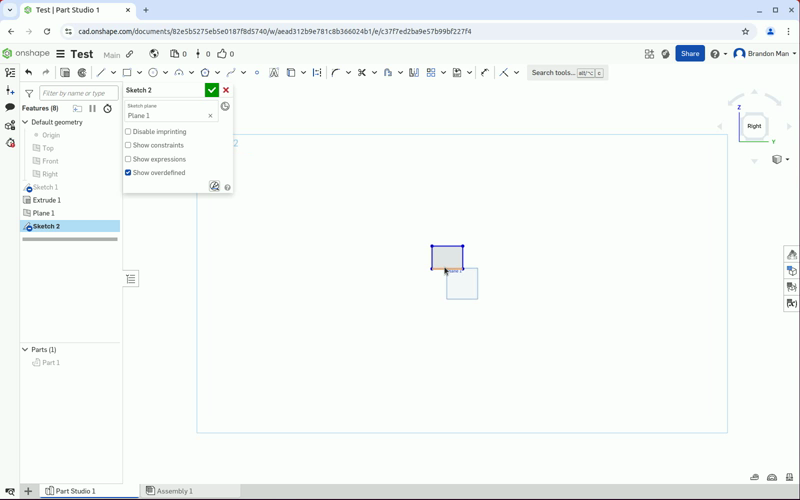
scroll(6)
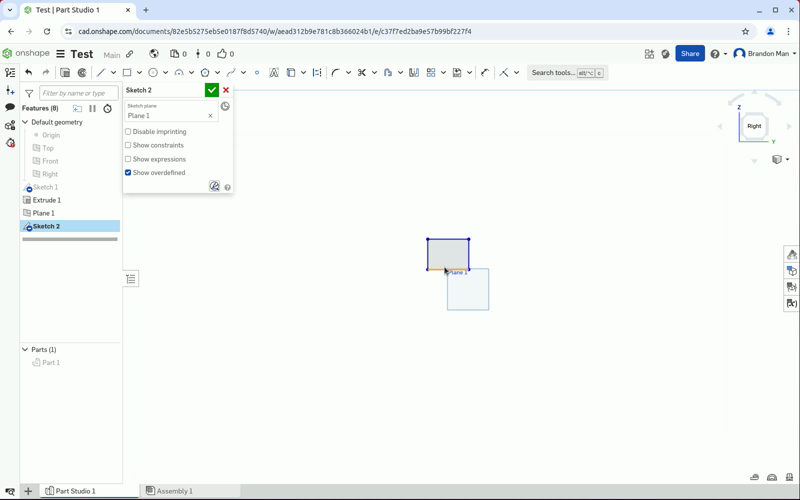
scroll(6)
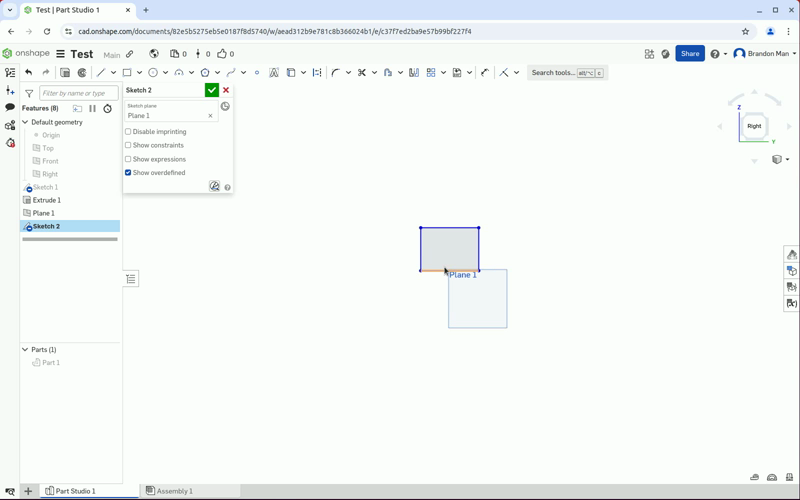
scroll(6)
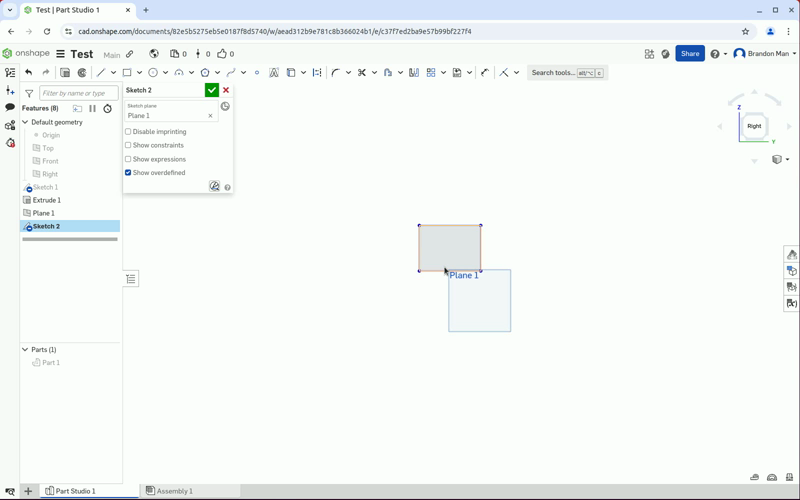
scroll(6)
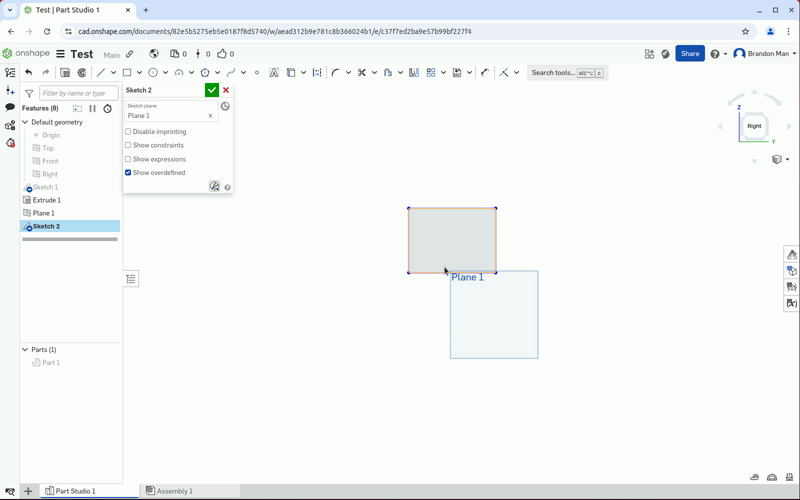
scroll(6)
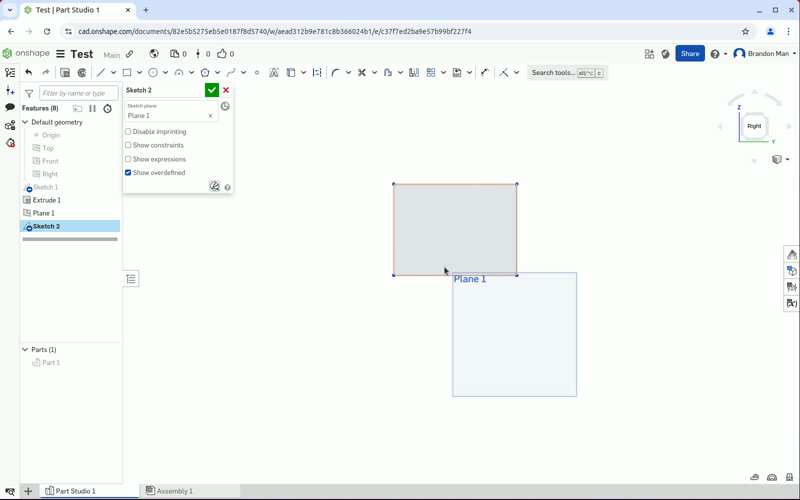
scroll(6)
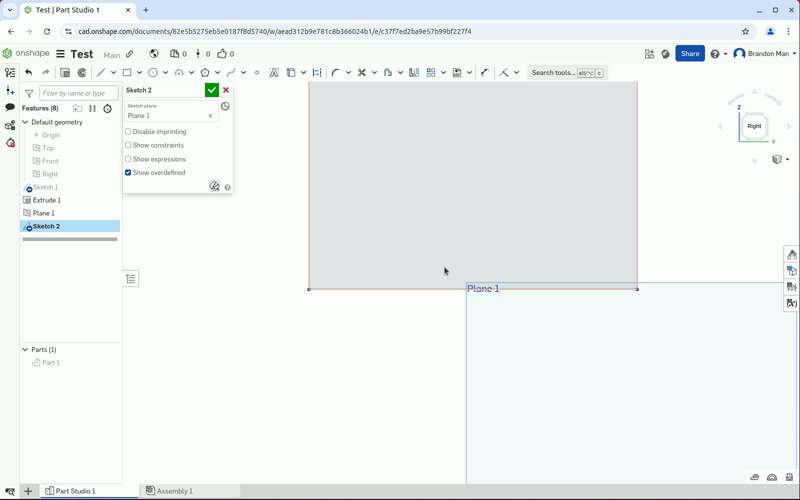
click(444, 266)
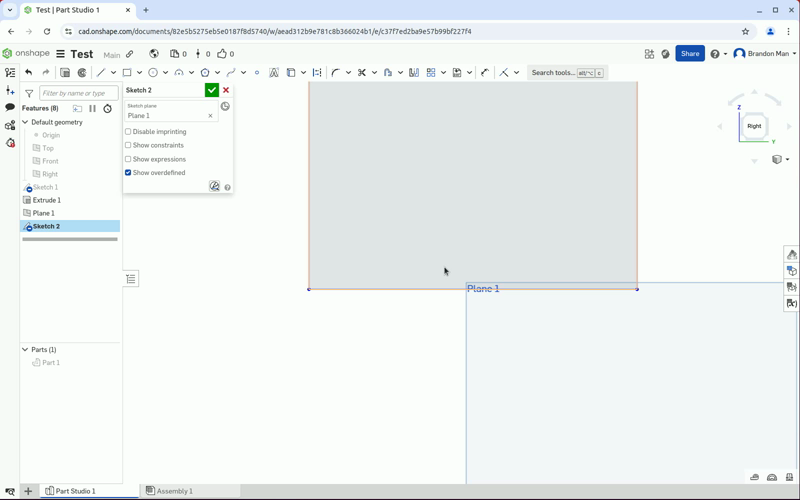
scroll(-6)
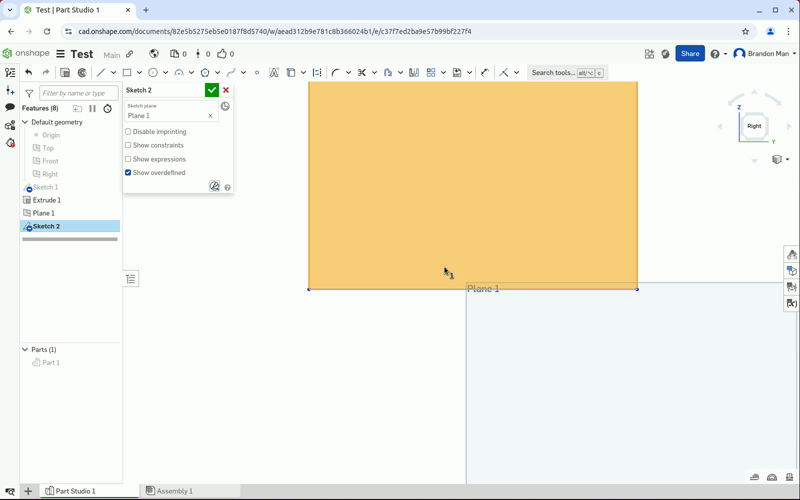
scroll(-6)
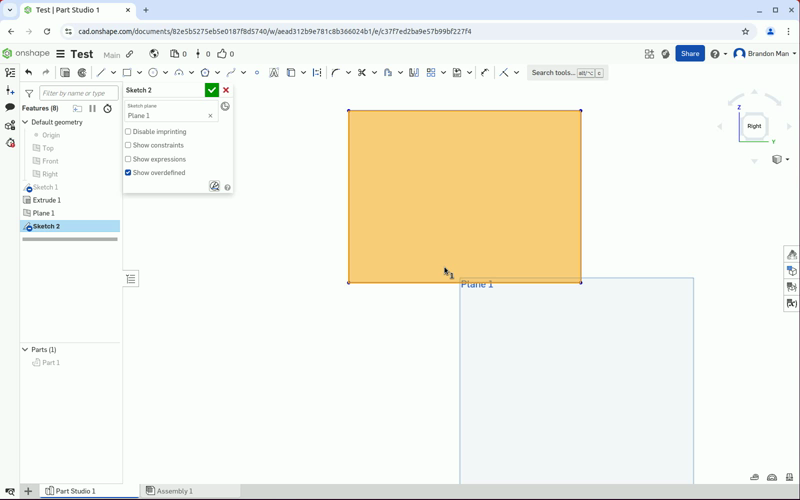
scroll(-6)
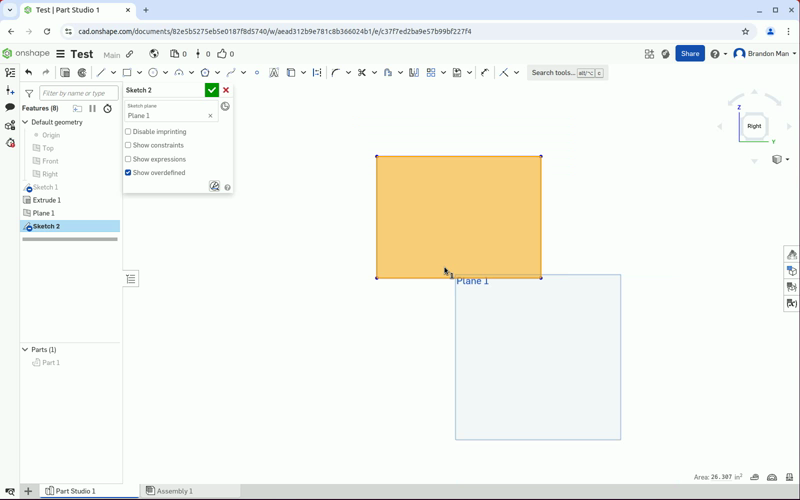
scroll(-6)
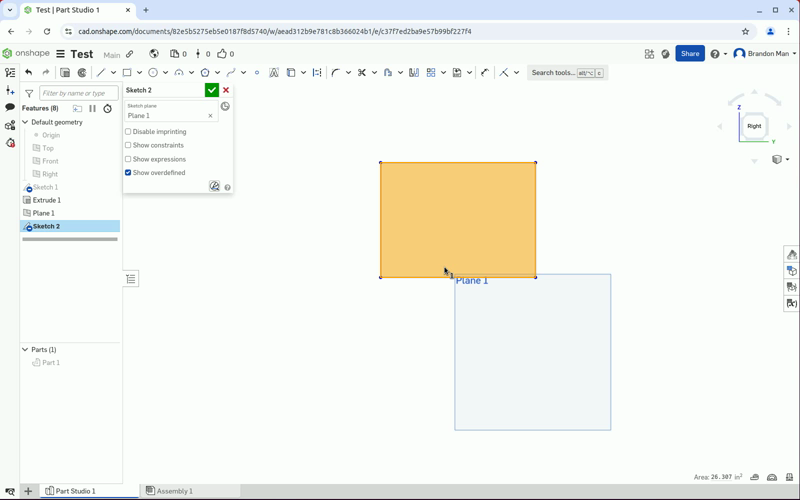
scroll(-6)
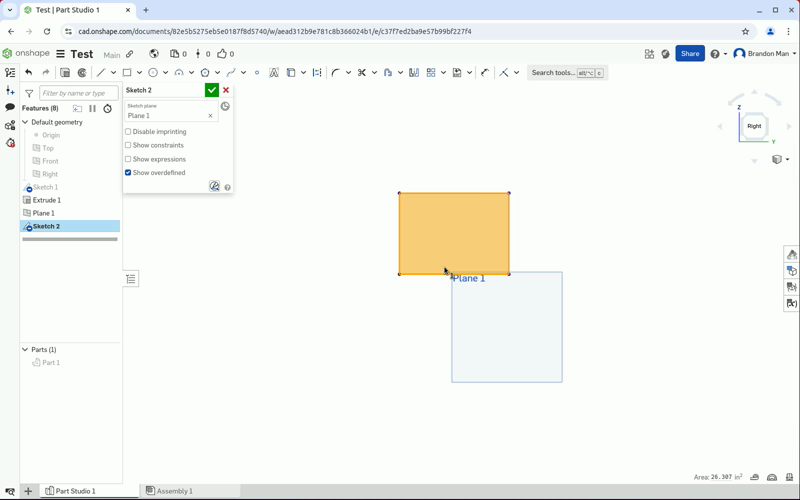
scroll(-6)
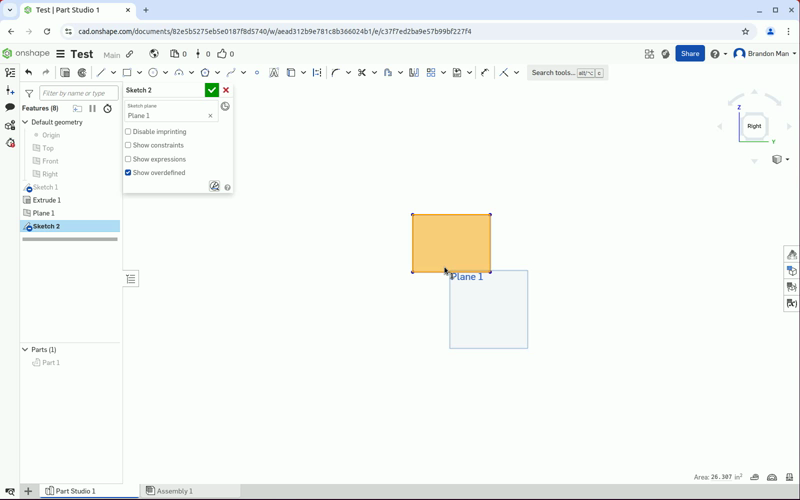
scroll(-6)
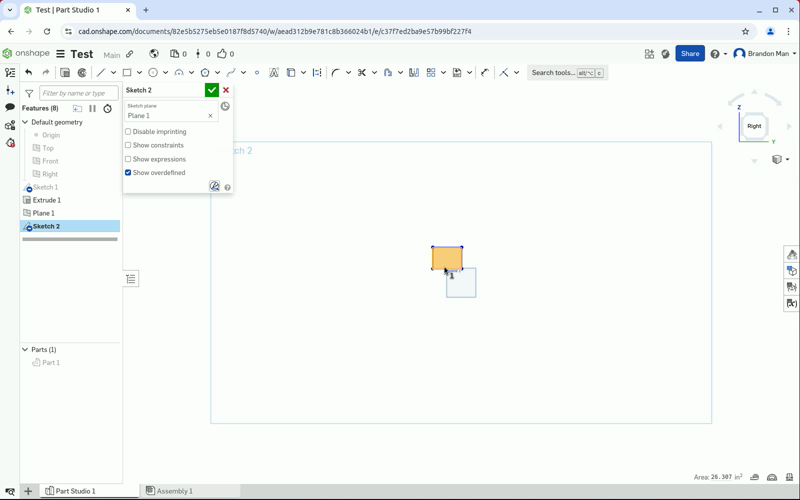
mouse_move(73, 352)
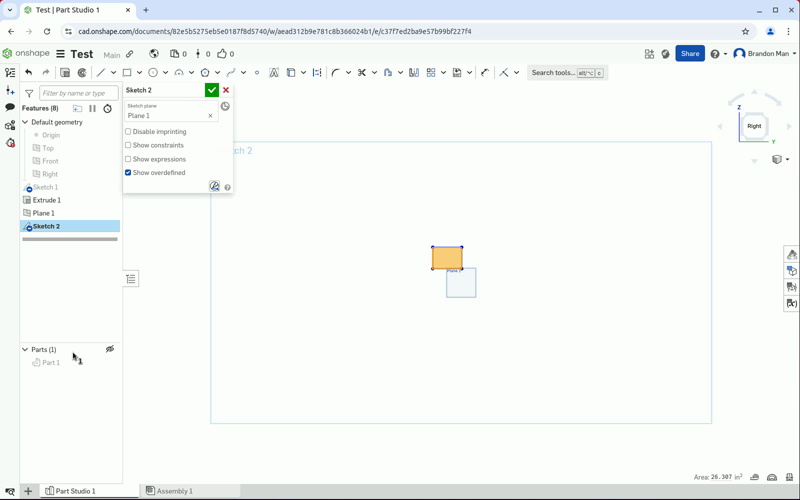
key(shift+y)
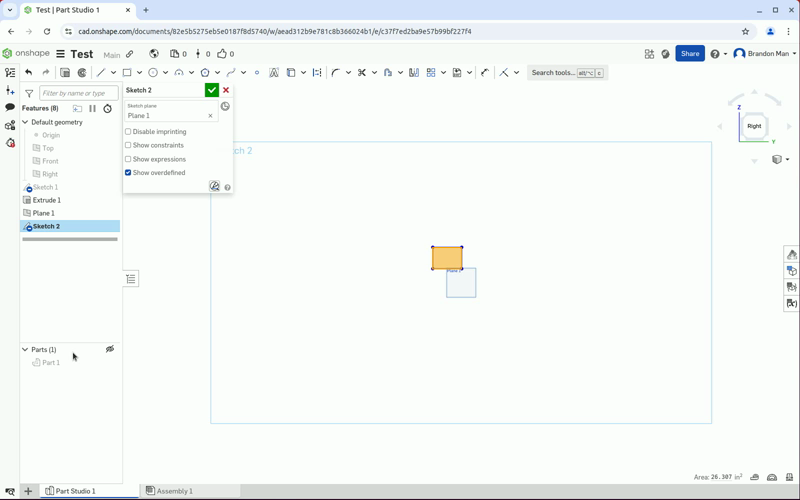
key(shift+e)
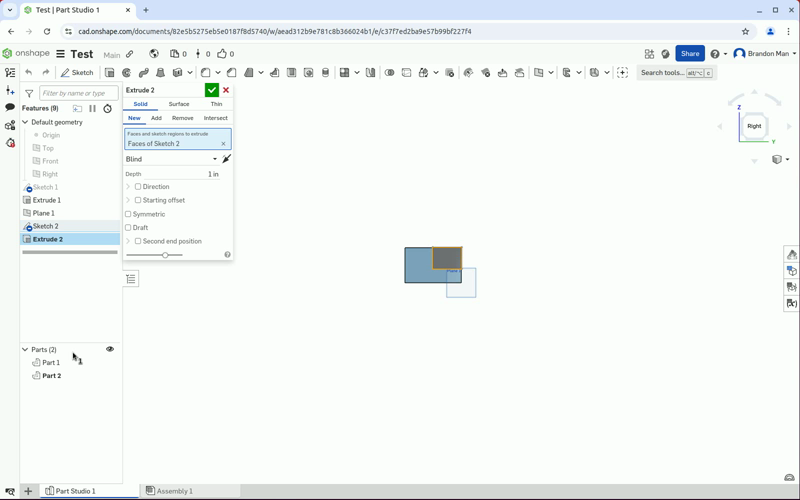
mouse_move(143, 106)
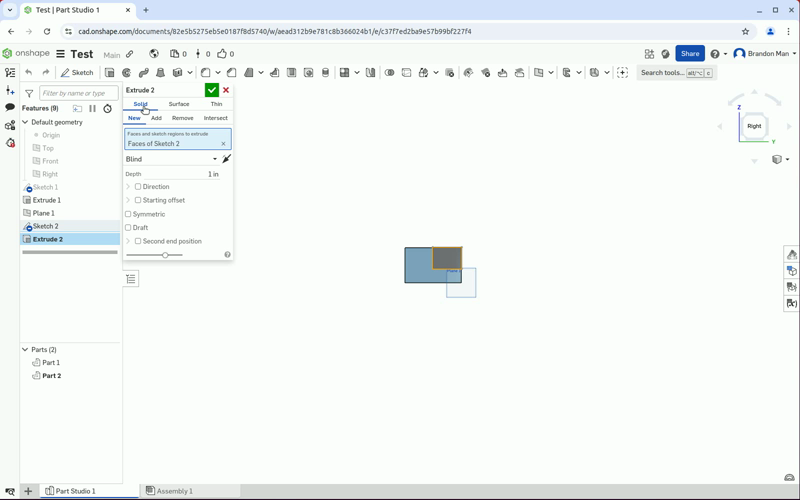
click(143, 106)
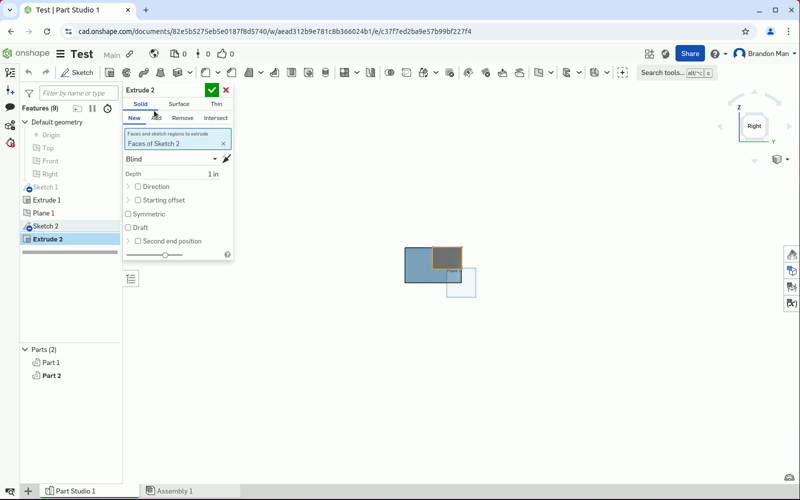
mouse_move(186, 120)
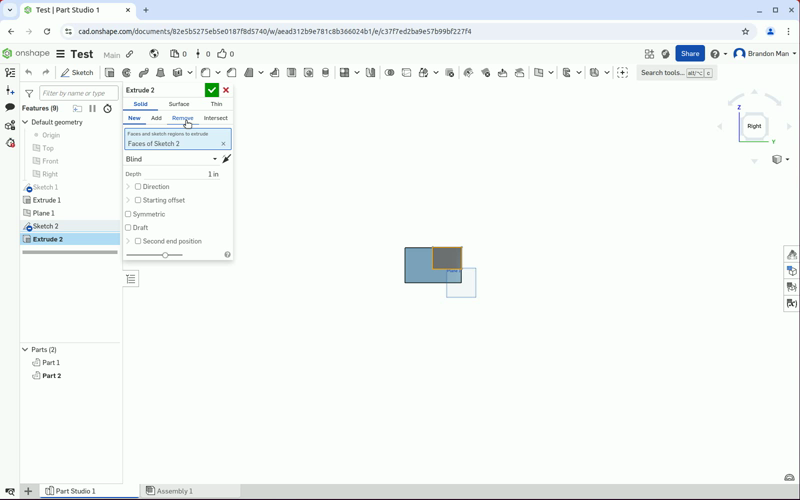
click(186, 120)
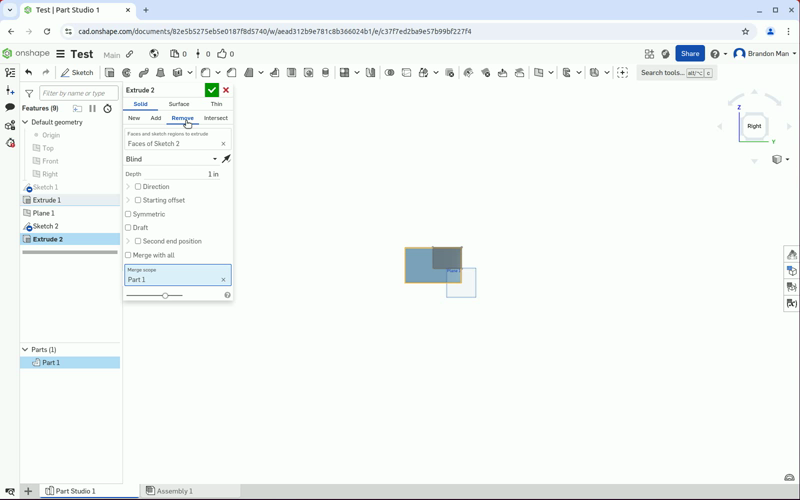
key(tab, 4)
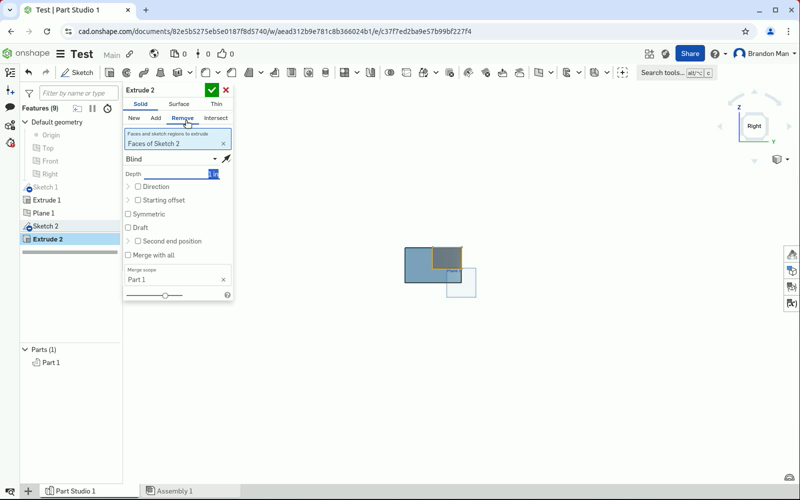
text(5.777)
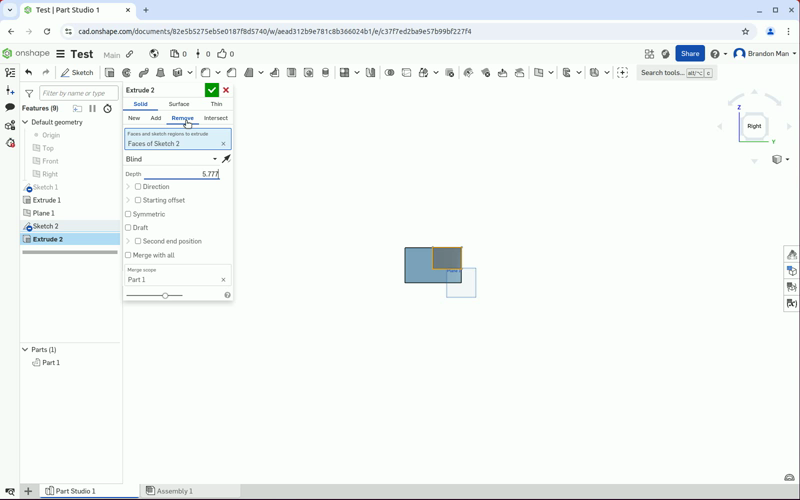
key(tab, 6)
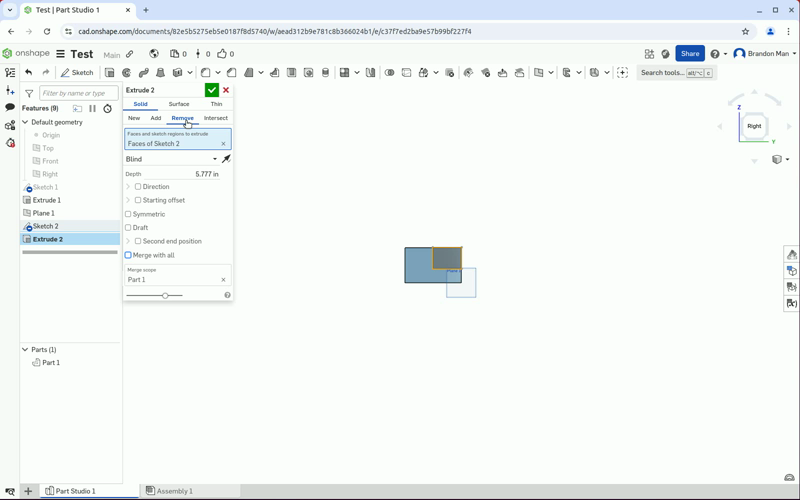
key(space)
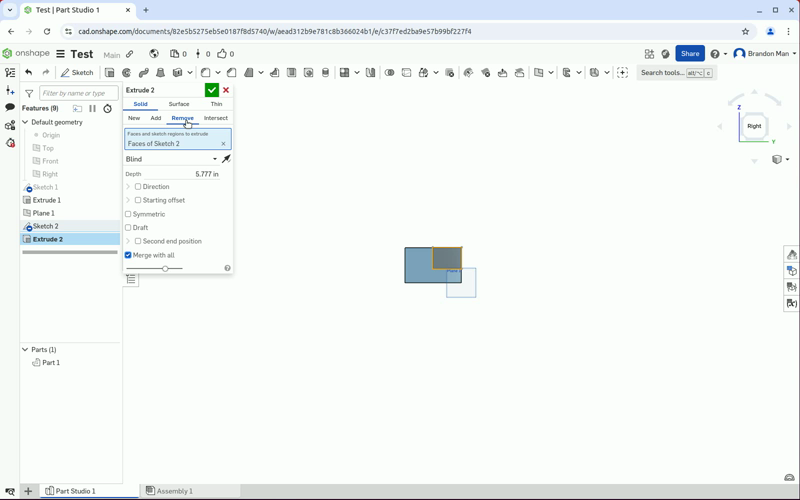
key(enter)
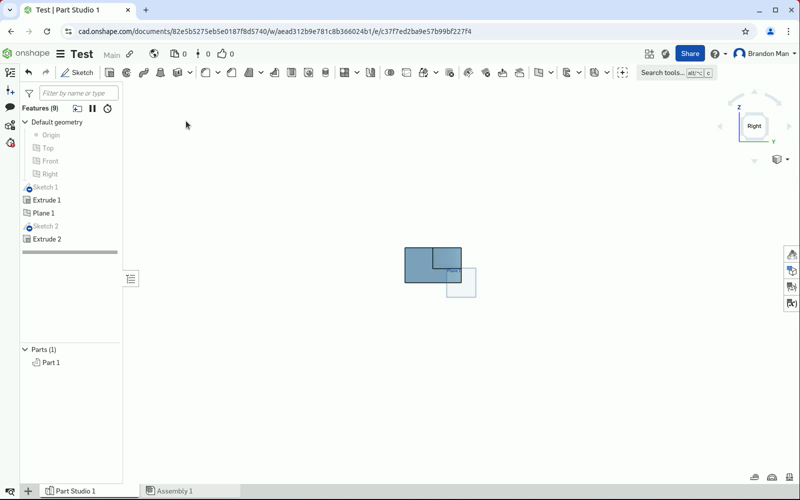
key(shift+h)
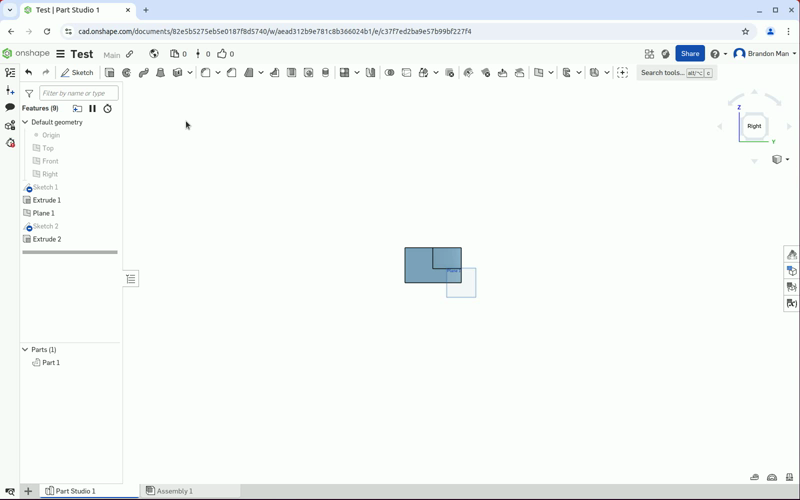
key(shift+h)
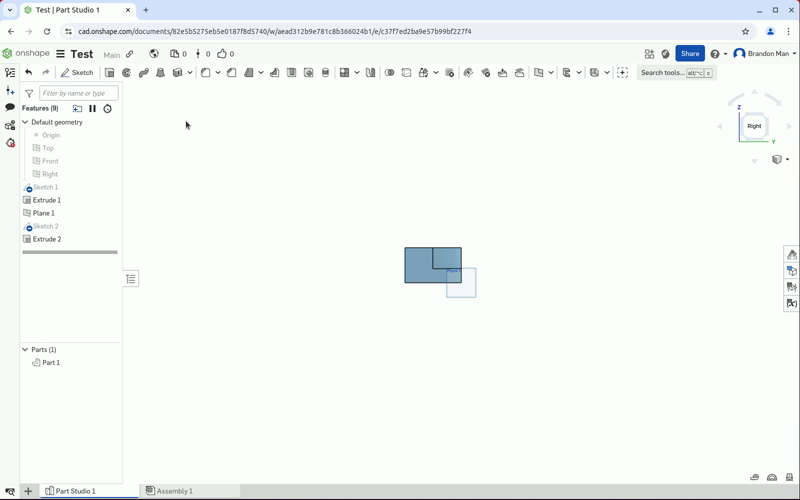
mouse_move(73, 189)
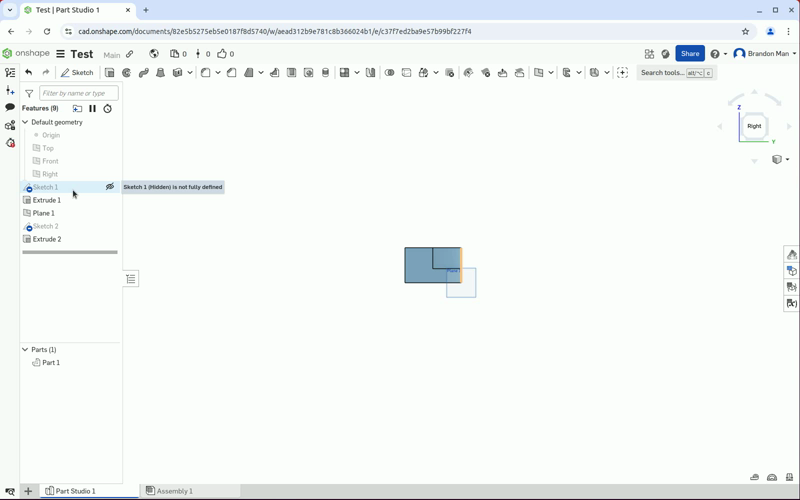
click(73, 189)
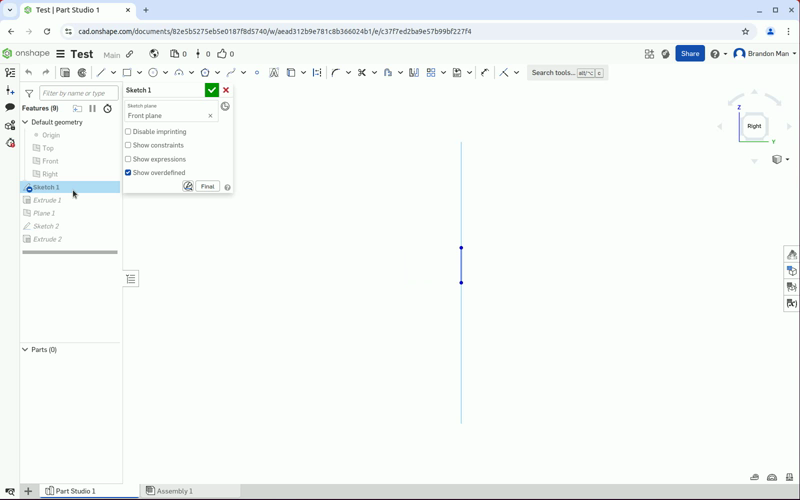
mouse_move(229, 92)
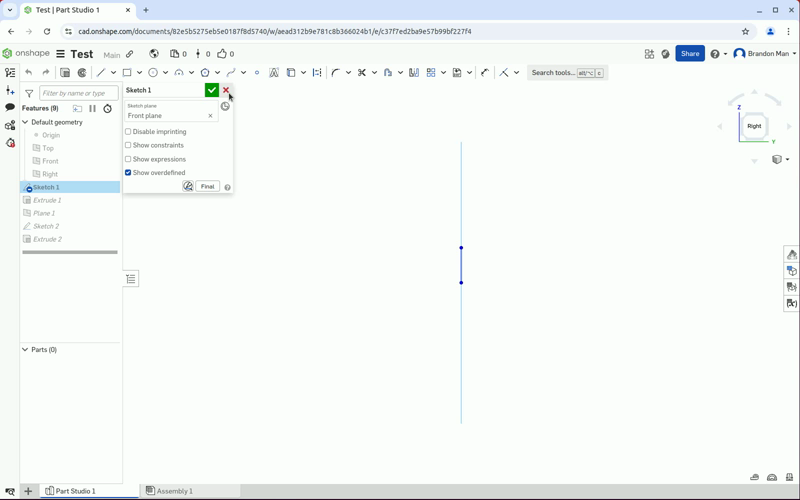
click(229, 92)
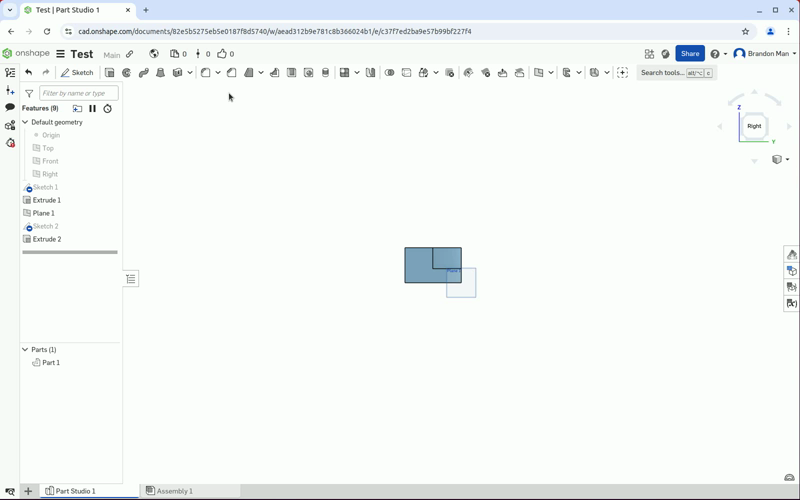
mouse_move(73, 352)
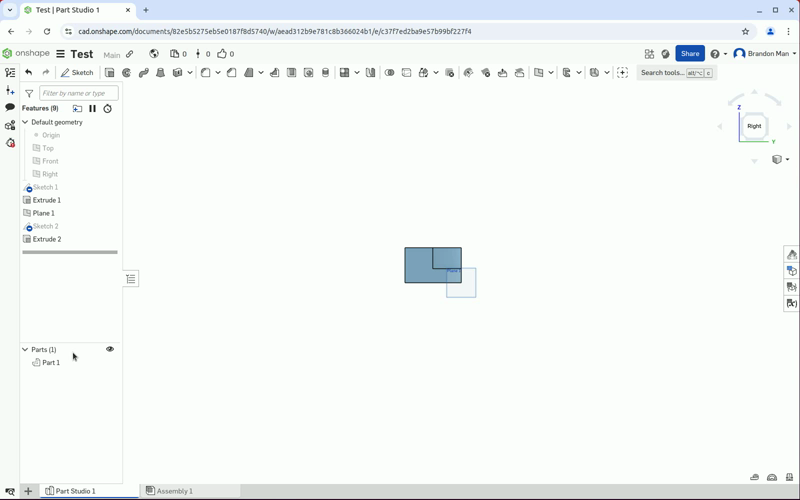
key(y)
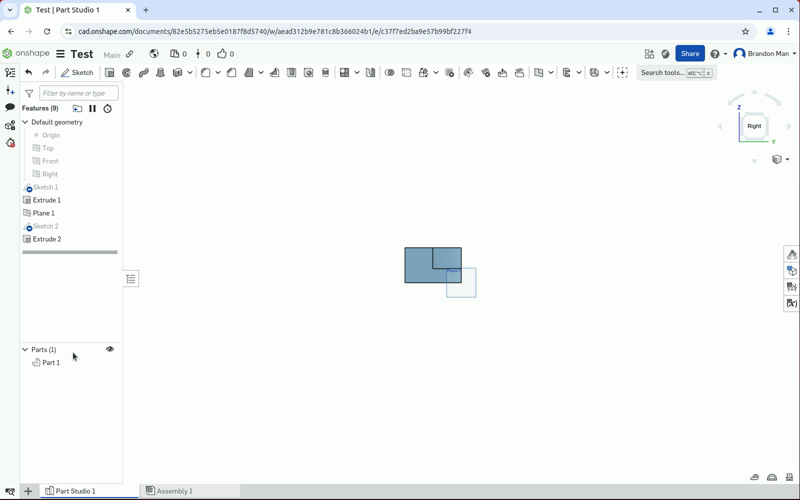
key(shift+p)
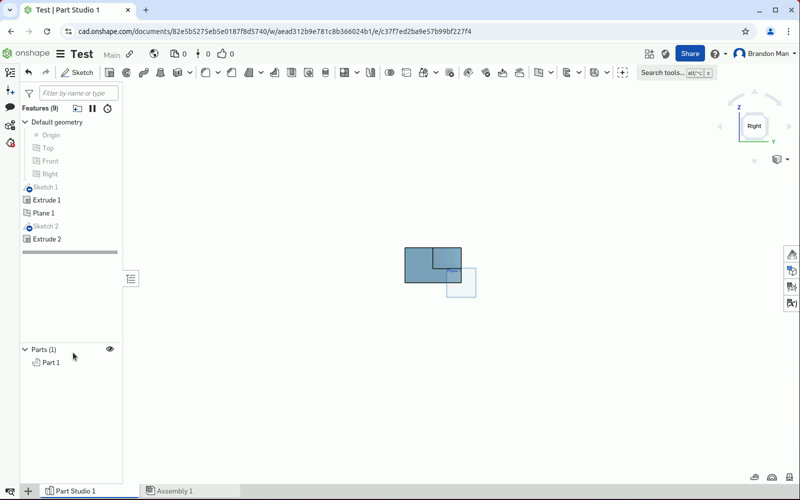
key(space)
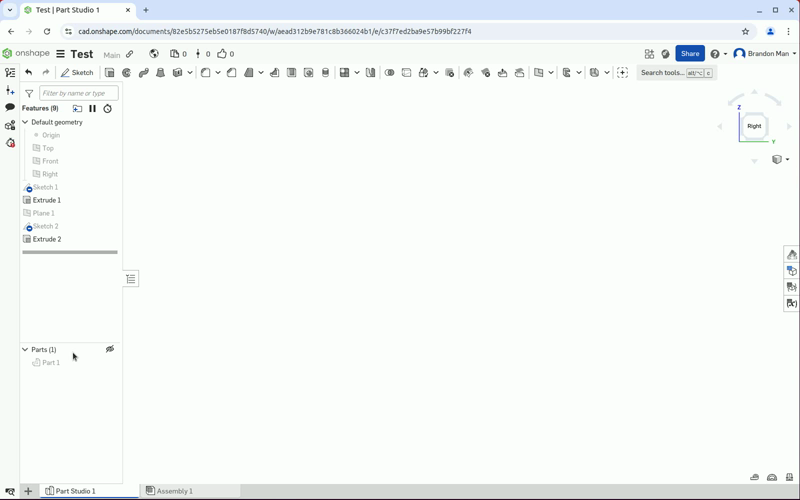
key_down(shift)
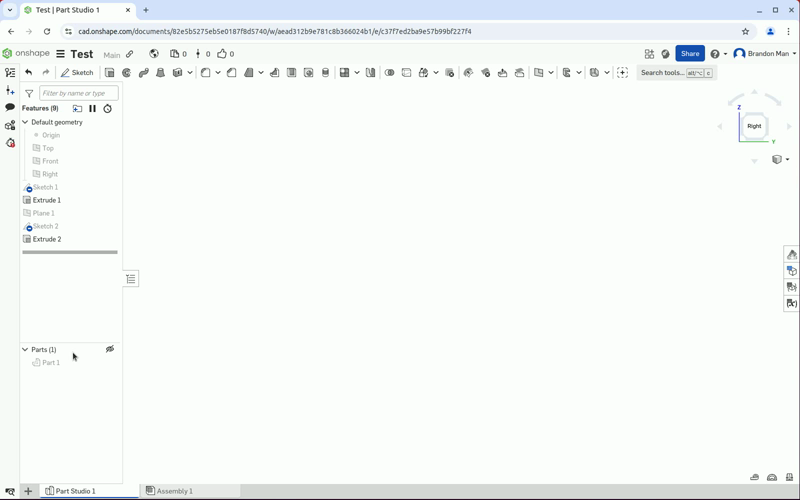
key(right)
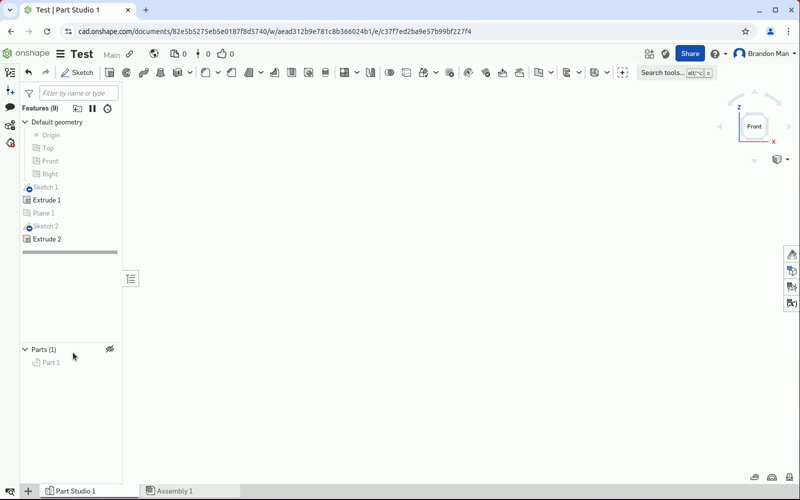
key_up(shift)
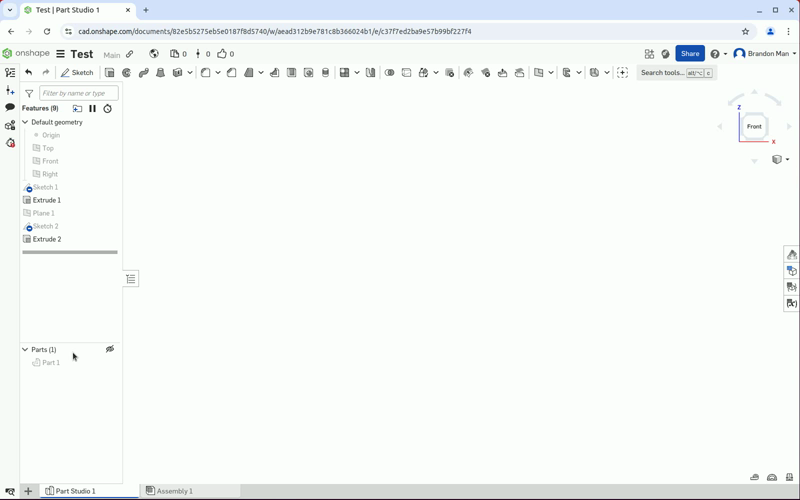
key(space)
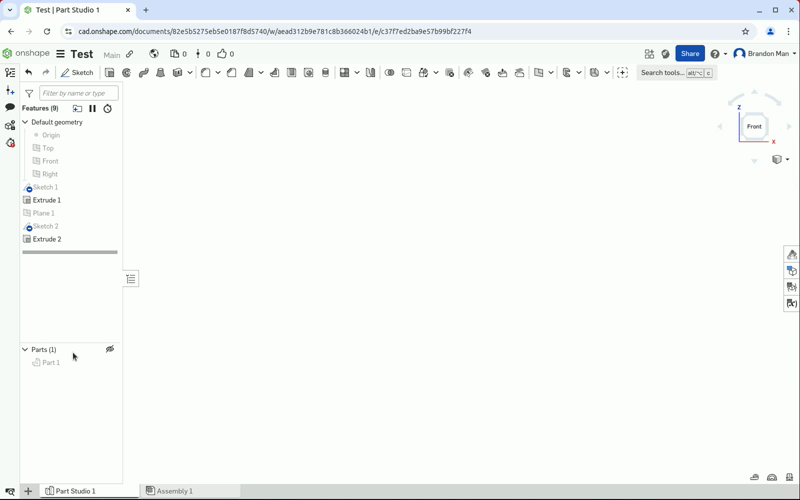
key_down(shift)
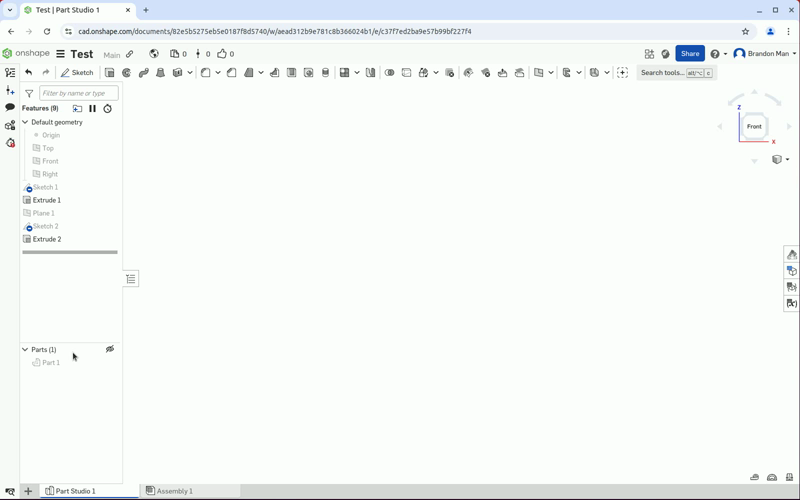
key(down)
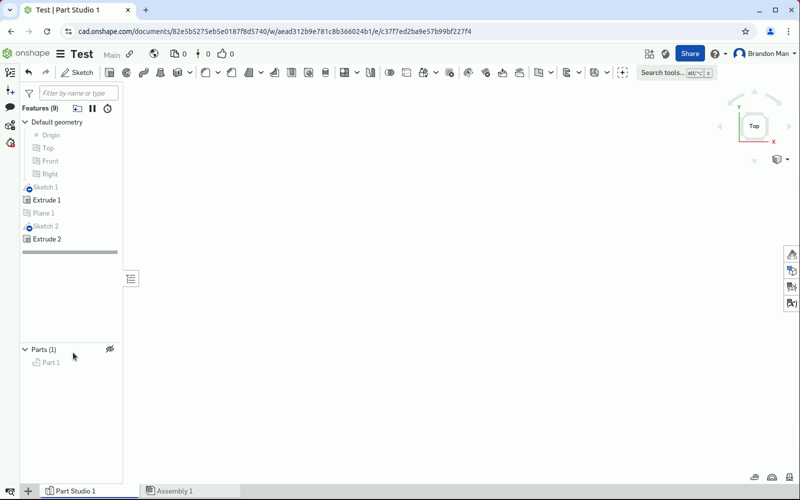
key_up(shift)
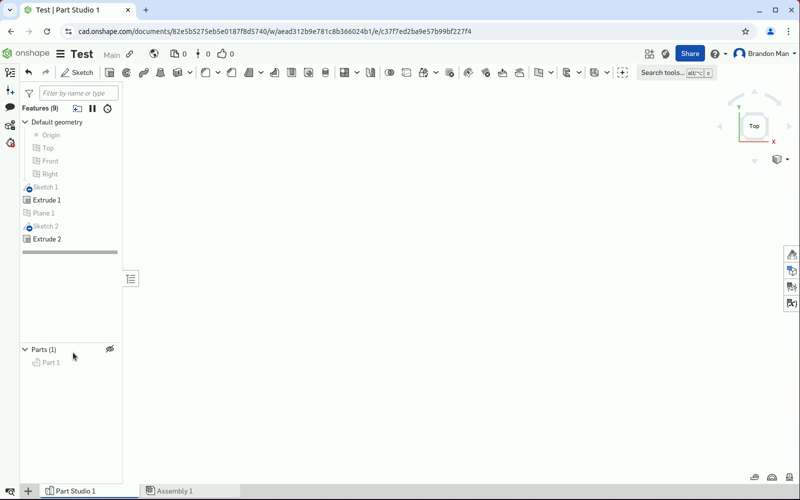
mouse_move(73, 352)
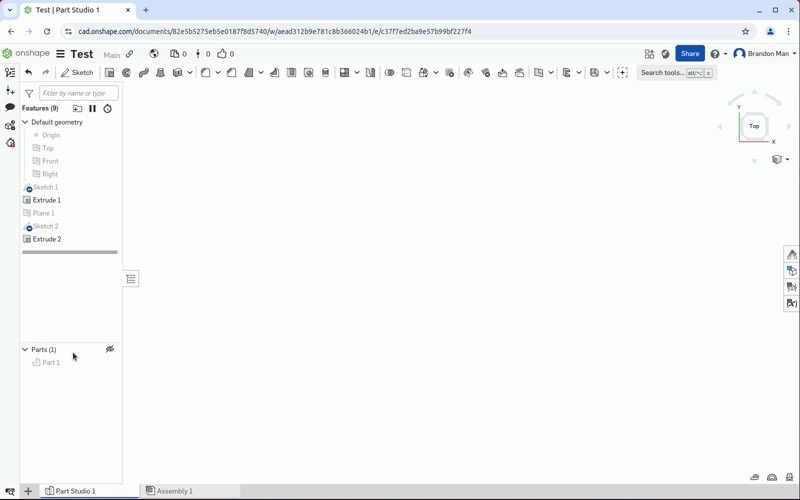
key(shift+y)
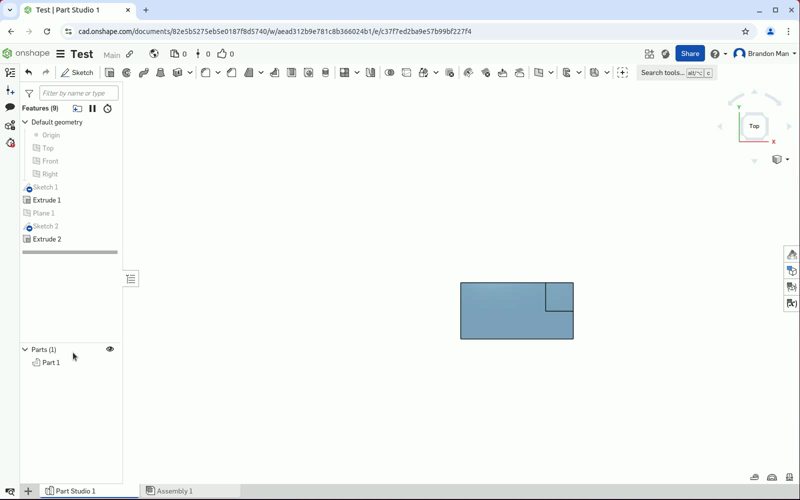
mouse_move(541, 75)
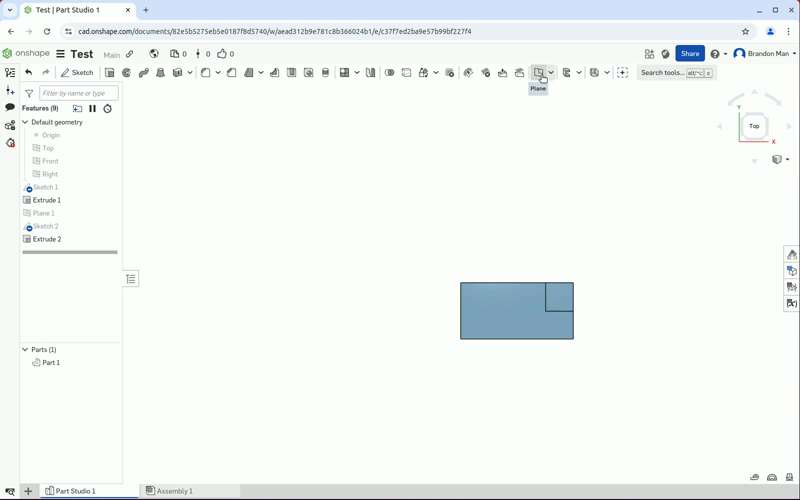
click(541, 75)
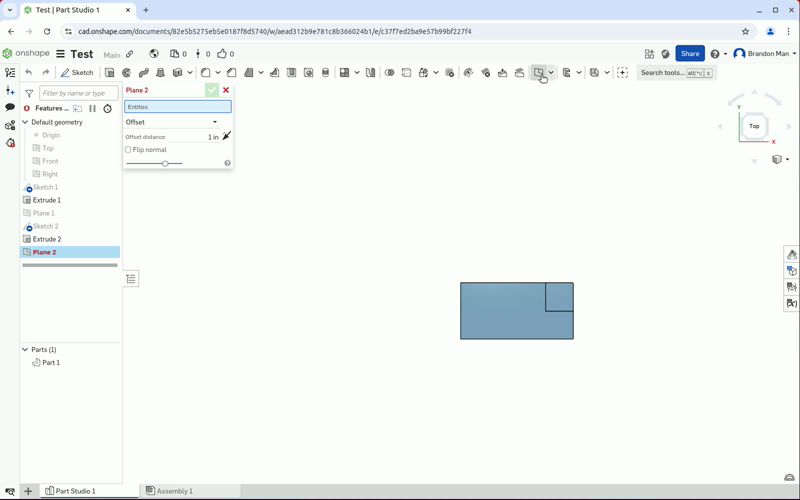
mouse_move(73, 150)
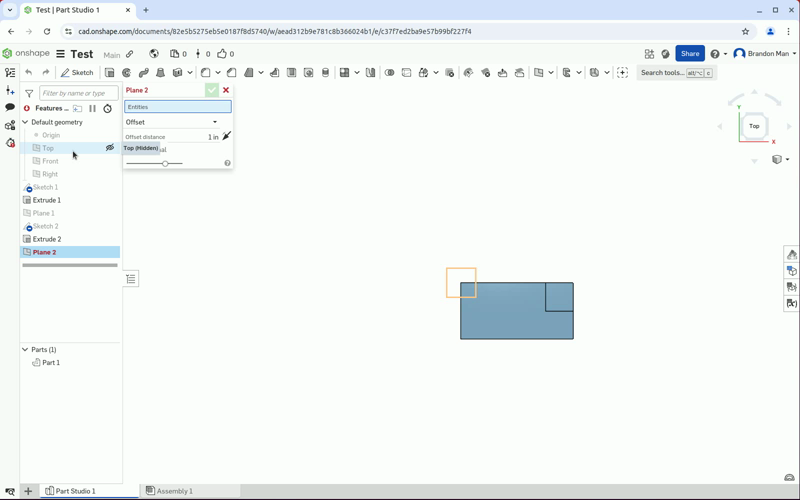
click(73, 150)
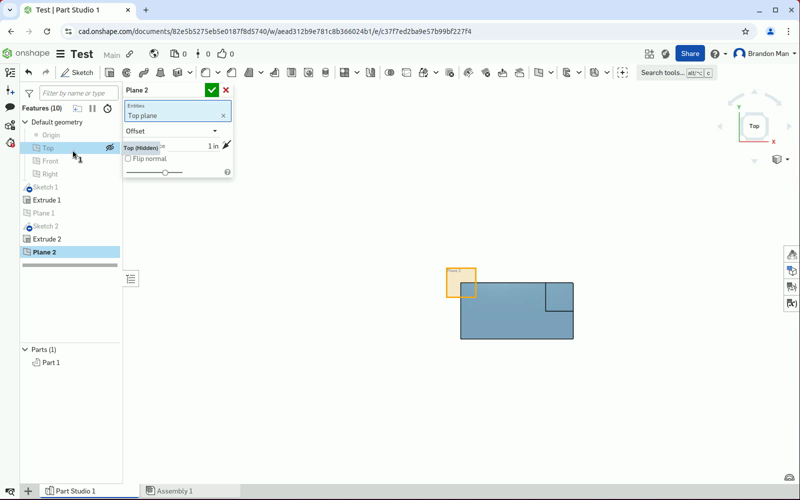
key(tab, 2)
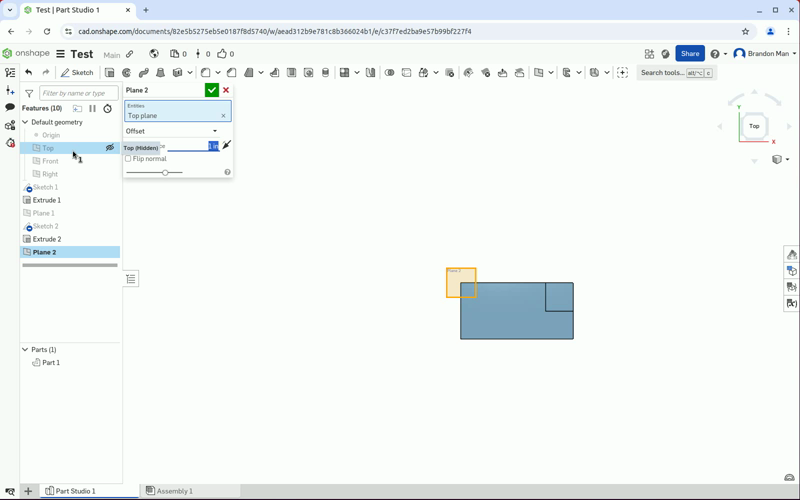
text(7.21)
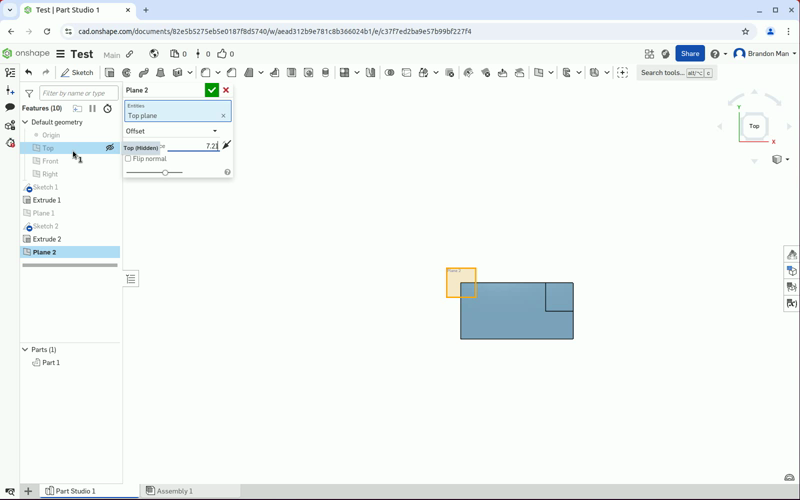
key(enter, 2)
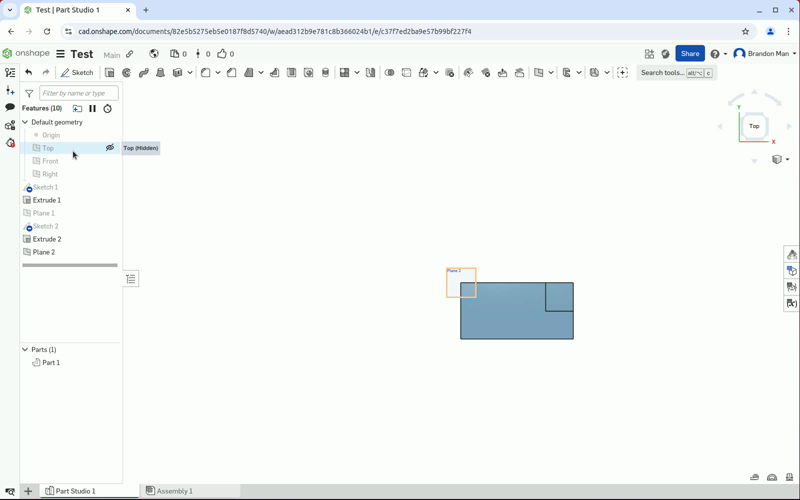
key(shift+s)
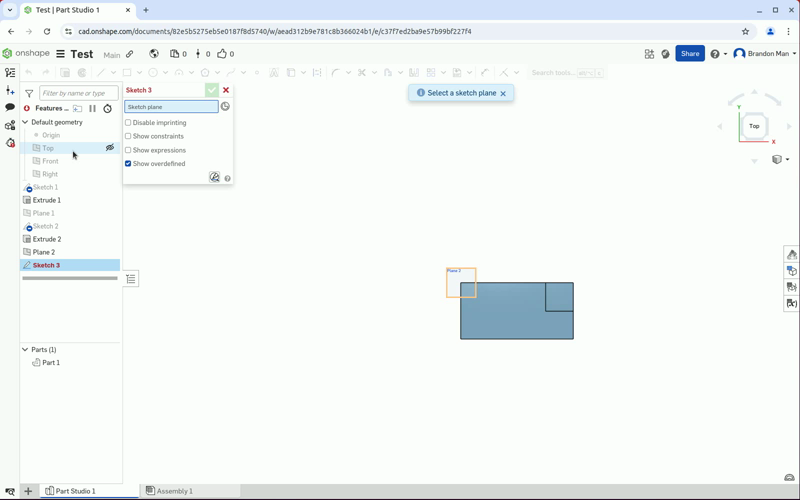
mouse_move(73, 254)
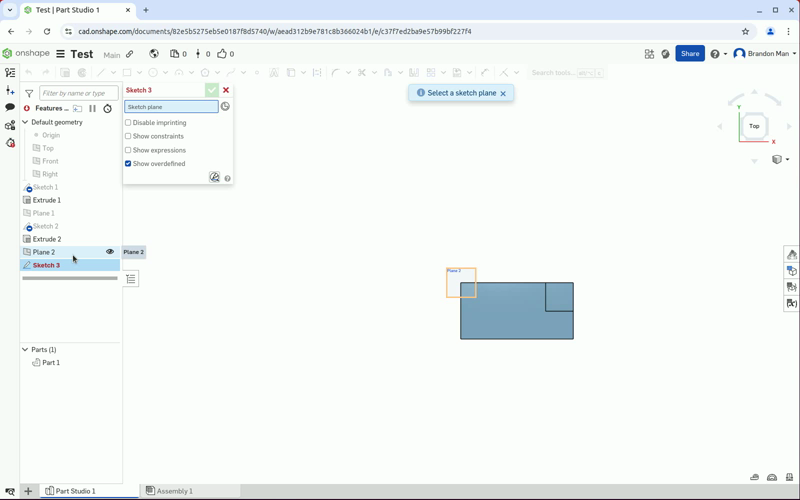
click(73, 254)
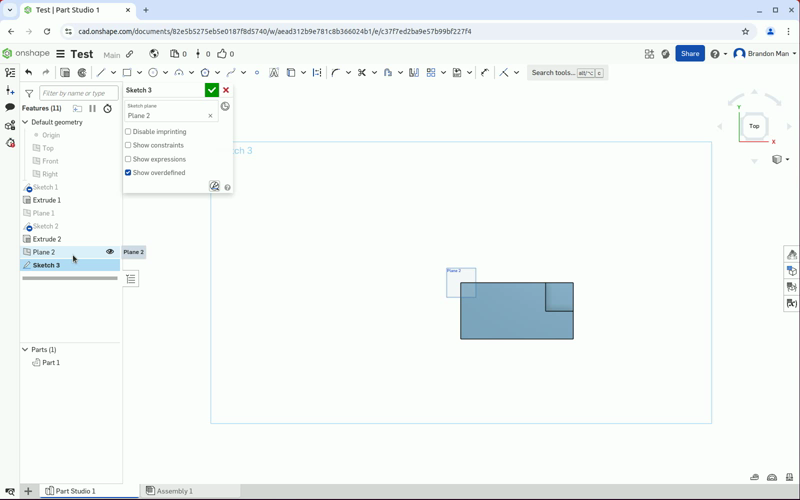
mouse_move(73, 352)
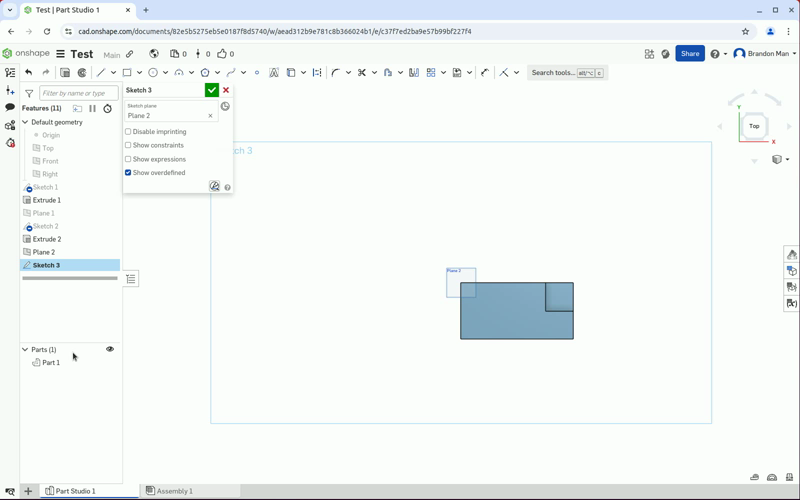
key(y)
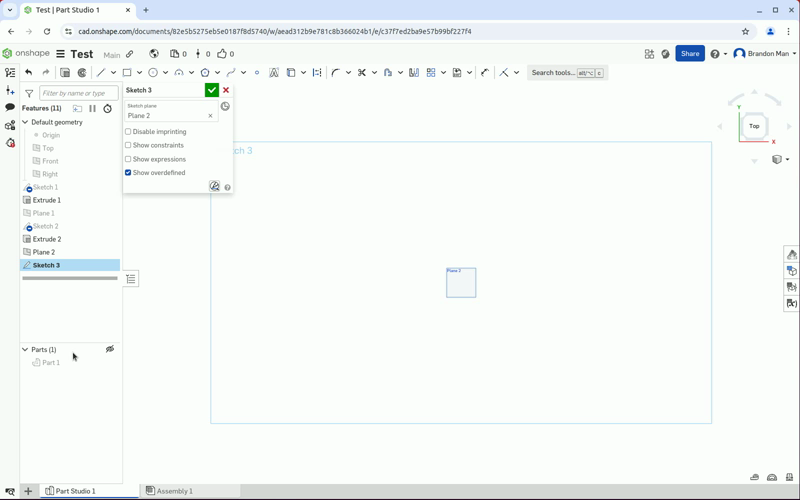
key(l)
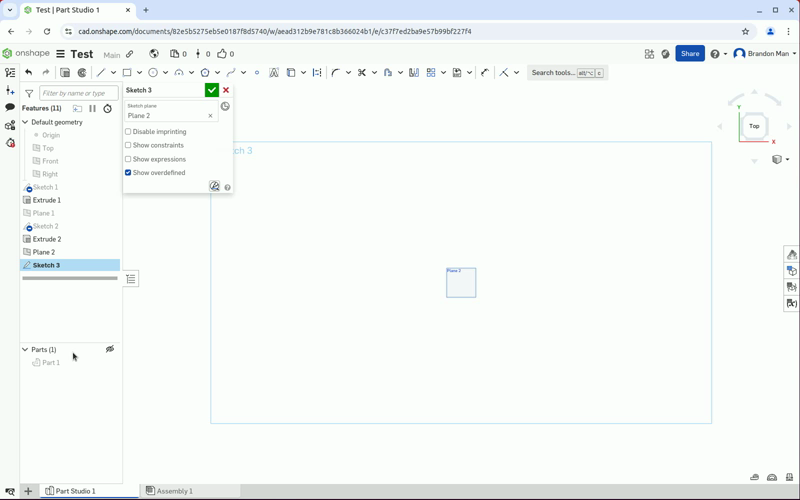
key_down(shift)
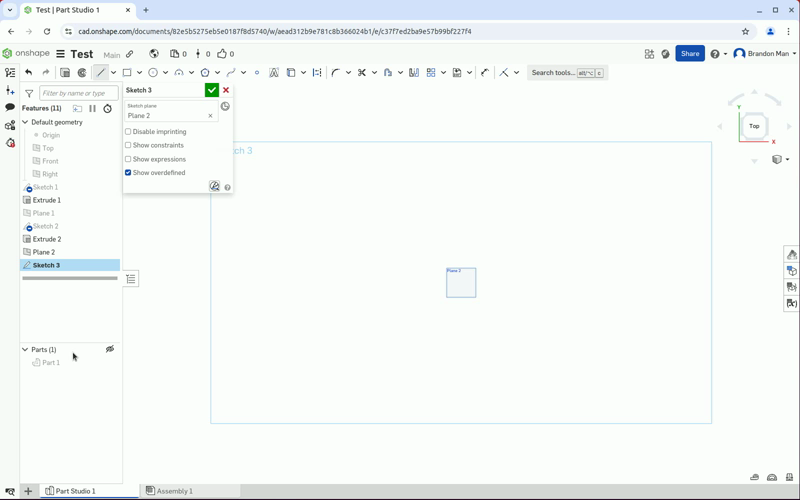
mouse_move(460, 339)
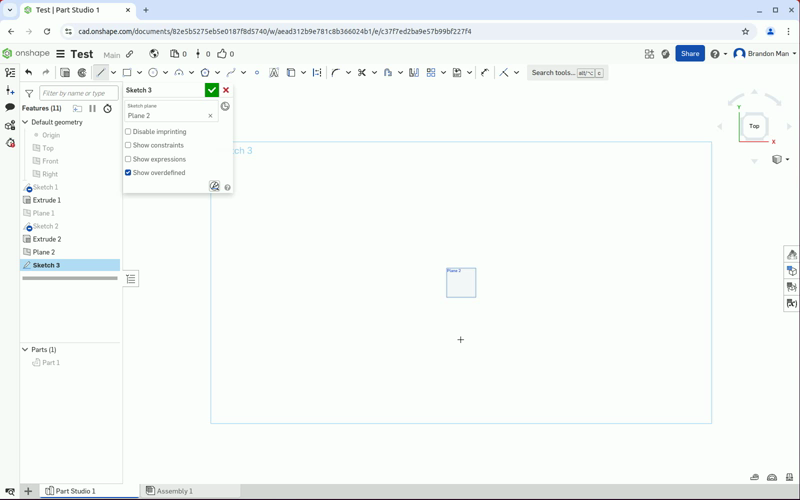
click(460, 339)
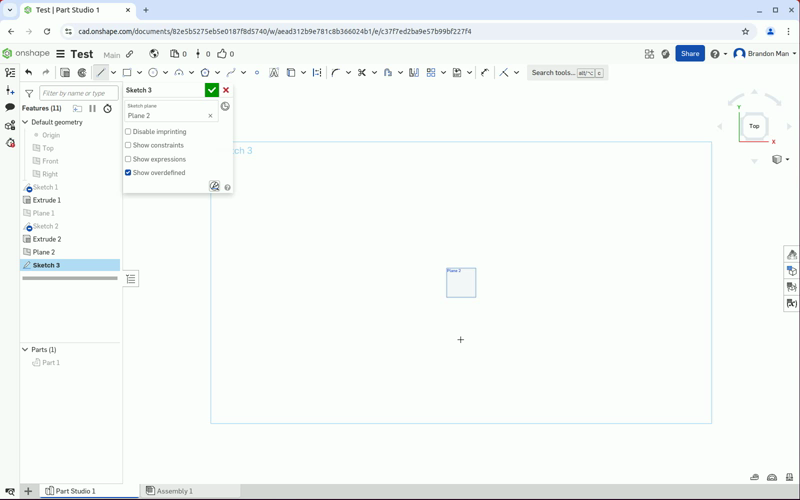
key_up(shift)
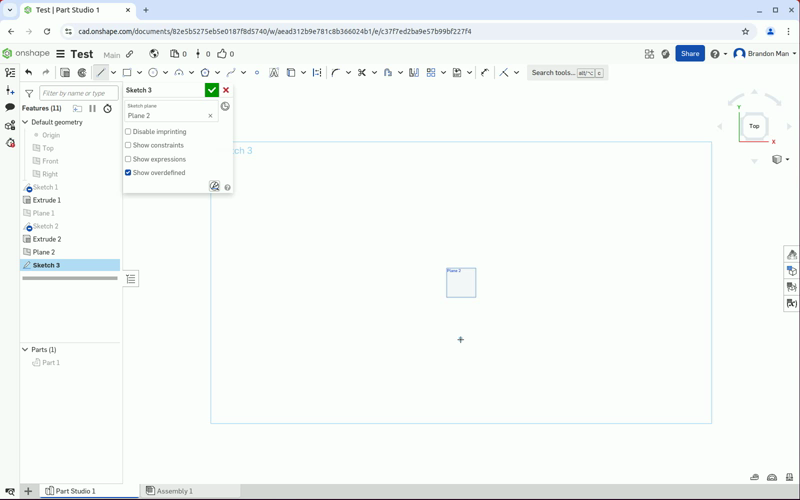
key_down(shift)
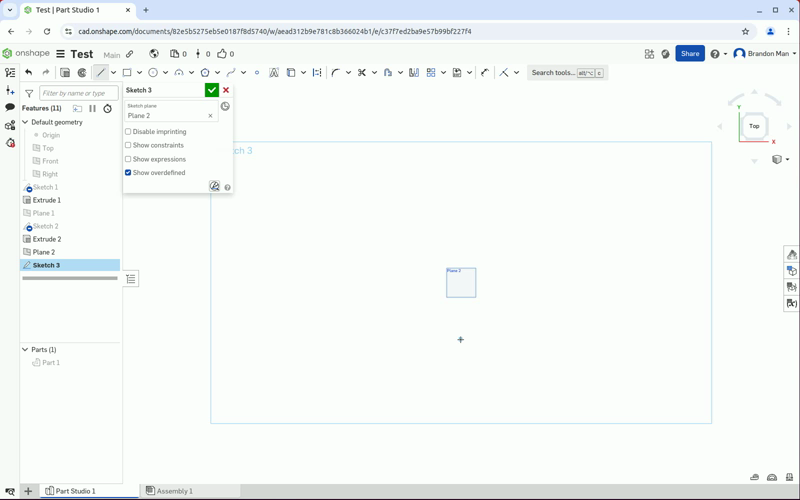
mouse_move(490, 339)
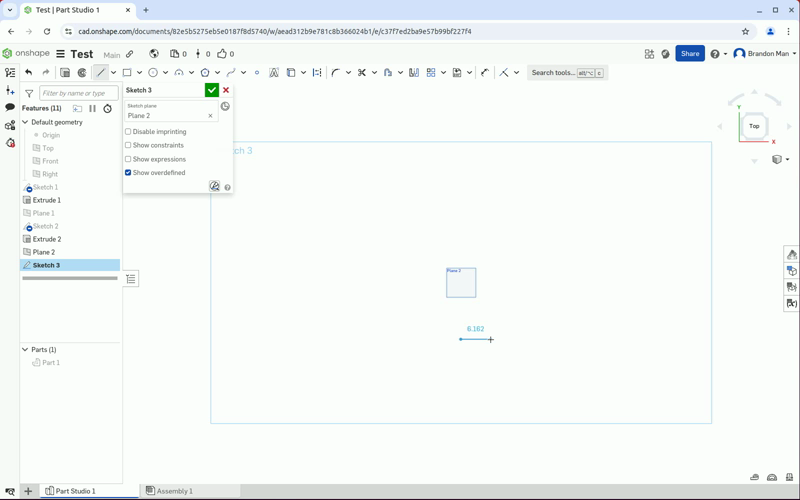
mouse_move(517, 339)
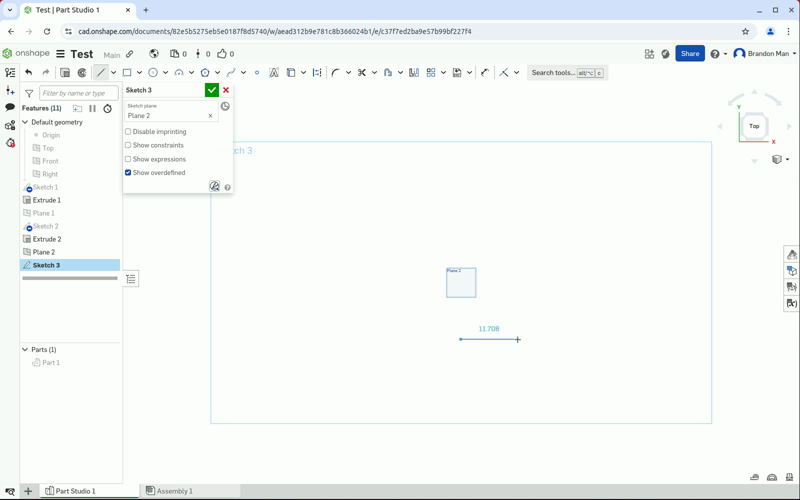
click(517, 339)
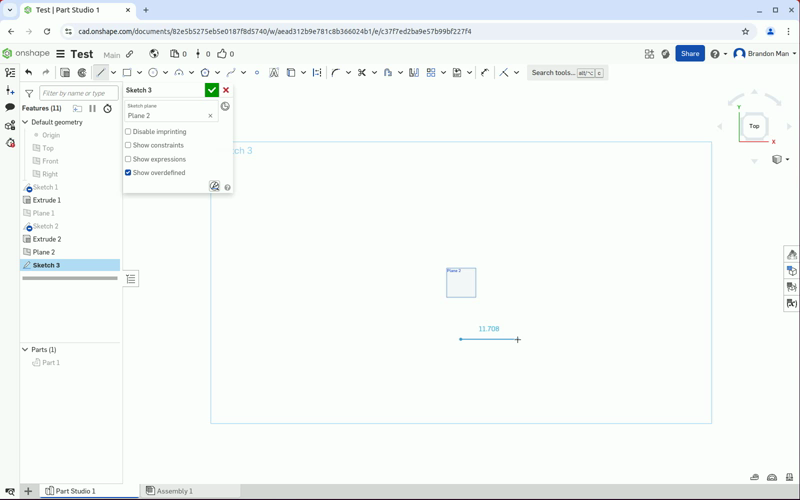
key_up(shift)
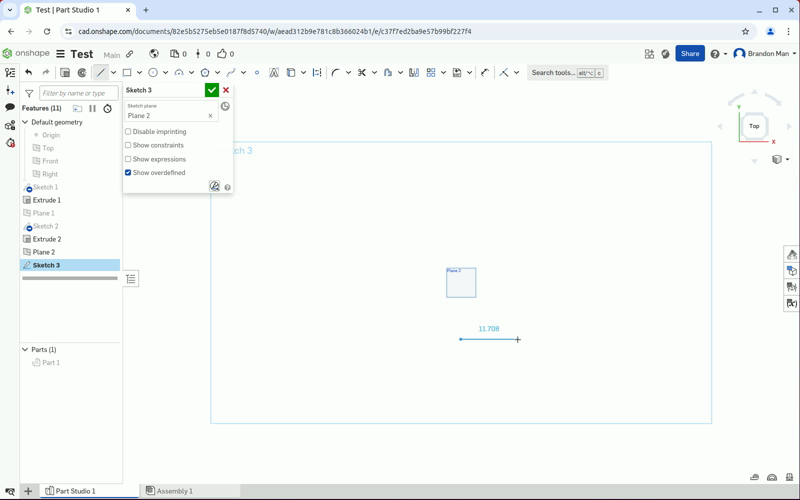
key_down(shift)
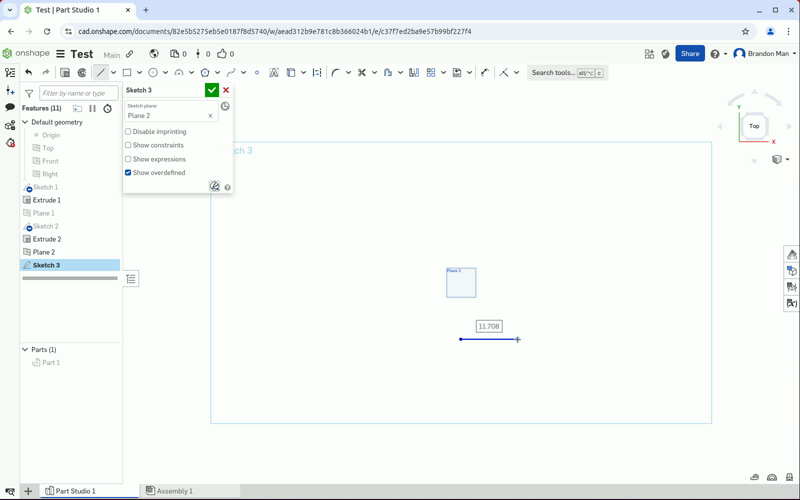
mouse_move(547, 339)
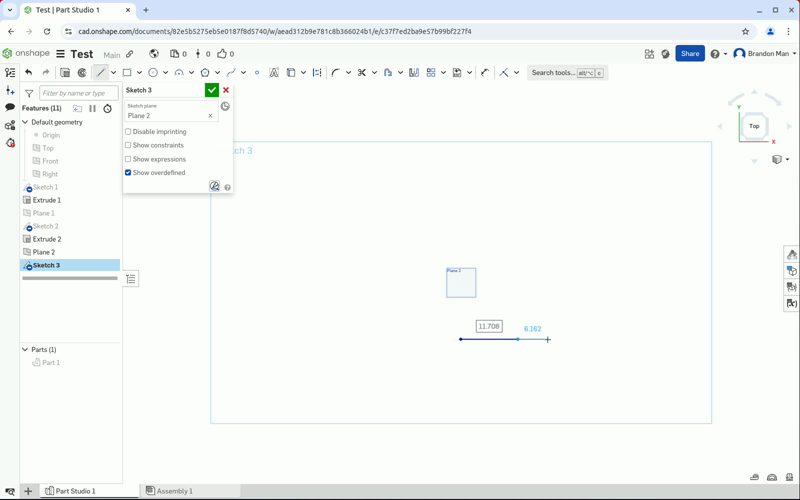
mouse_move(517, 299)
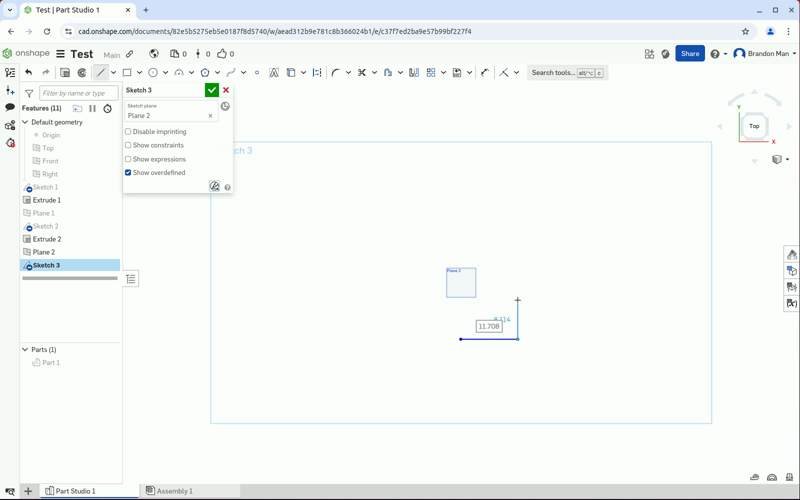
click(517, 299)
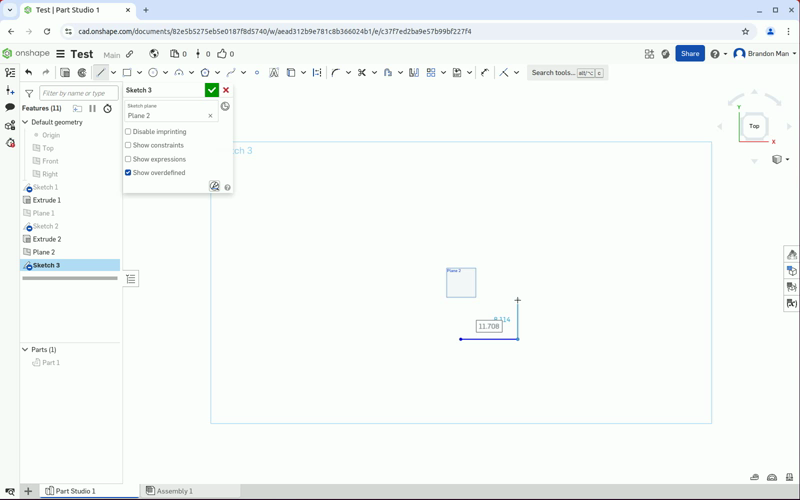
key_up(shift)
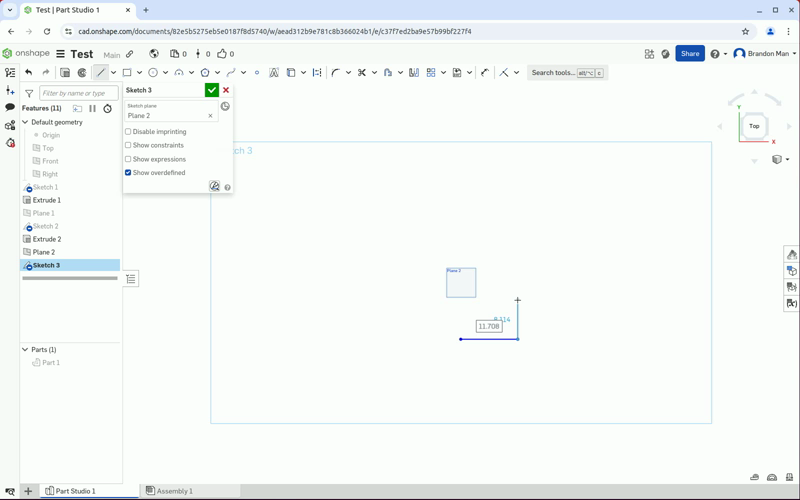
key_down(shift)
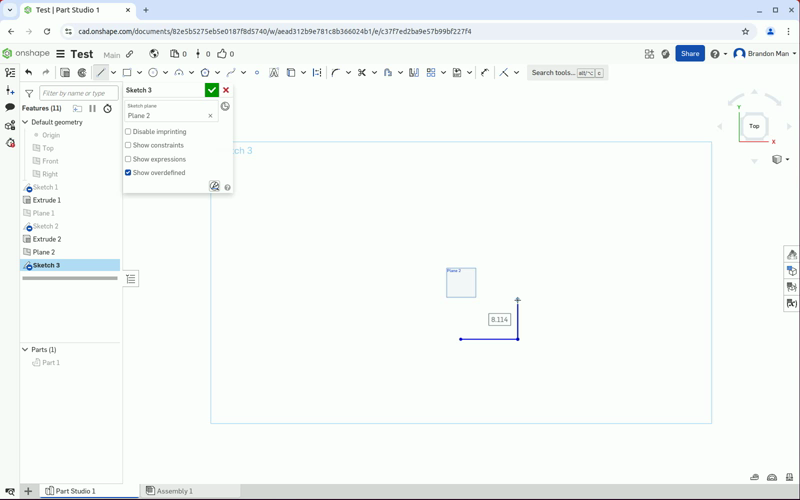
mouse_move(547, 299)
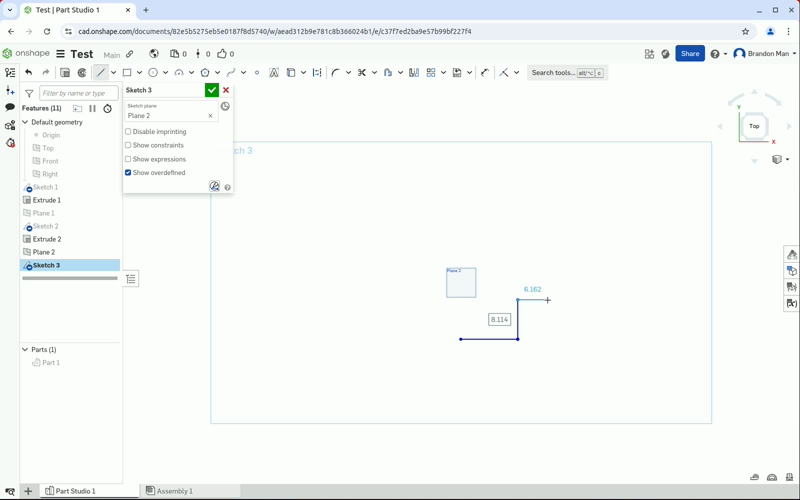
mouse_move(460, 299)
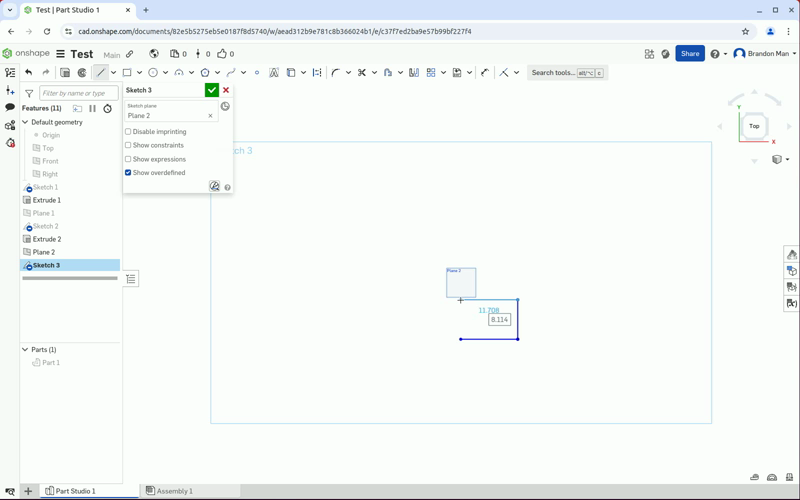
click(460, 299)
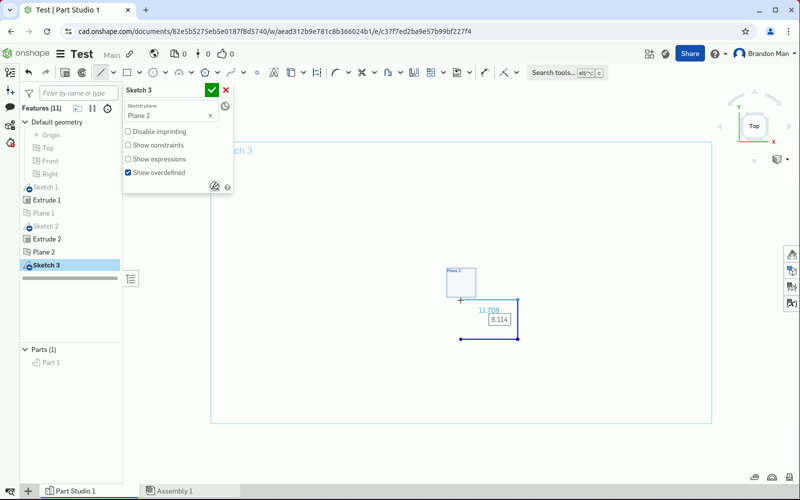
key_up(shift)
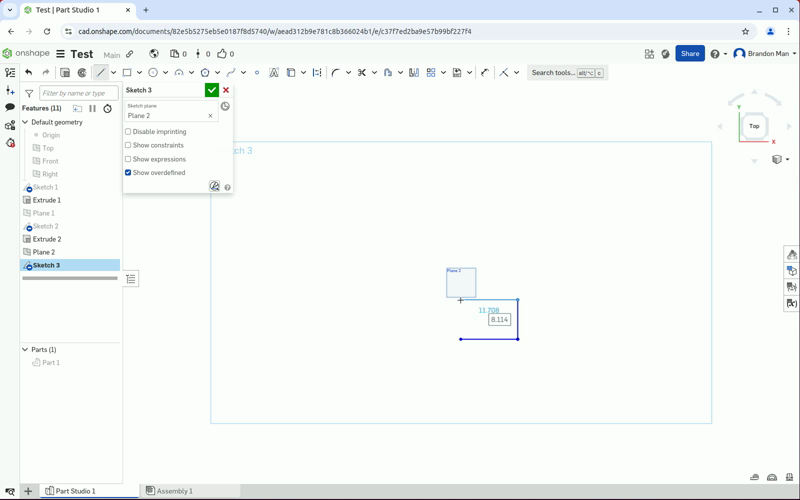
mouse_move(490, 299)
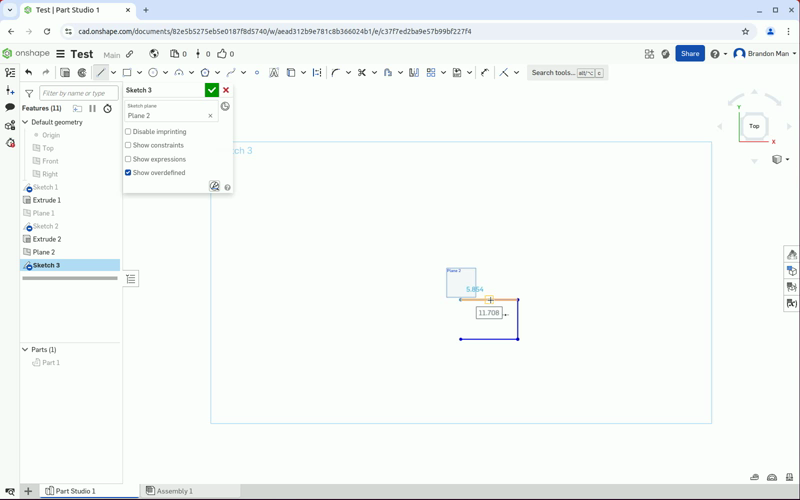
key_down(shift)
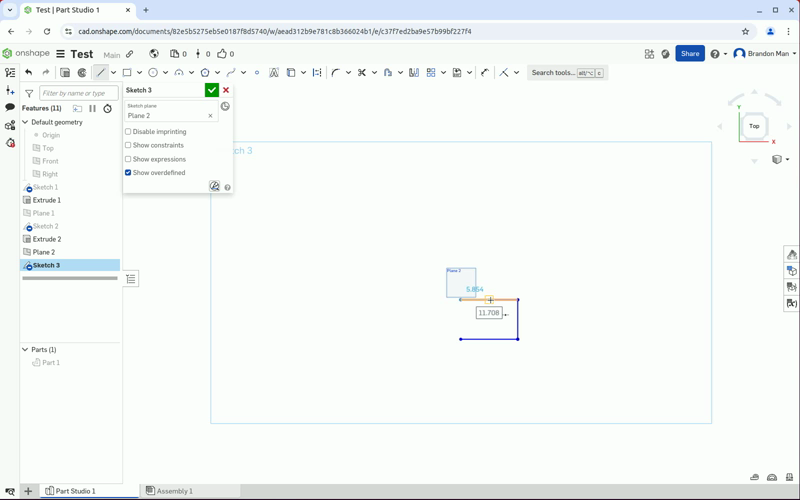
mouse_move(460, 339)
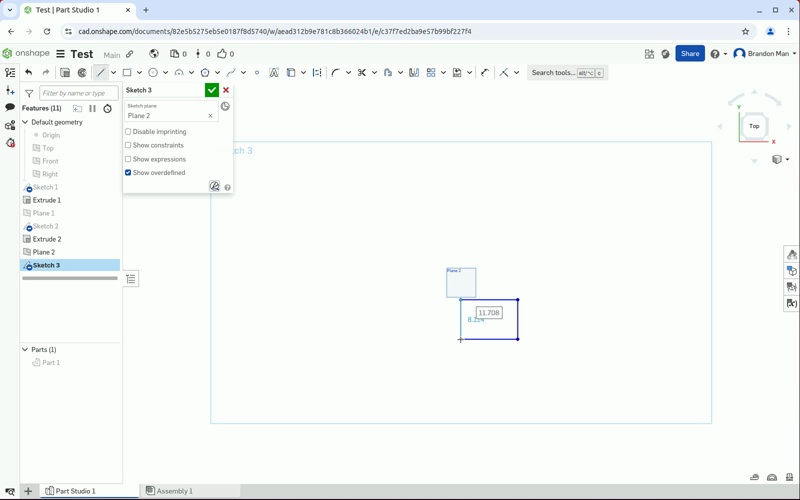
key_up(shift)
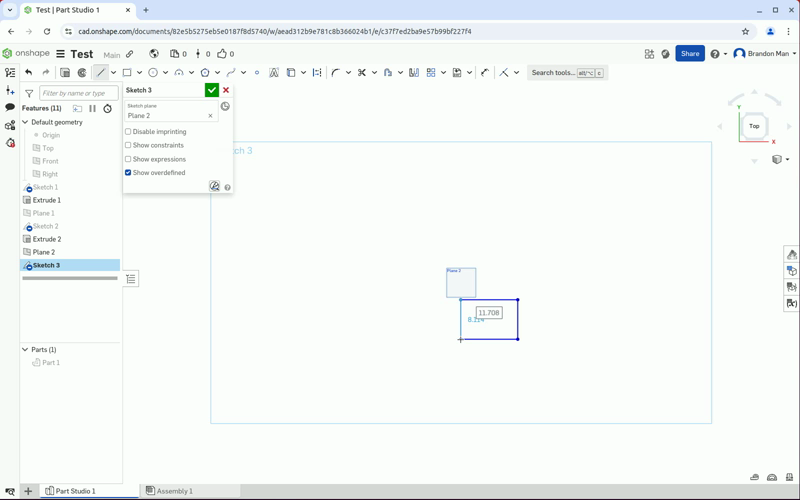
click(460, 339)
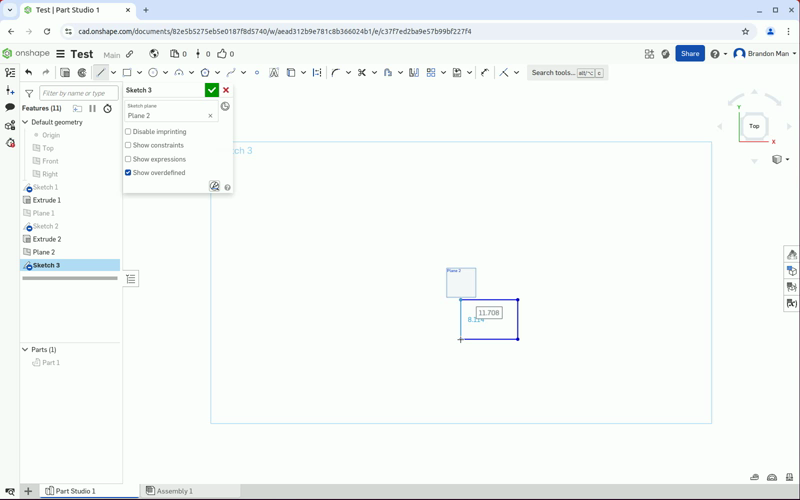
key(esc)
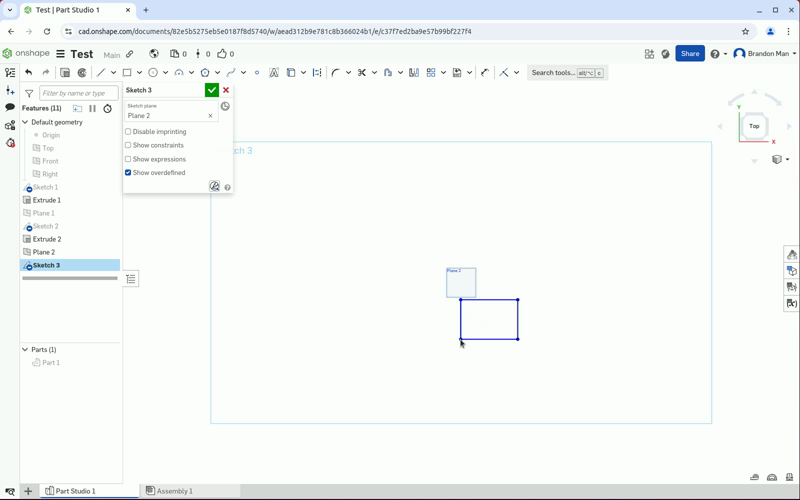
mouse_move(499, 321)
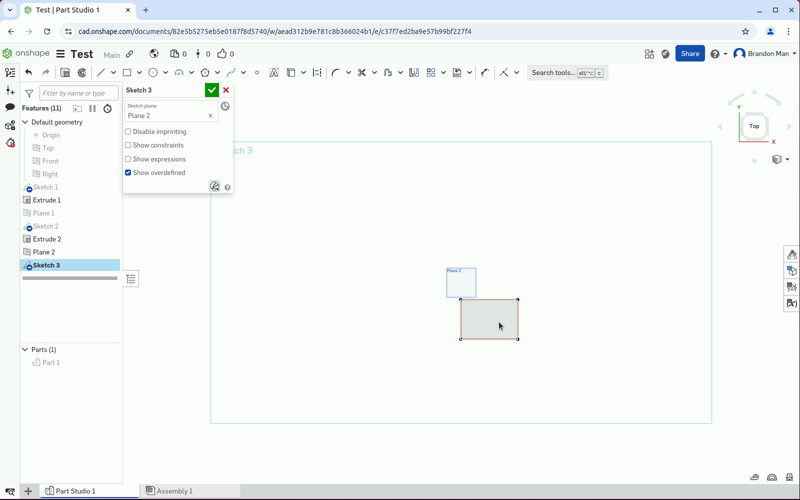
click(499, 321)
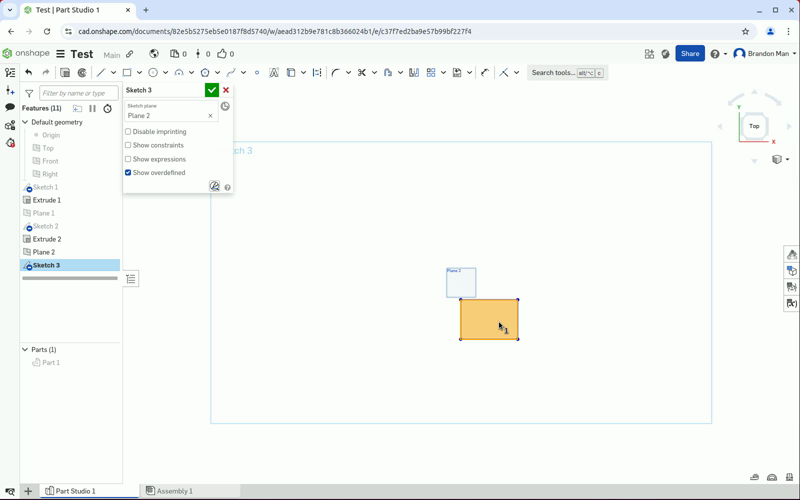
mouse_move(73, 352)
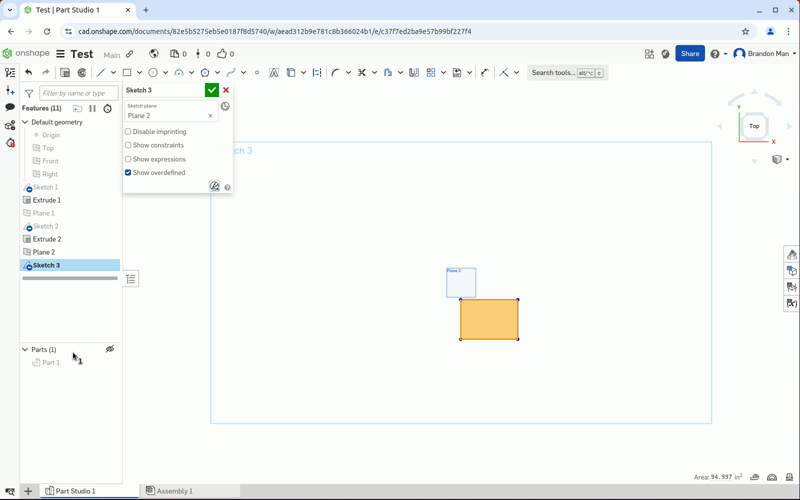
key(shift+y)
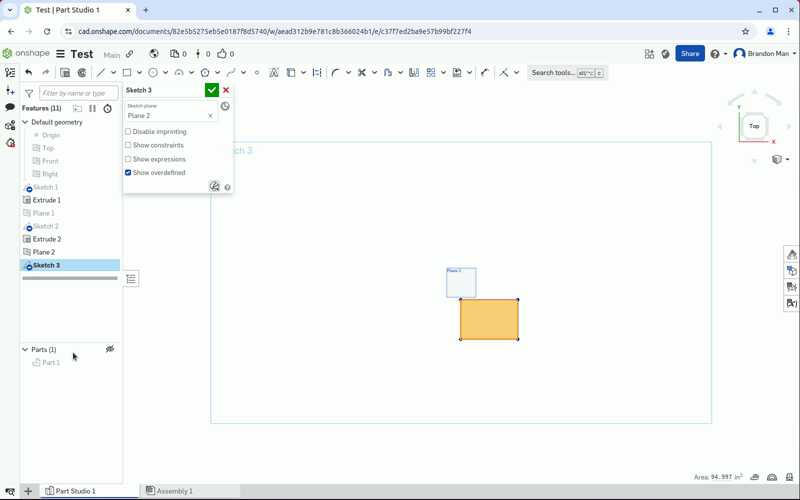
key(shift+e)
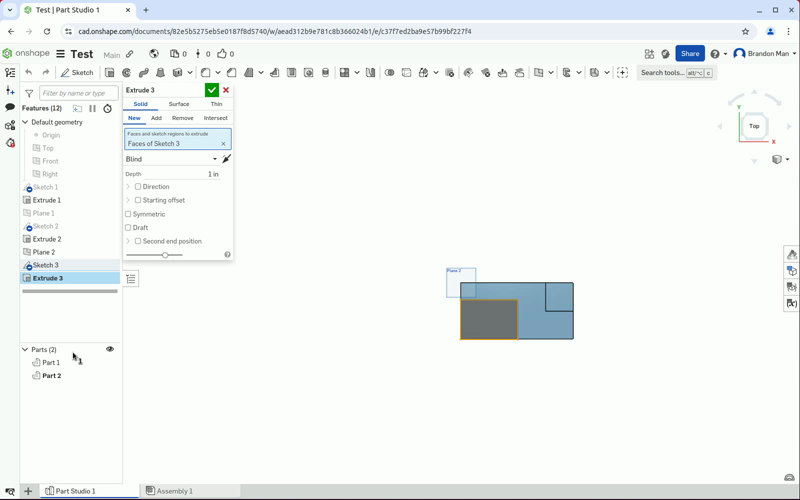
mouse_move(143, 106)
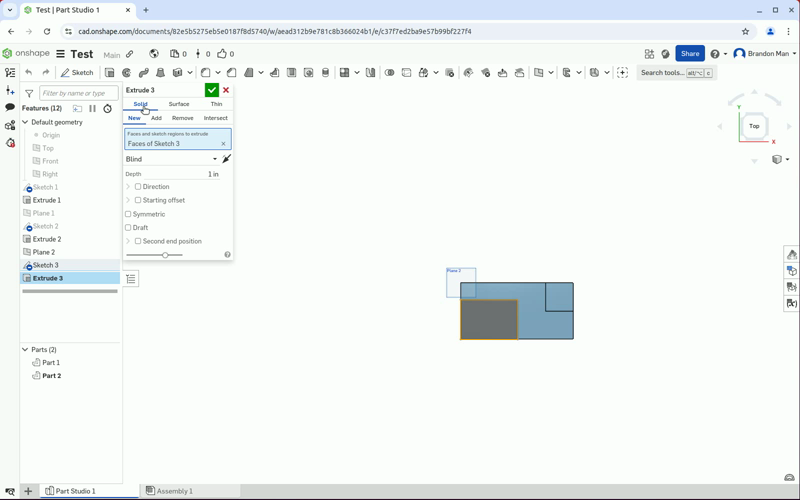
click(143, 106)
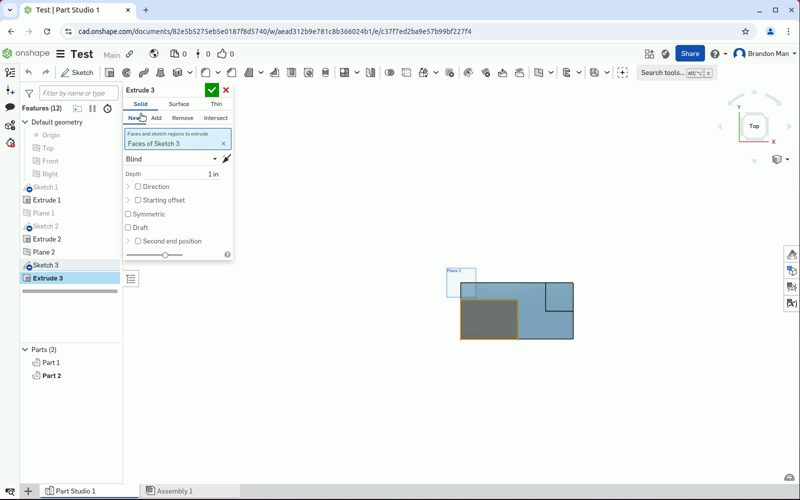
mouse_move(137, 120)
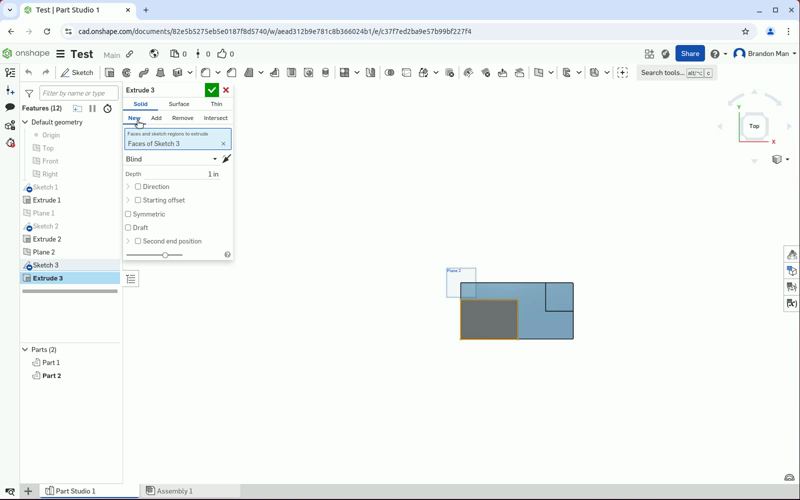
click(137, 120)
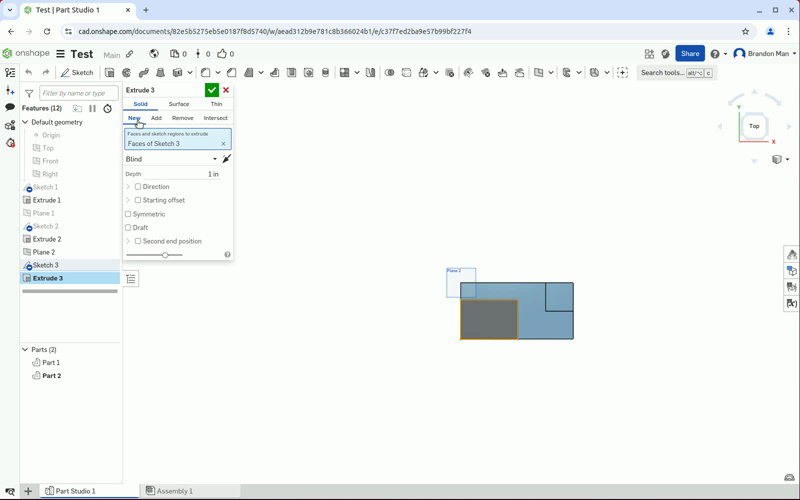
key(tab, 4)
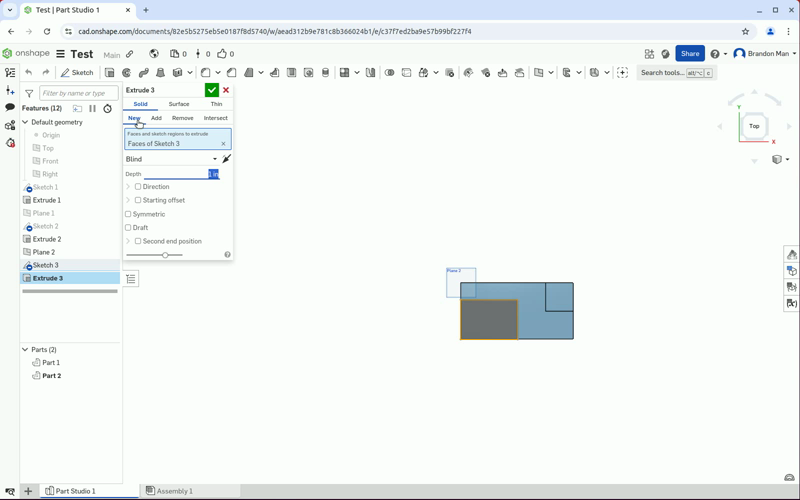
text(4.333)
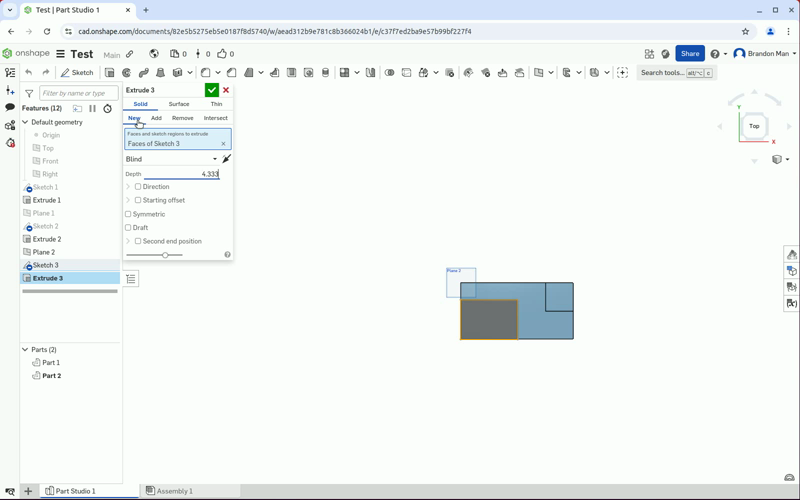
key(enter)
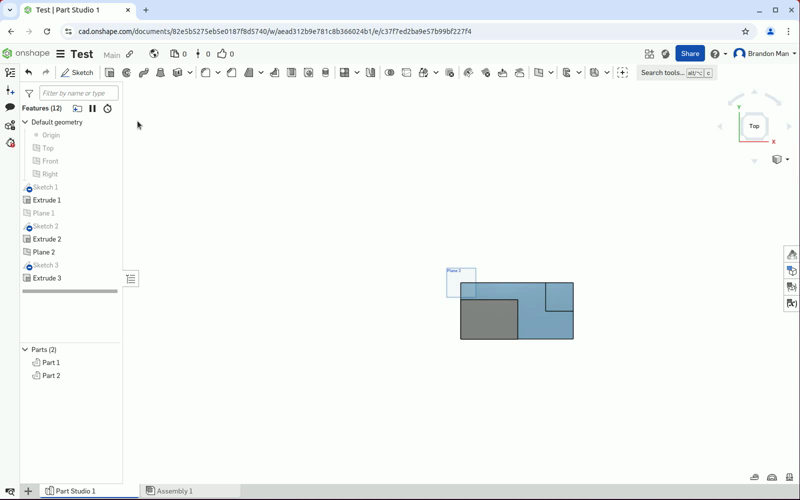
key(shift+h)
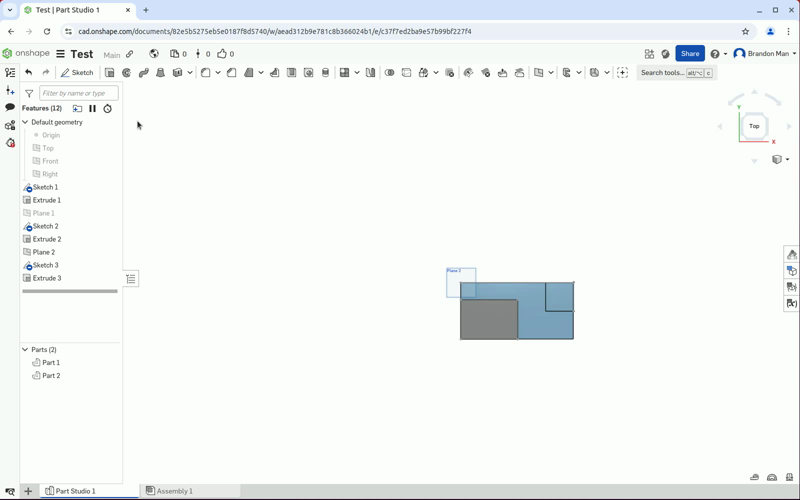
key(shift+h)
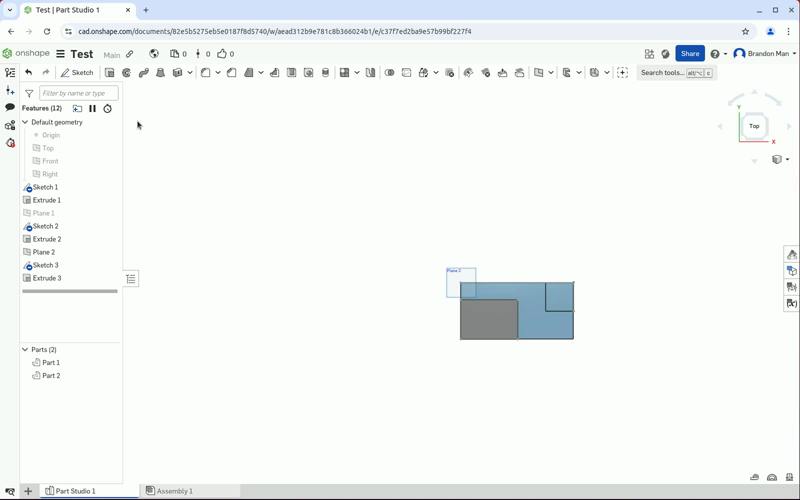
key(shift+7)
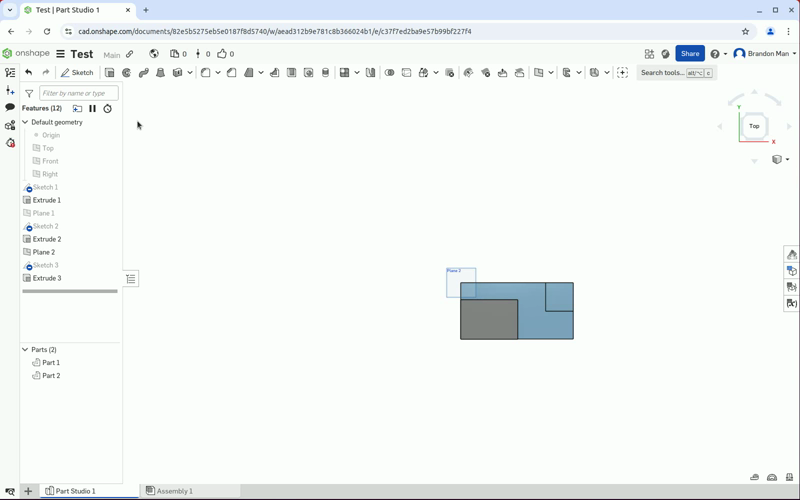
key(up, 3)
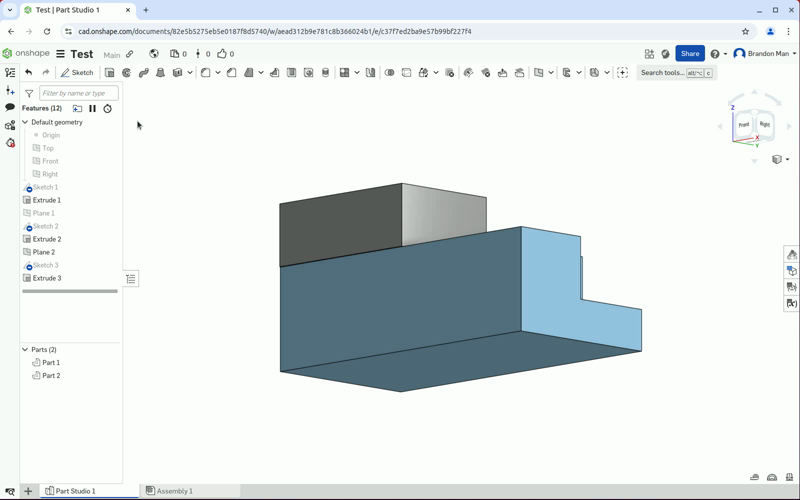
key(left, 3)
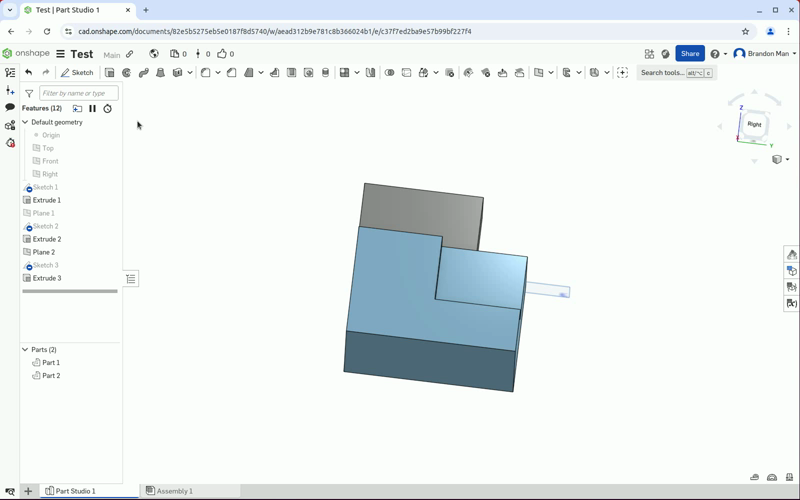
key(right, 3)
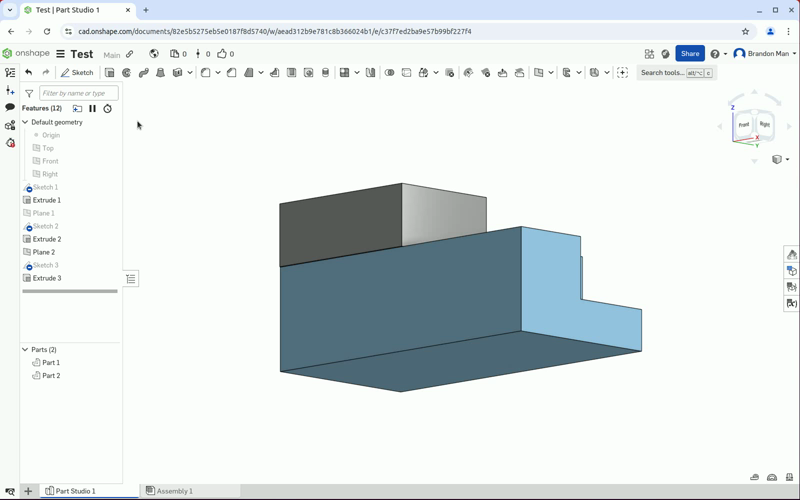
key(down, 3)
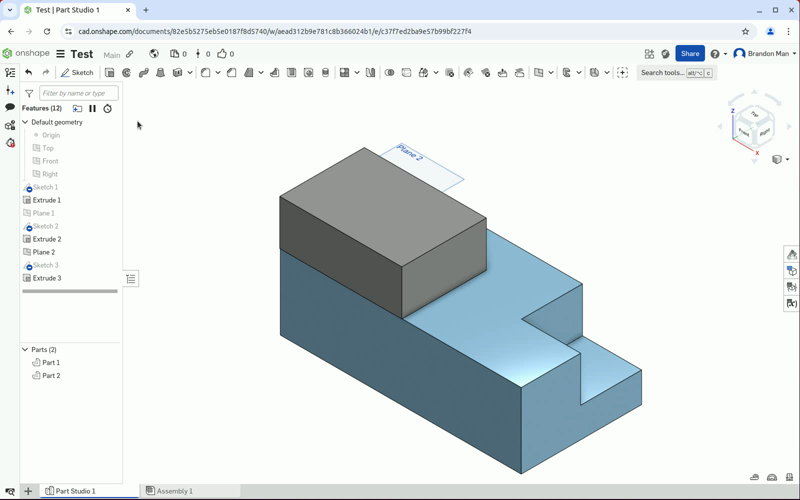
mouse_move(73, 189)
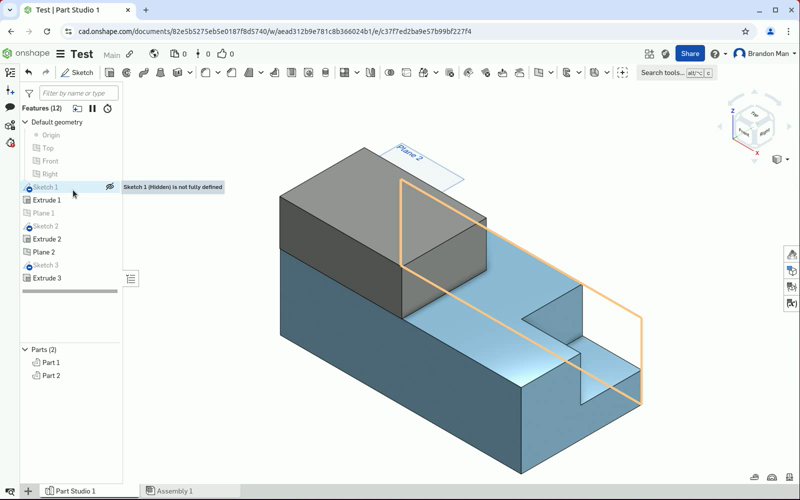
click(73, 189)